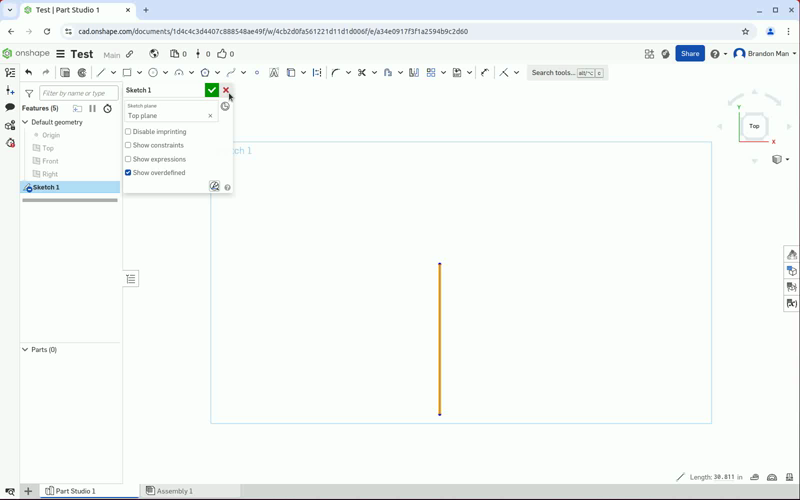
key(shift+h)
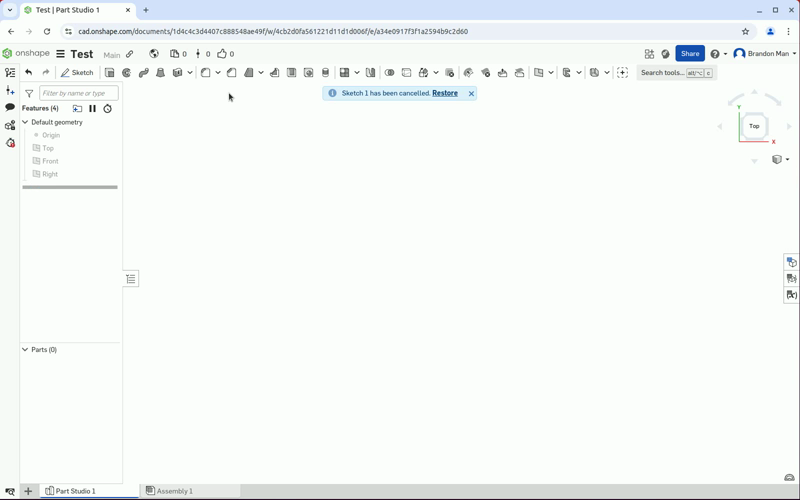
mouse_move(73, 352)
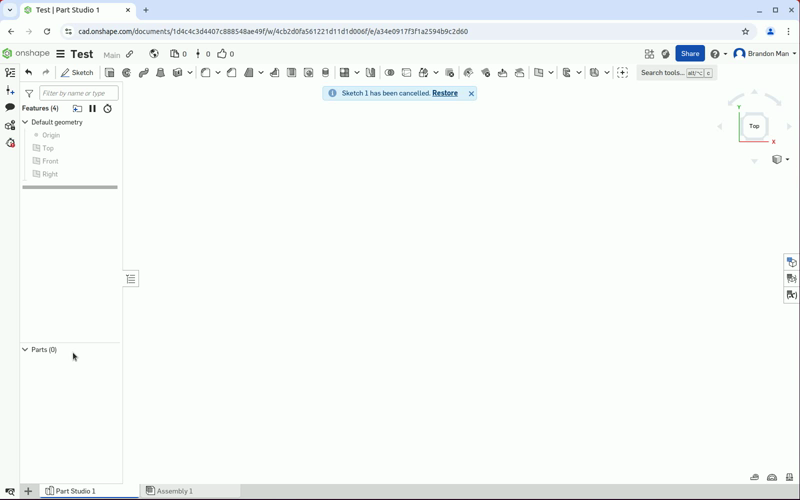
key(y)
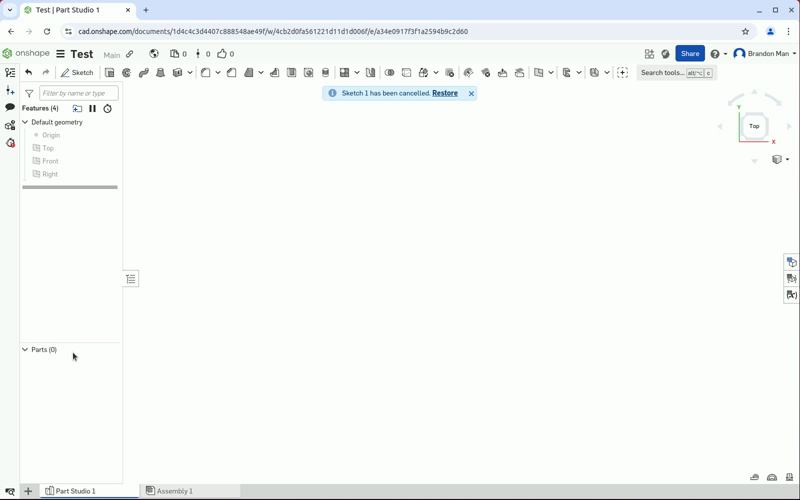
key(shift+p)
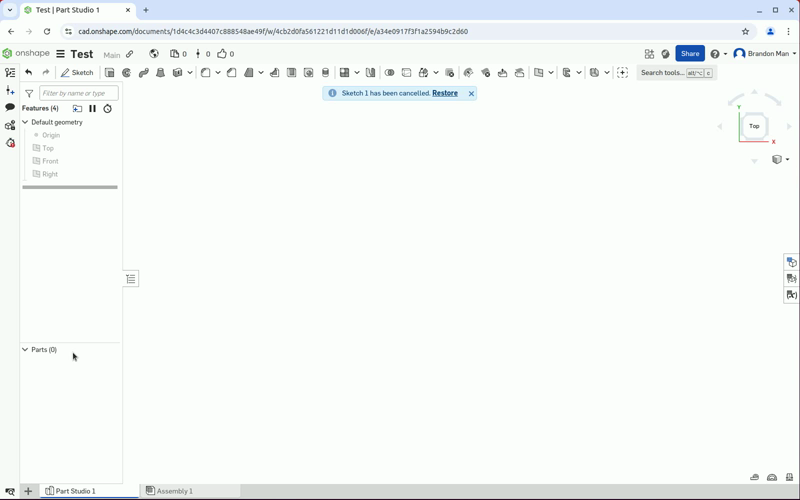
key(space)
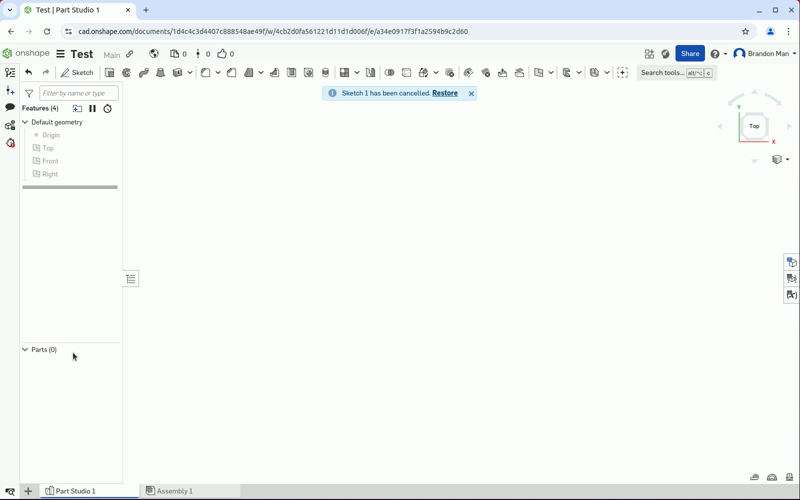
key_down(shift)
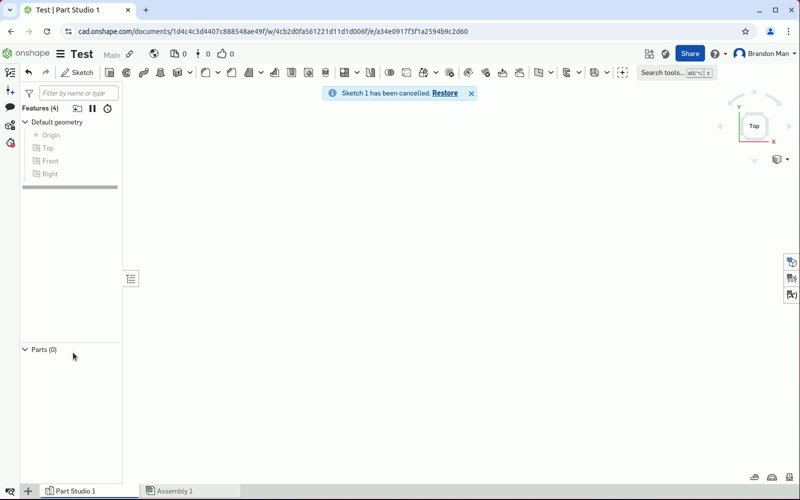
key(up)
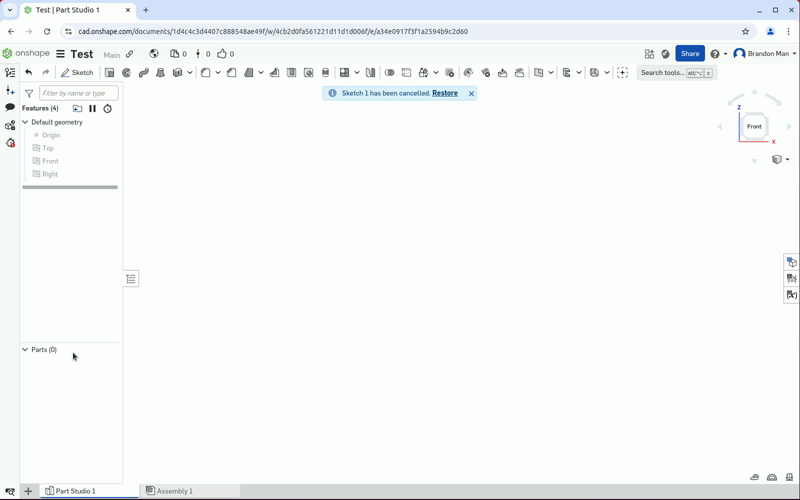
key_up(shift)
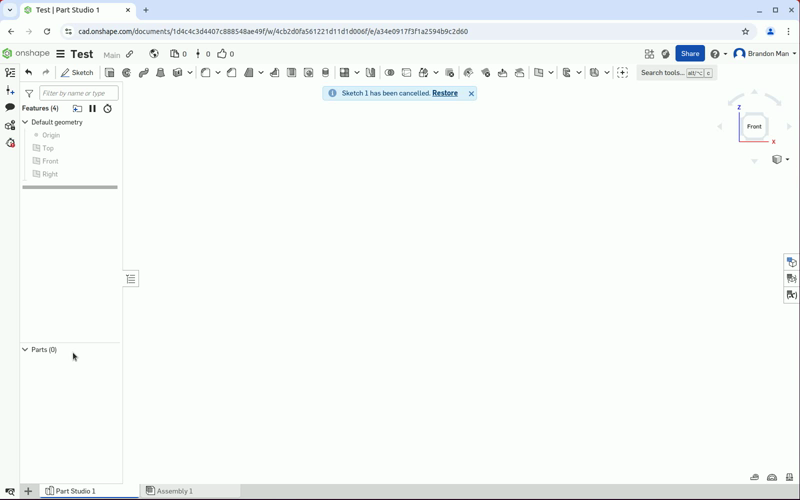
mouse_move(73, 352)
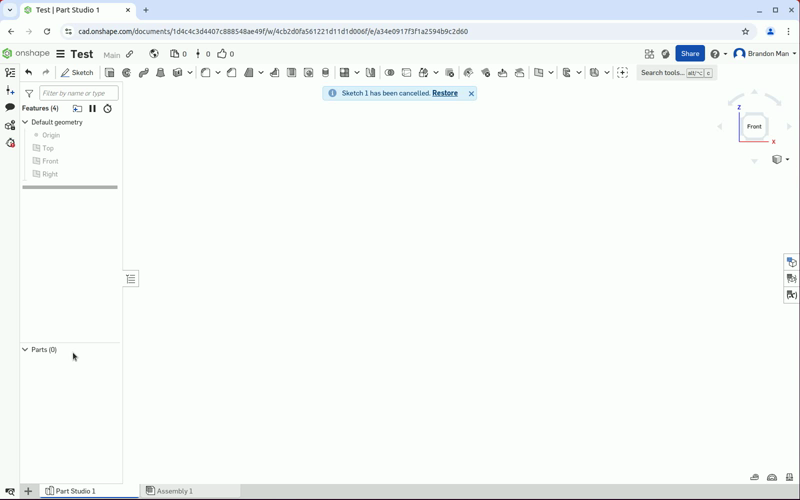
key(shift+y)
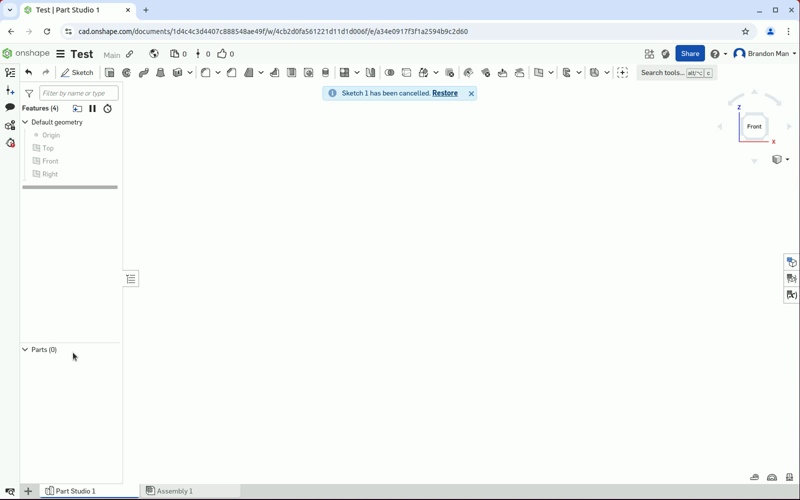
key(shift+s)
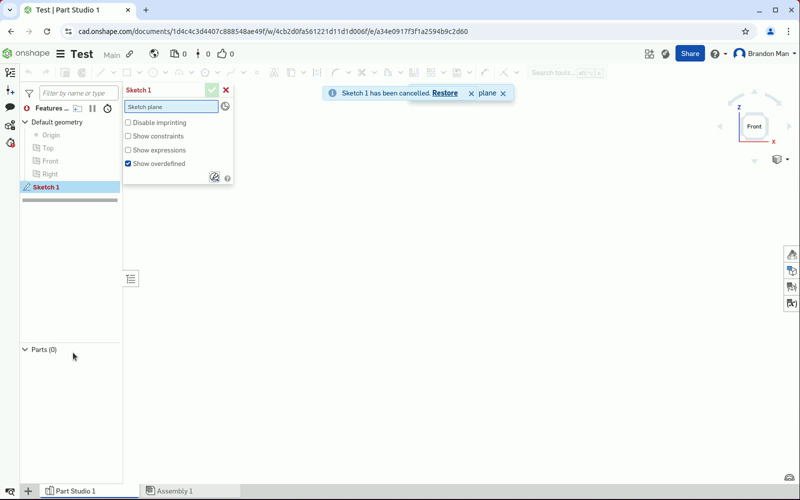
mouse_move(73, 163)
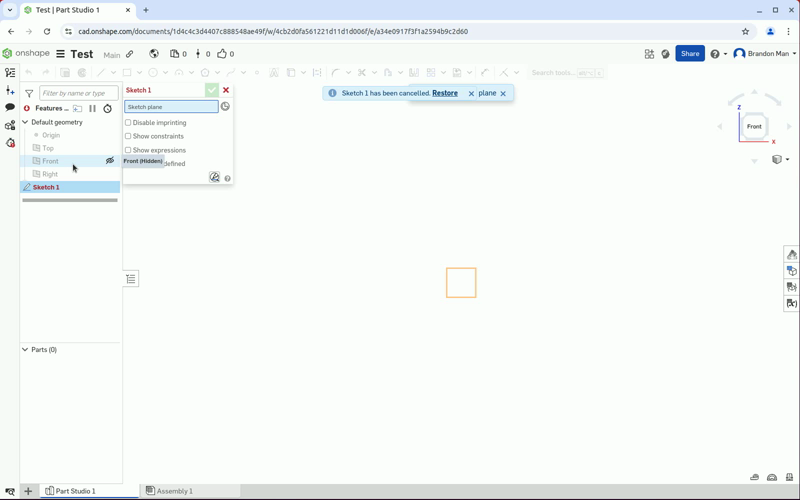
click(73, 163)
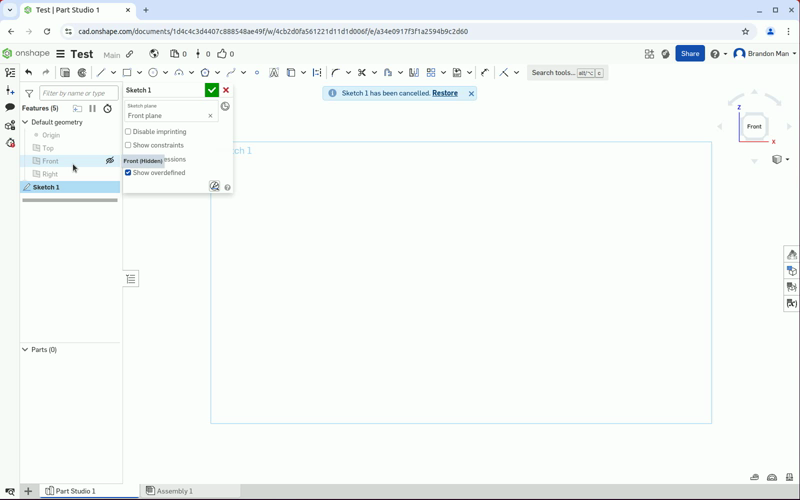
mouse_move(73, 352)
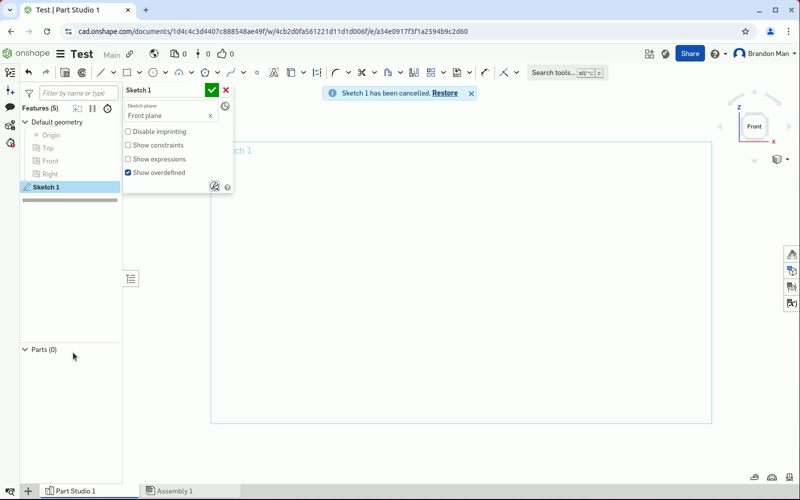
key(y)
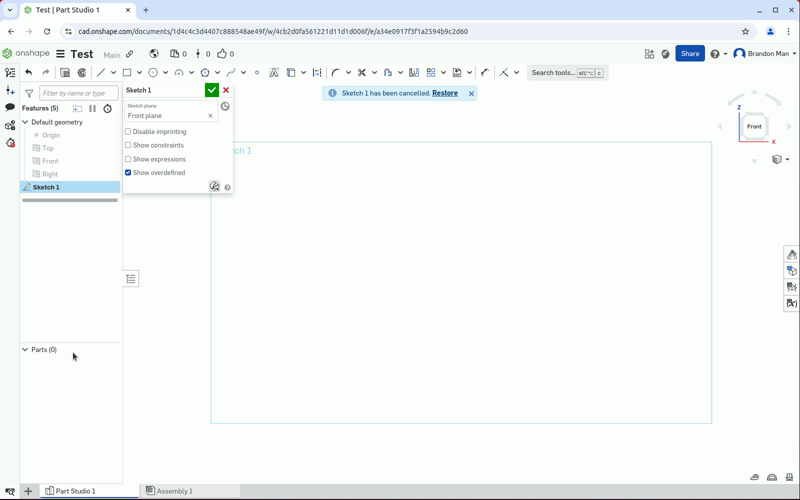
key(c)
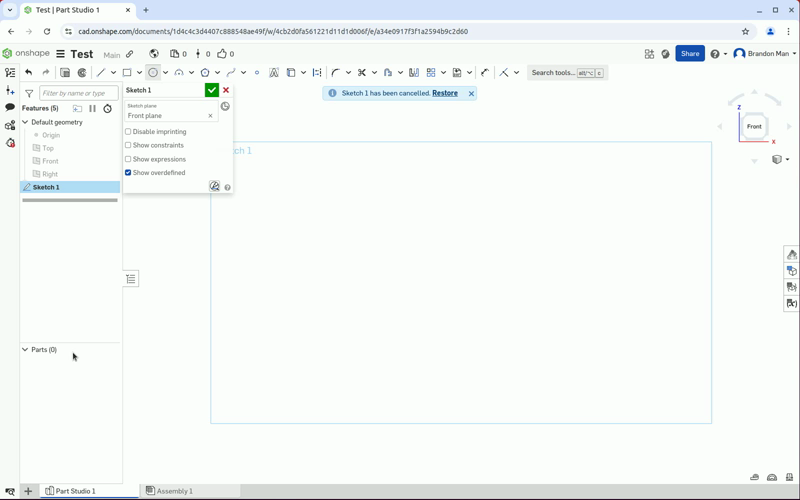
key_down(shift)
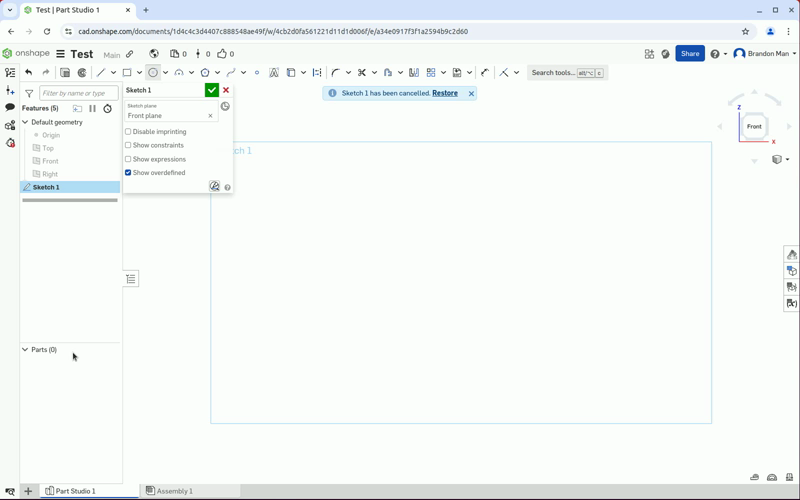
mouse_move(461, 282)
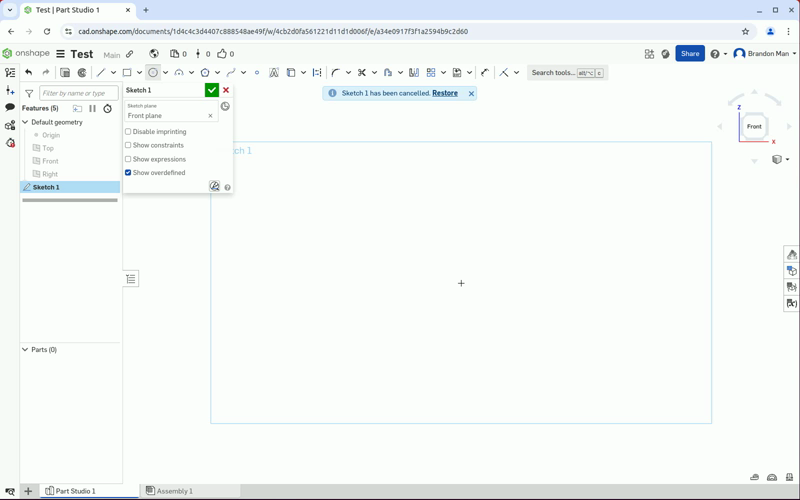
click(461, 282)
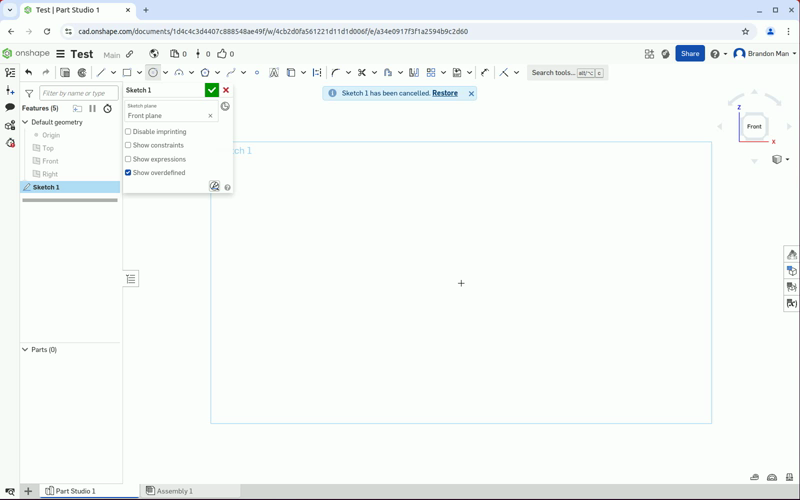
key_up(shift)
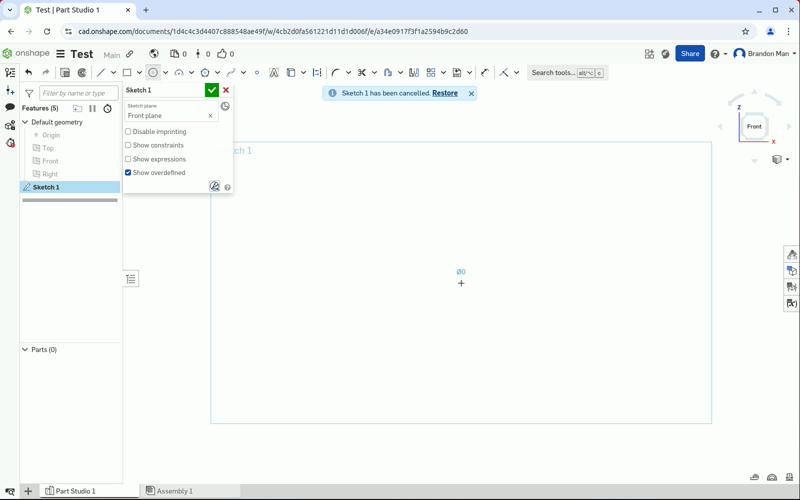
mouse_move(487, 282)
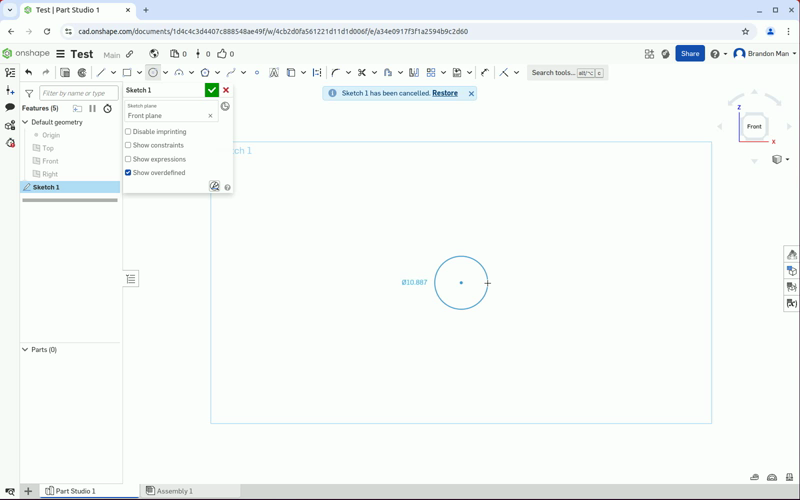
click(487, 282)
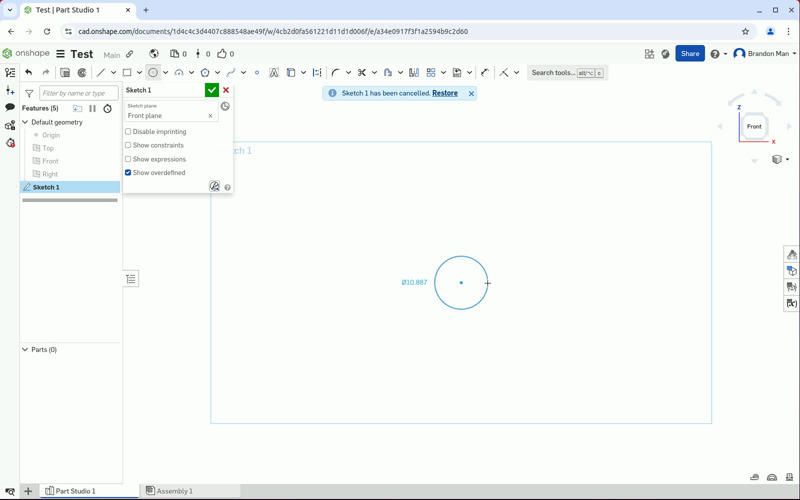
key(esc)
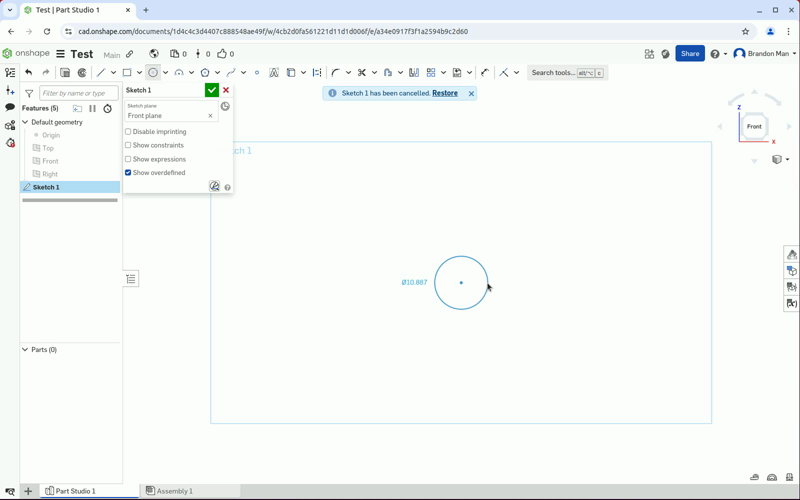
mouse_move(475, 277)
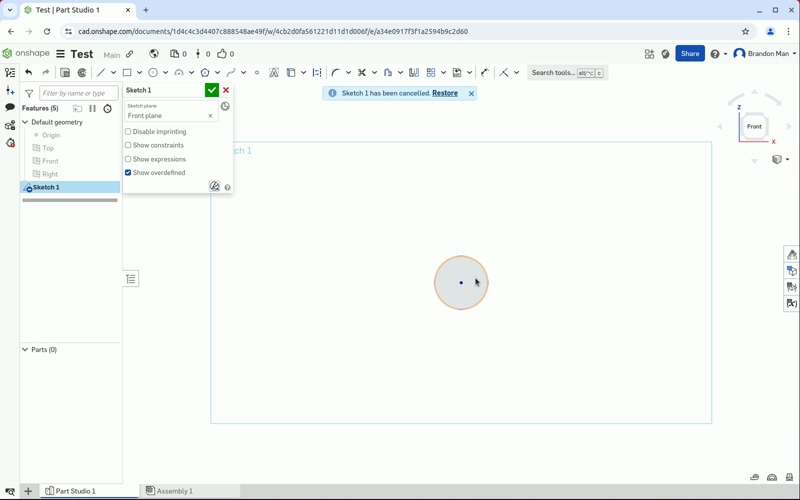
click(475, 277)
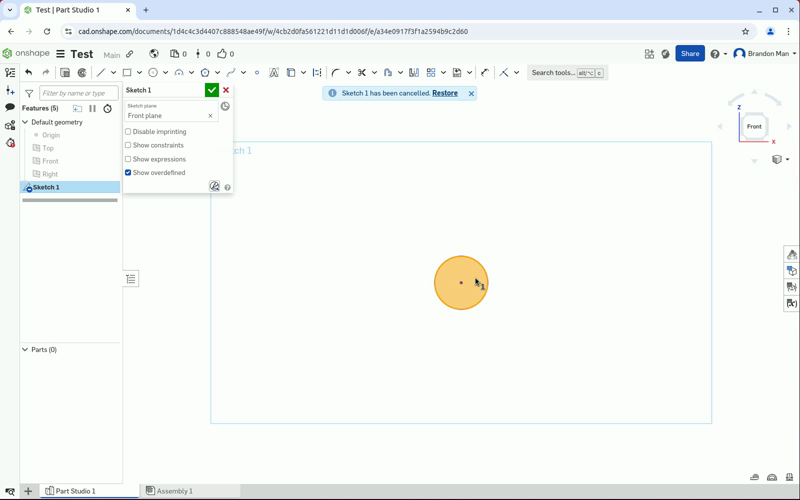
mouse_move(73, 352)
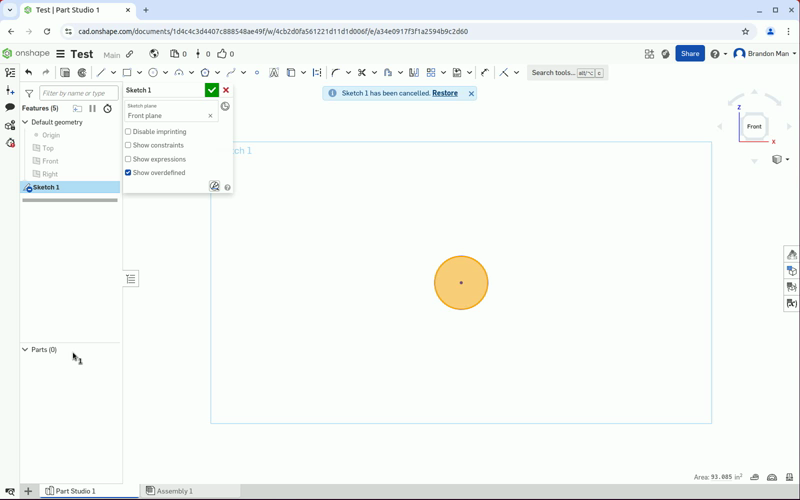
key(shift+y)
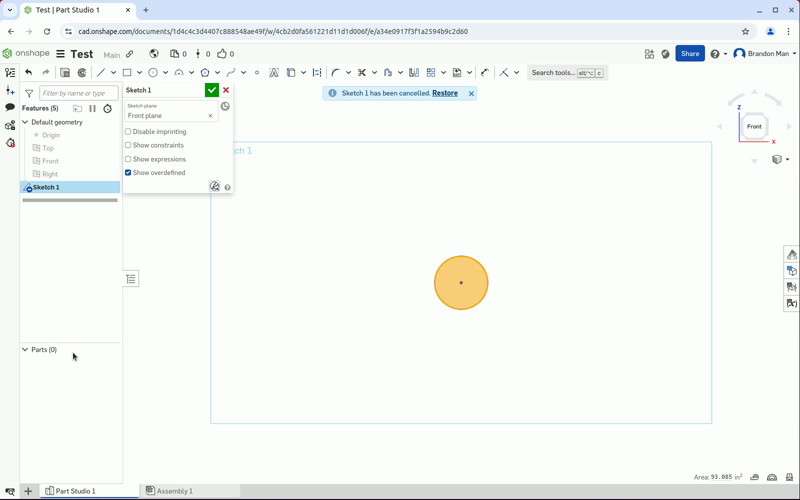
key(shift+e)
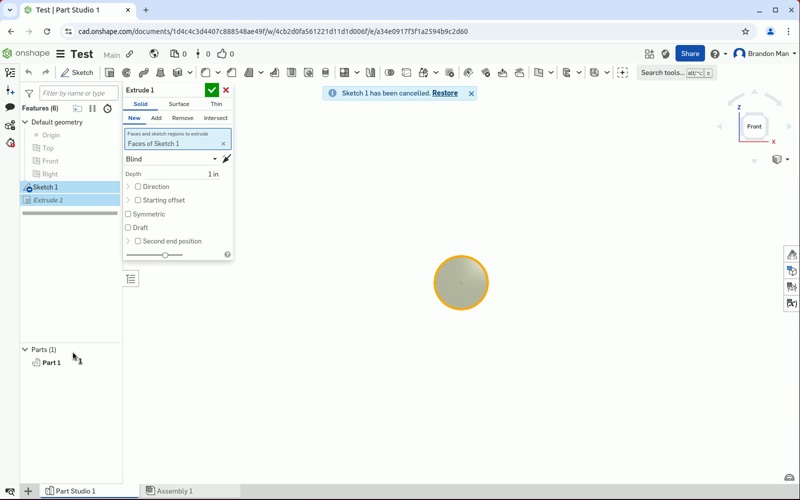
mouse_move(143, 106)
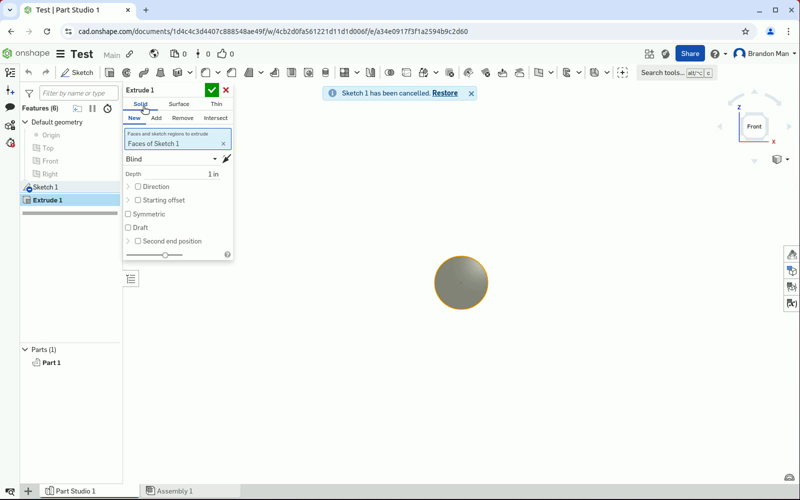
click(143, 106)
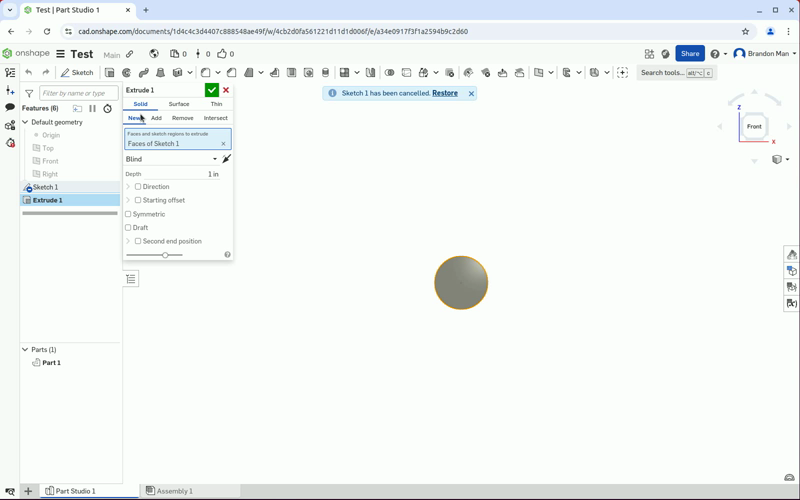
mouse_move(137, 120)
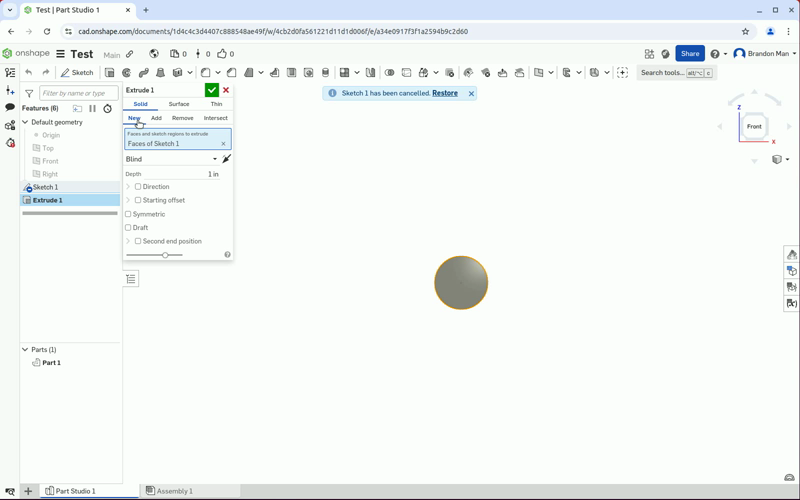
click(137, 120)
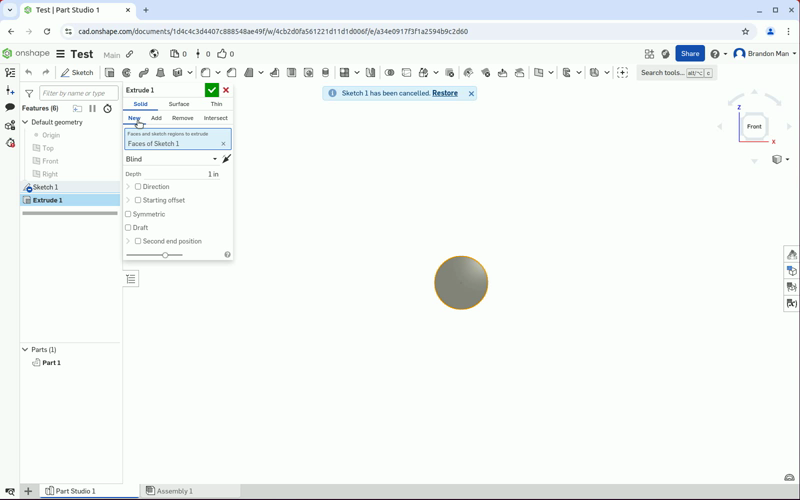
key(tab, 4)
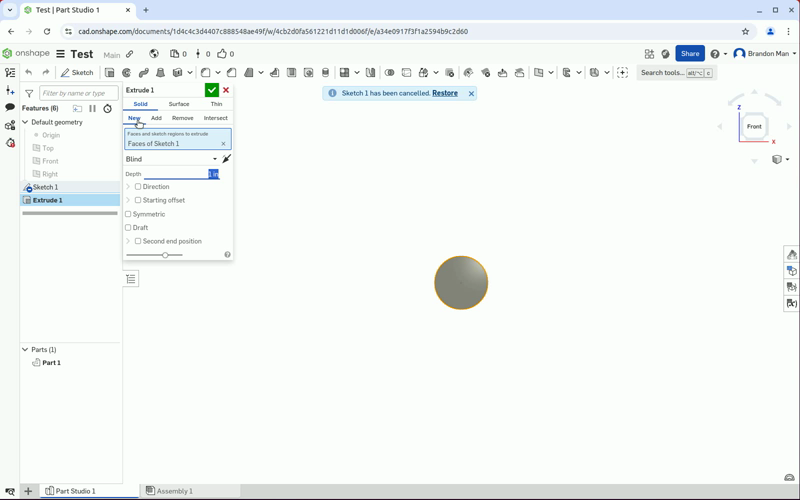
text(12.516)
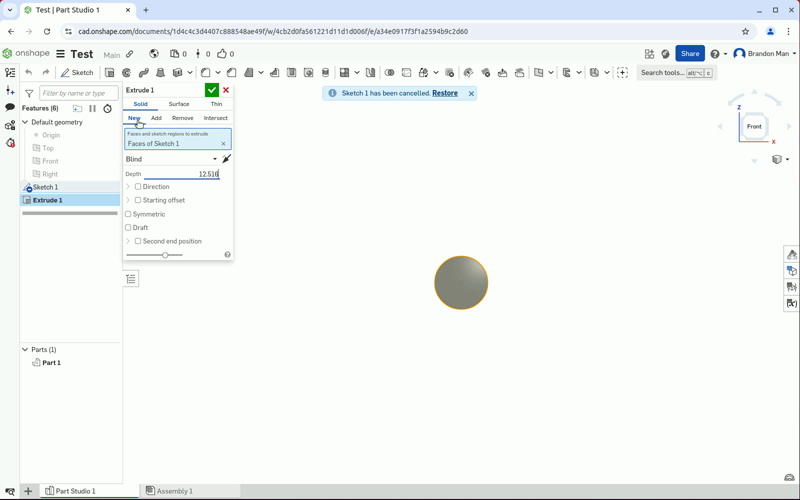
key(tab, 3)
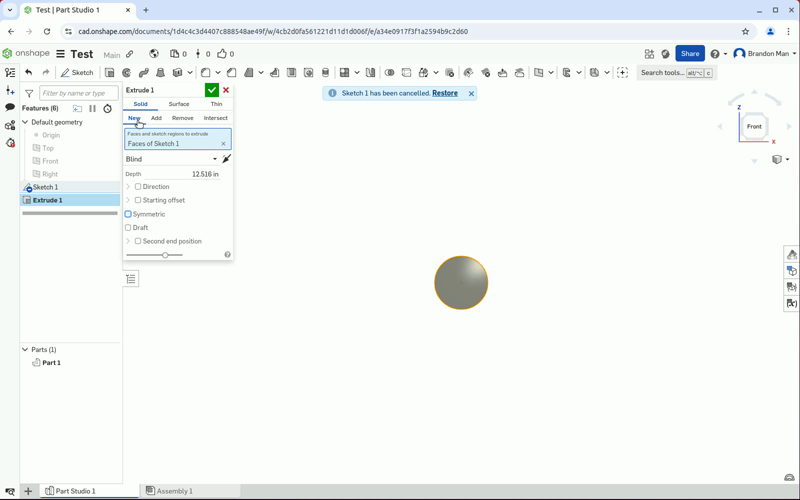
key(space)
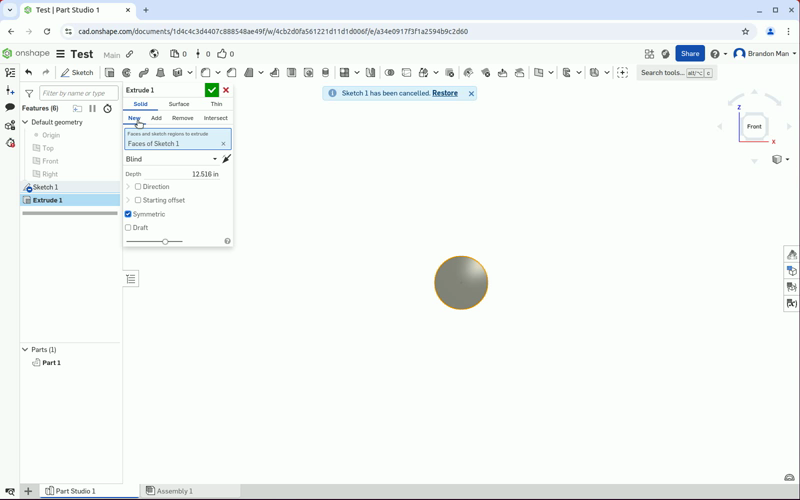
key(enter)
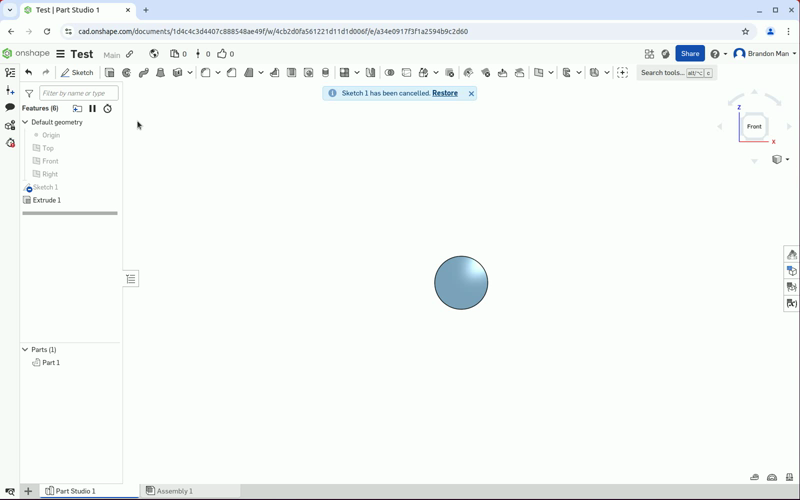
key(shift+h)
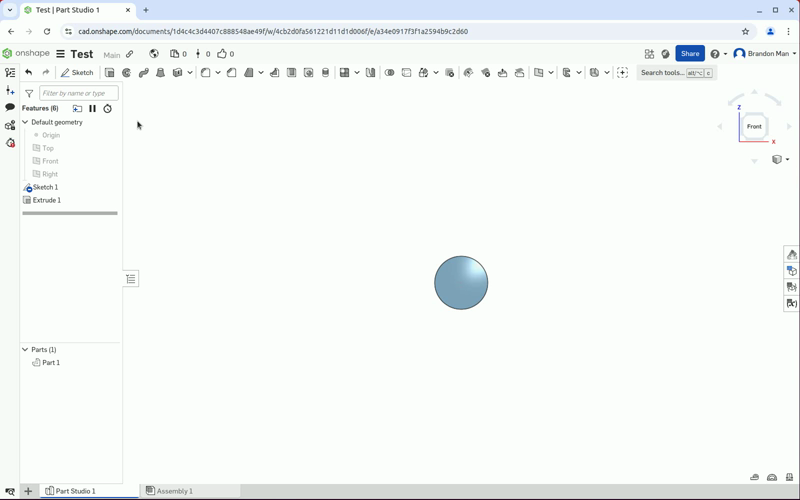
key(shift+h)
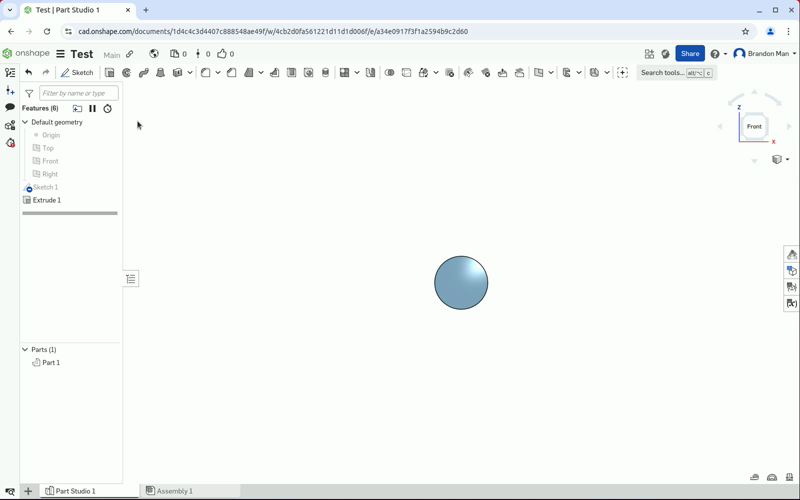
mouse_move(73, 189)
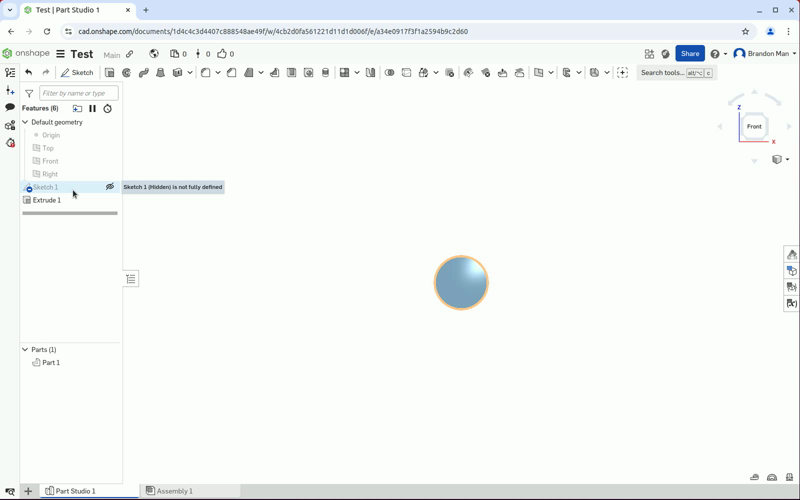
click(73, 189)
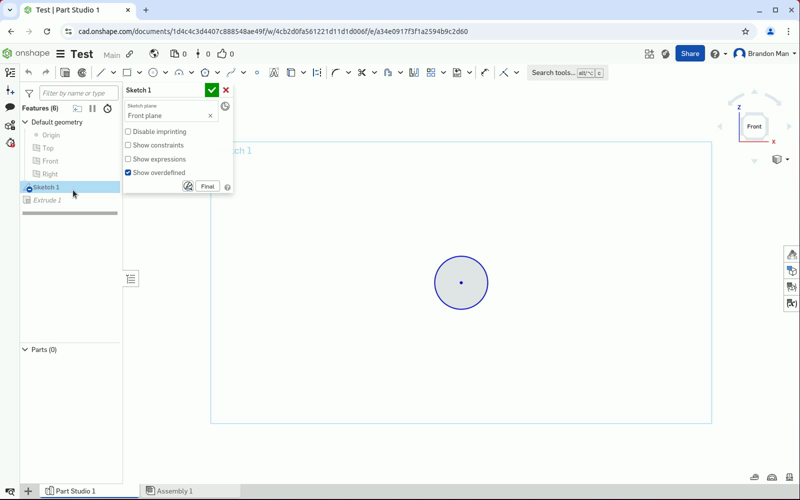
mouse_move(229, 92)
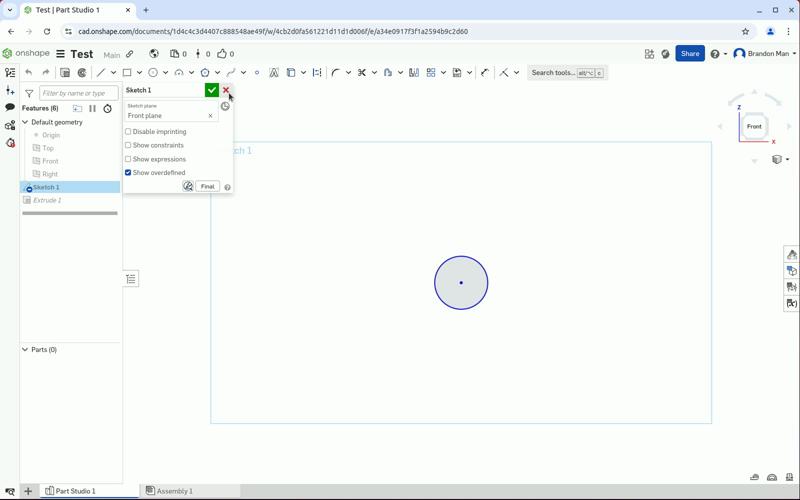
click(229, 92)
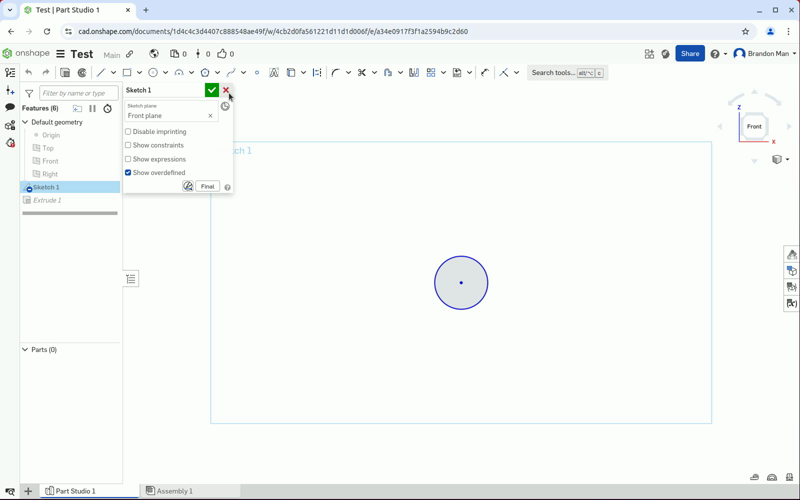
key(shift+s)
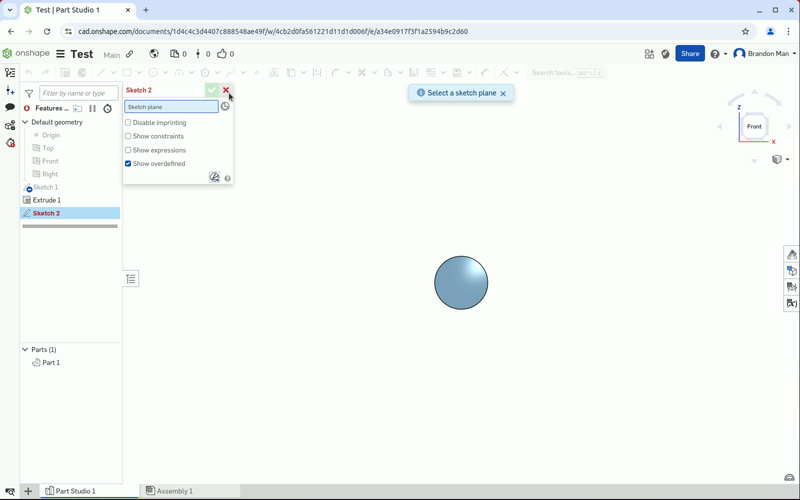
mouse_move(73, 163)
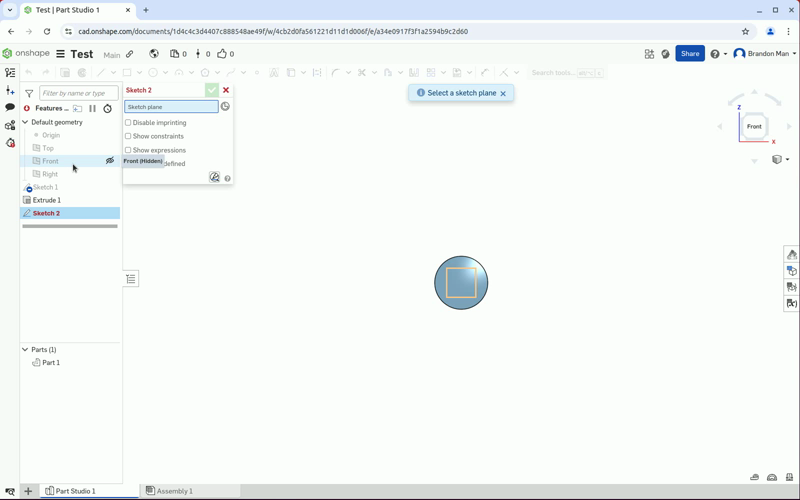
click(73, 163)
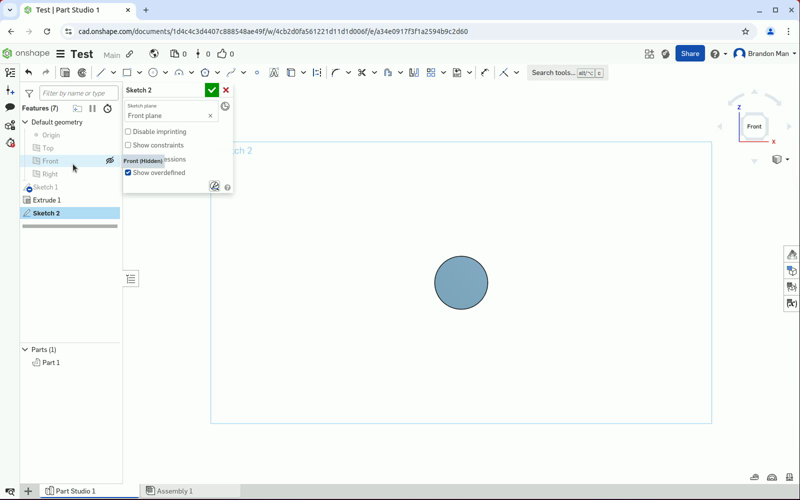
mouse_move(73, 352)
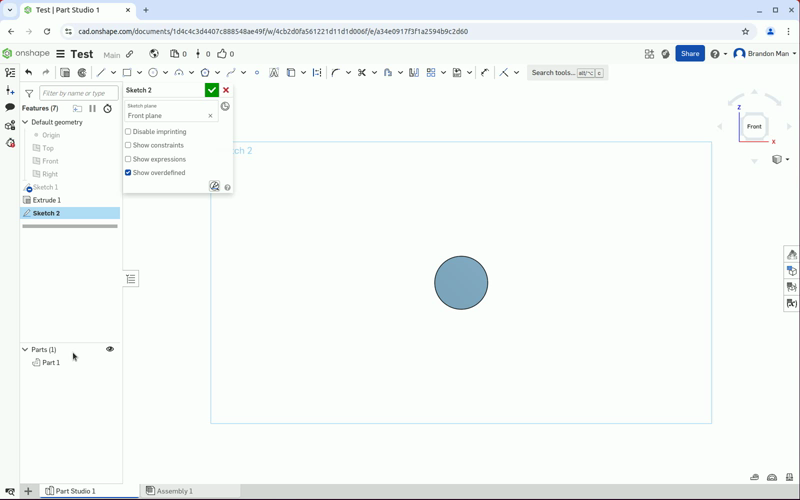
key(y)
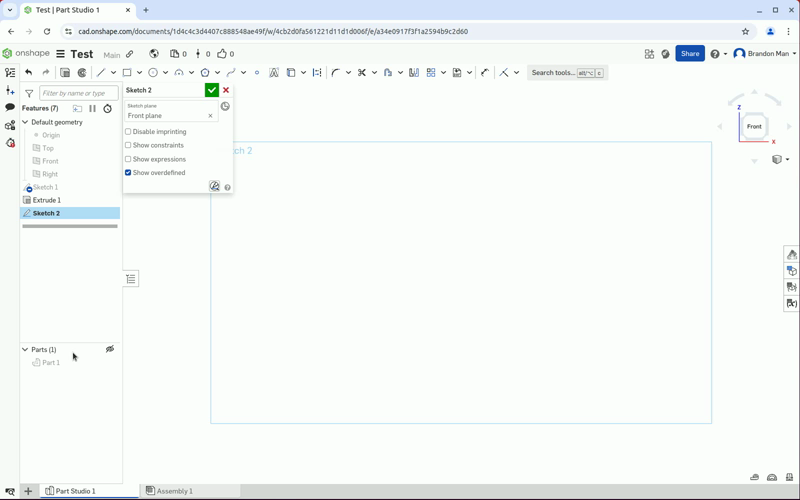
key(c)
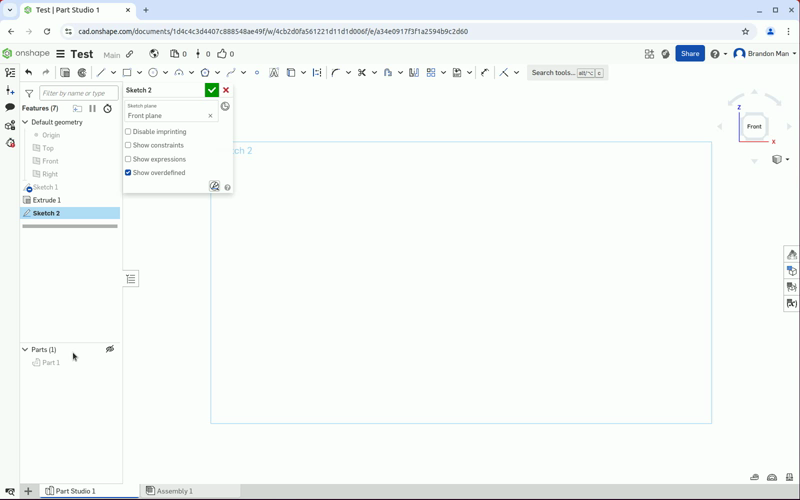
key_down(shift)
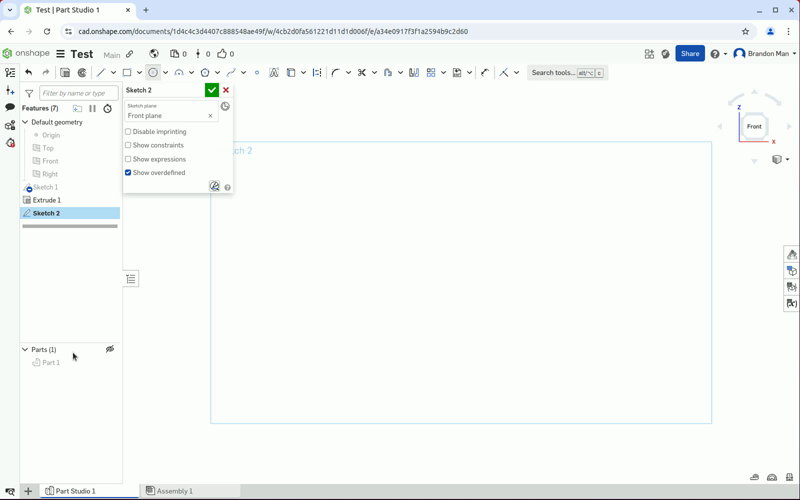
mouse_move(461, 282)
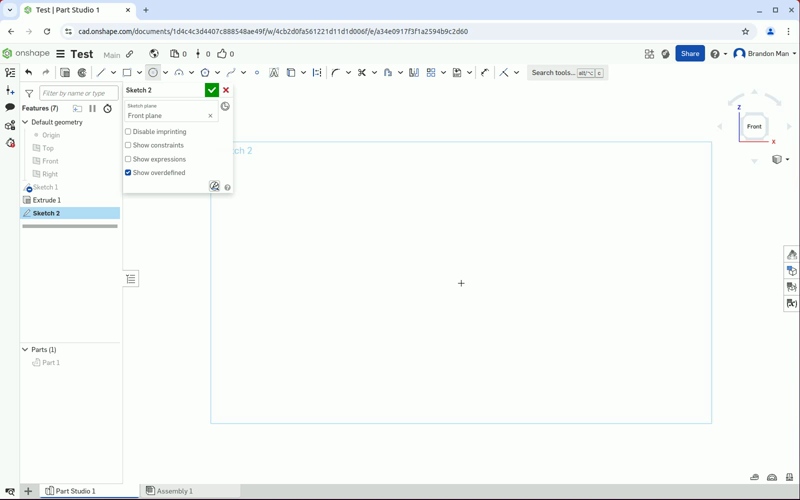
click(461, 282)
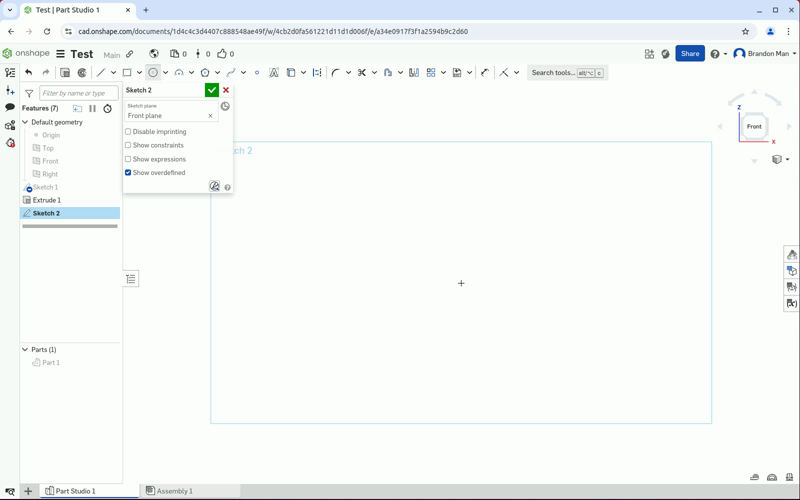
key_up(shift)
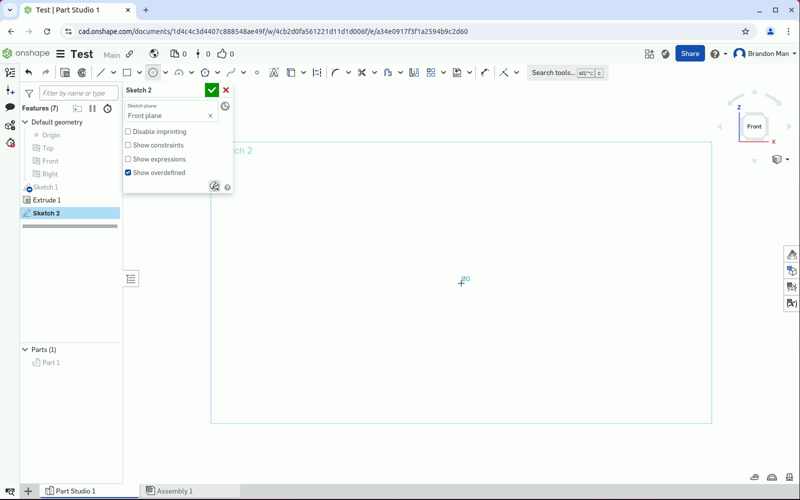
mouse_move(500, 282)
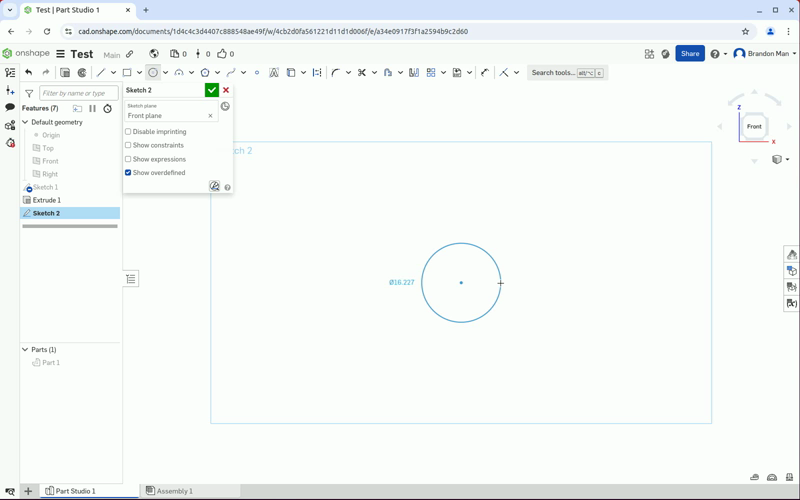
click(500, 282)
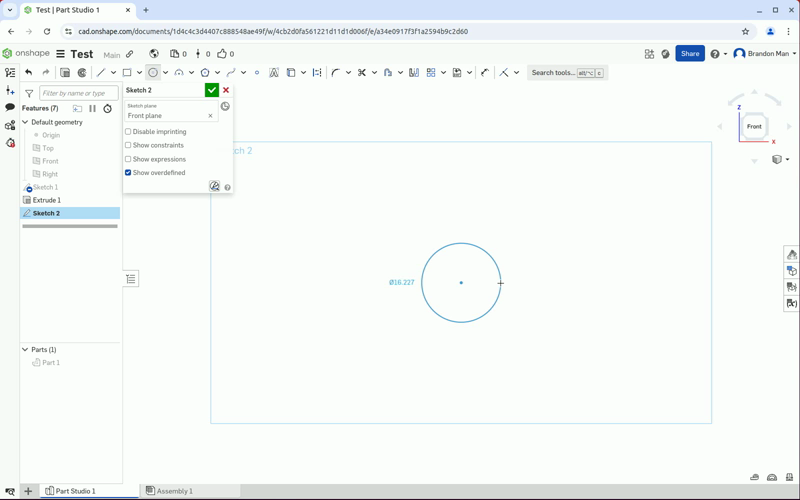
key(esc)
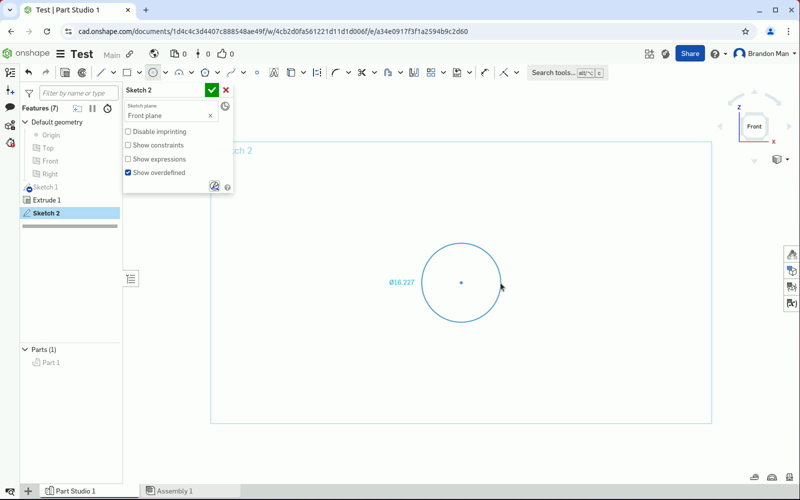
key(c)
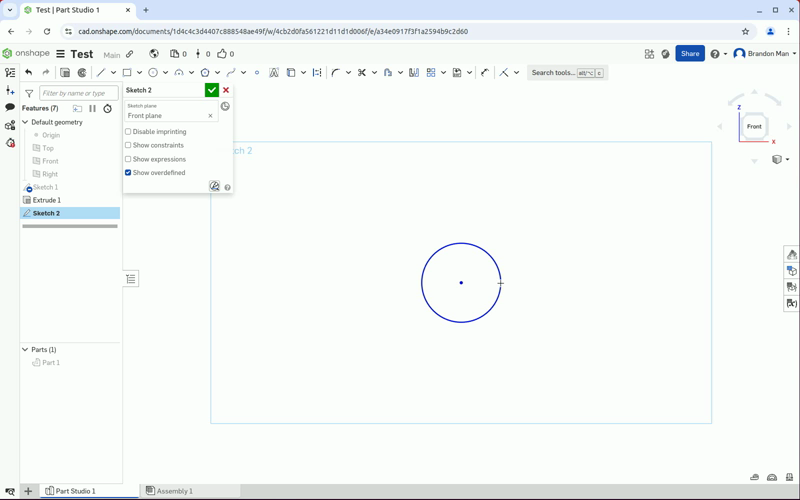
key_down(shift)
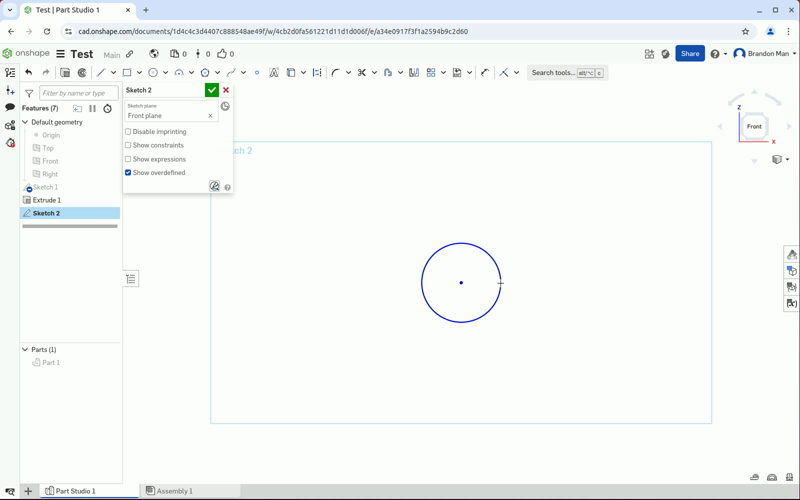
mouse_move(461, 282)
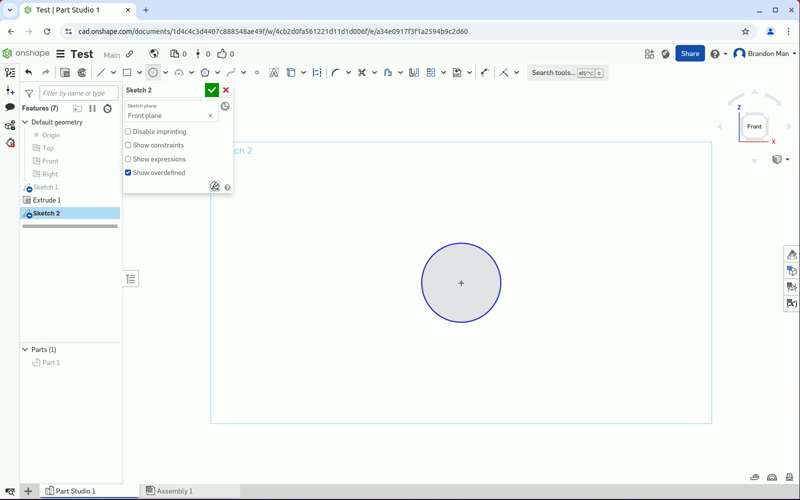
click(461, 282)
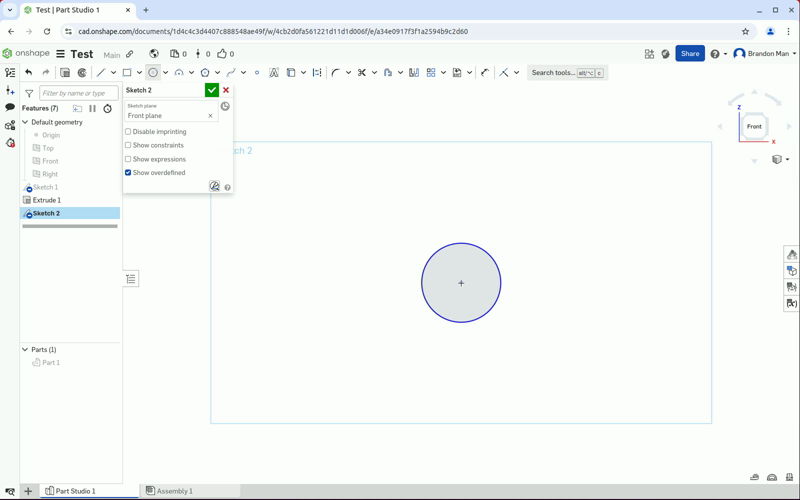
key_up(shift)
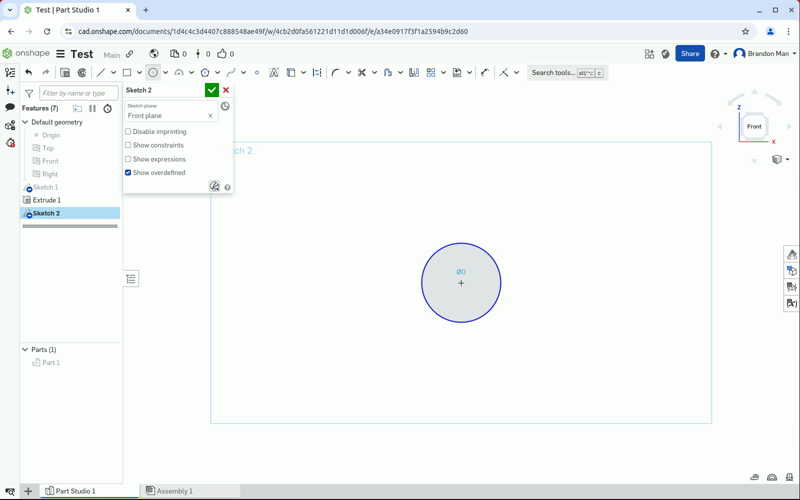
mouse_move(487, 282)
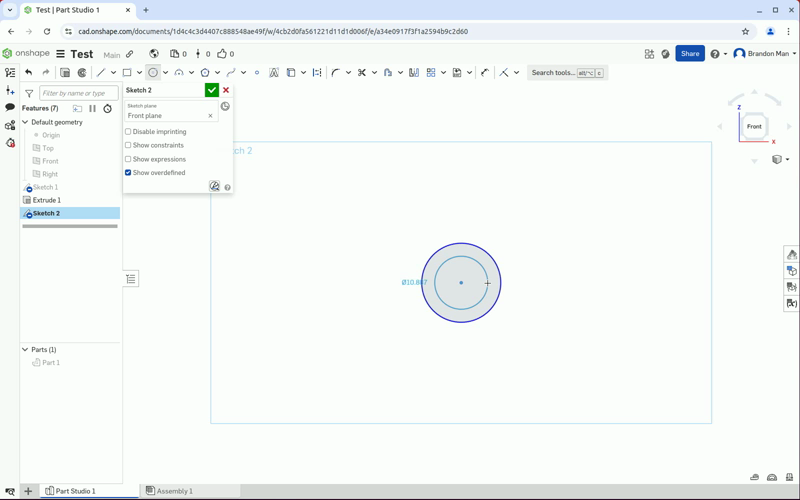
click(487, 282)
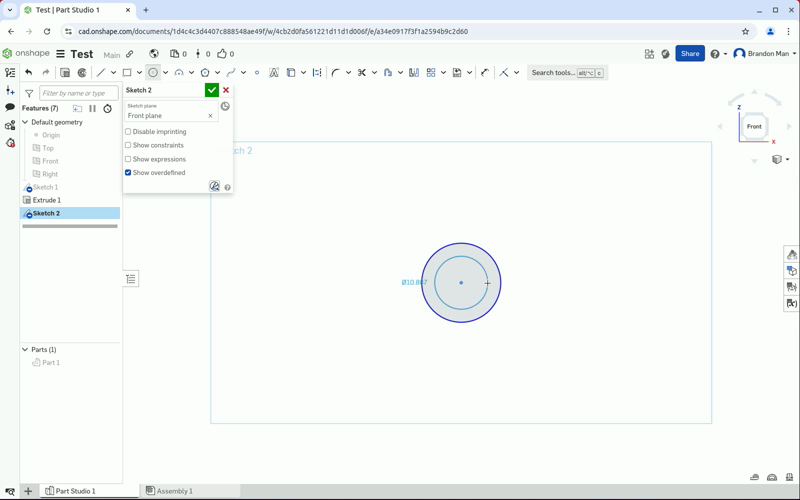
key(esc)
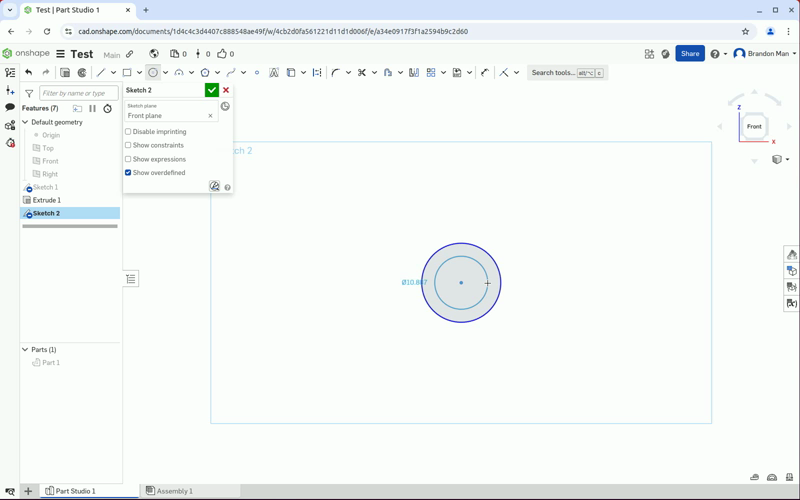
mouse_move(425, 288)
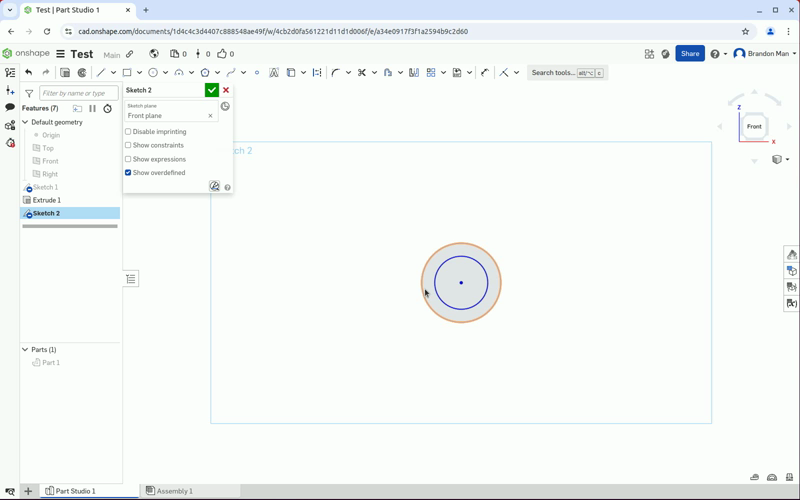
click(425, 288)
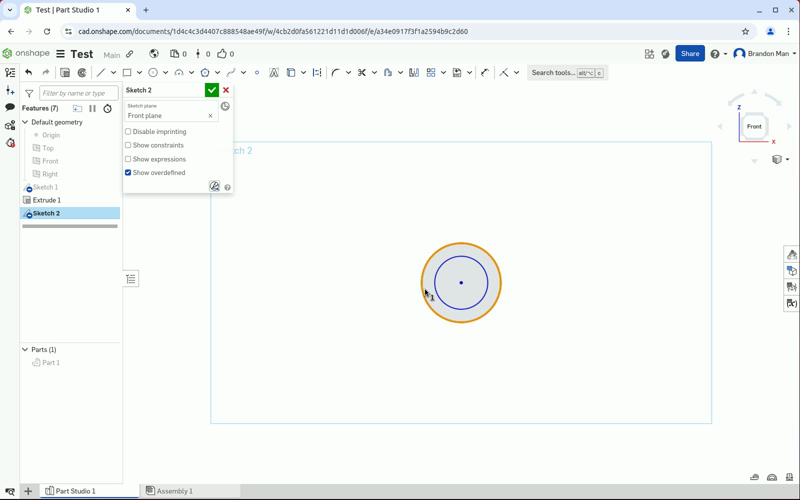
mouse_move(73, 352)
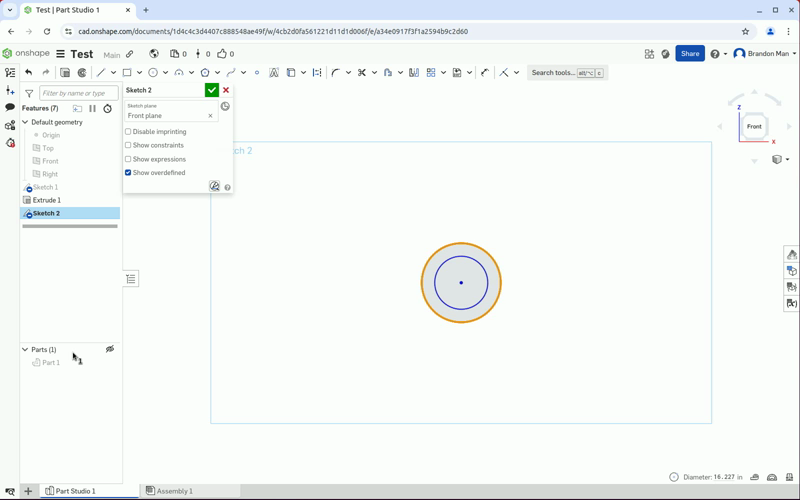
key(shift+y)
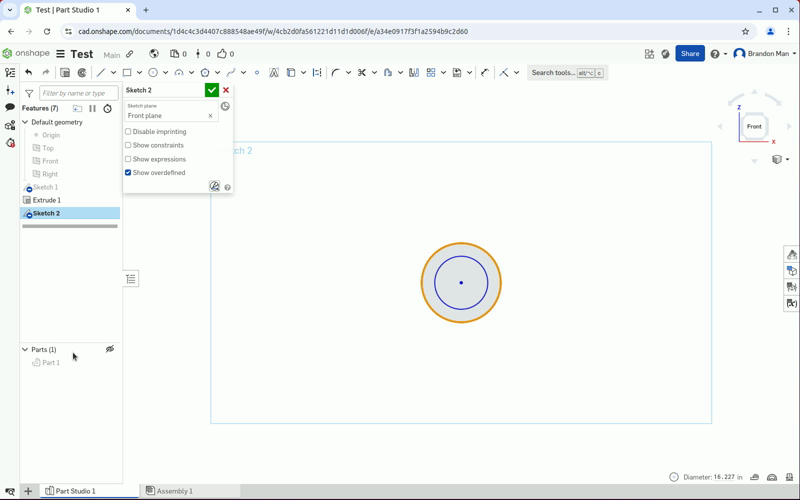
key(shift+e)
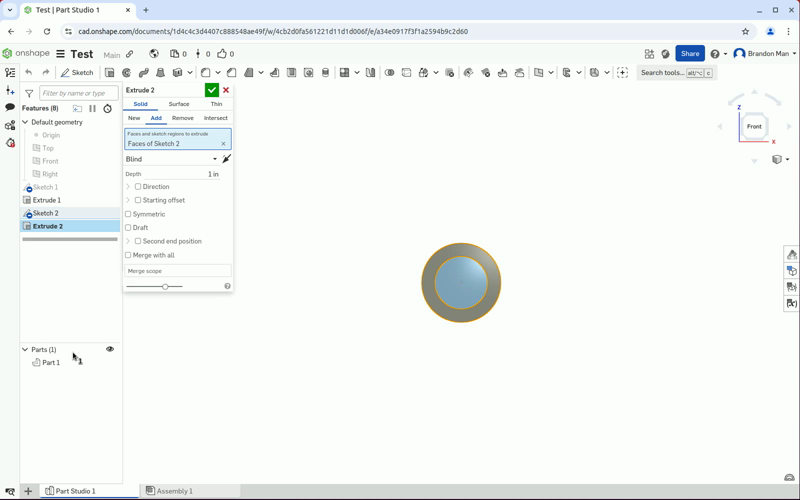
mouse_move(143, 106)
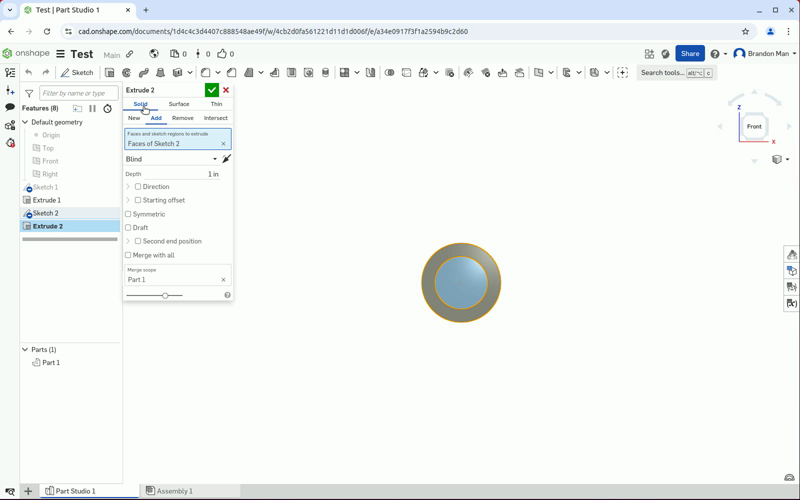
click(143, 106)
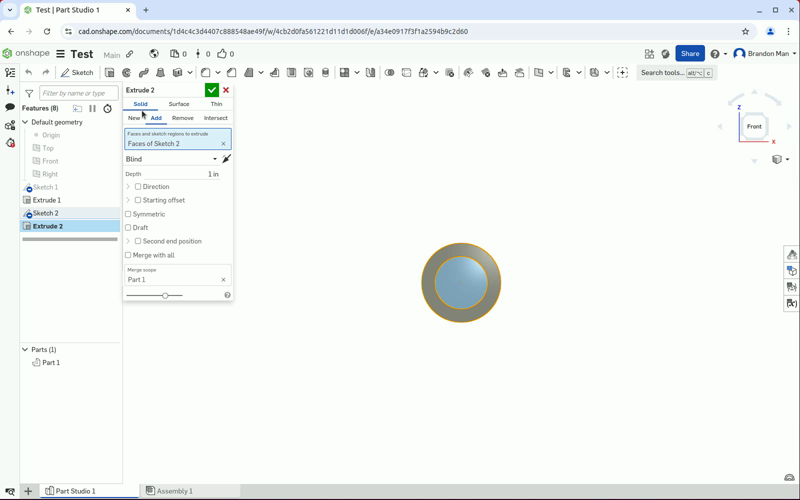
mouse_move(137, 120)
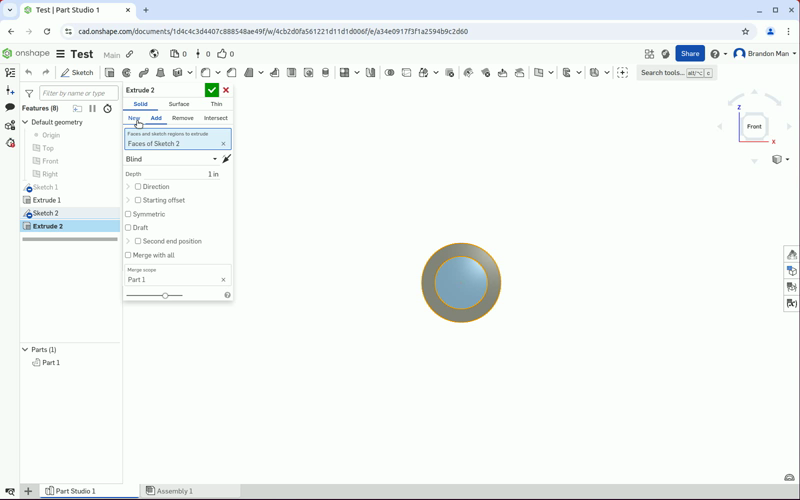
click(137, 120)
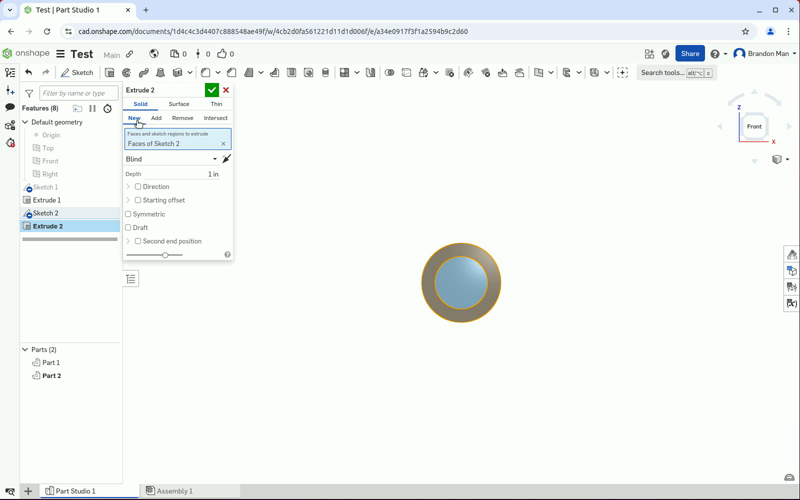
key(tab, 4)
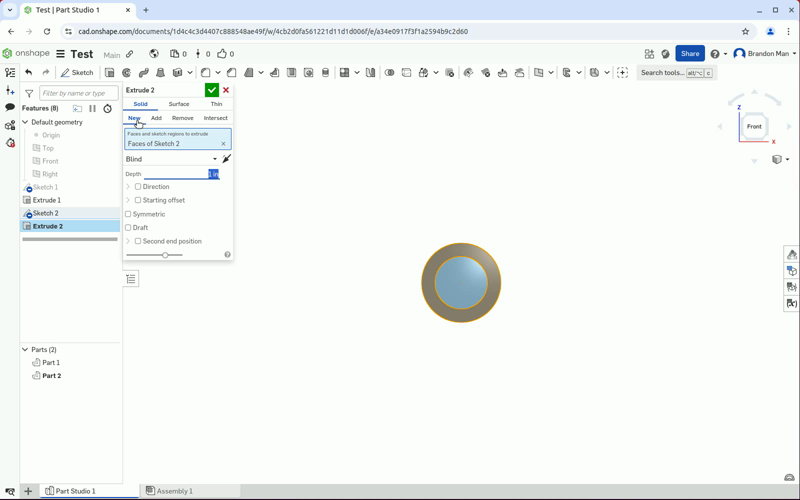
text(8.666)
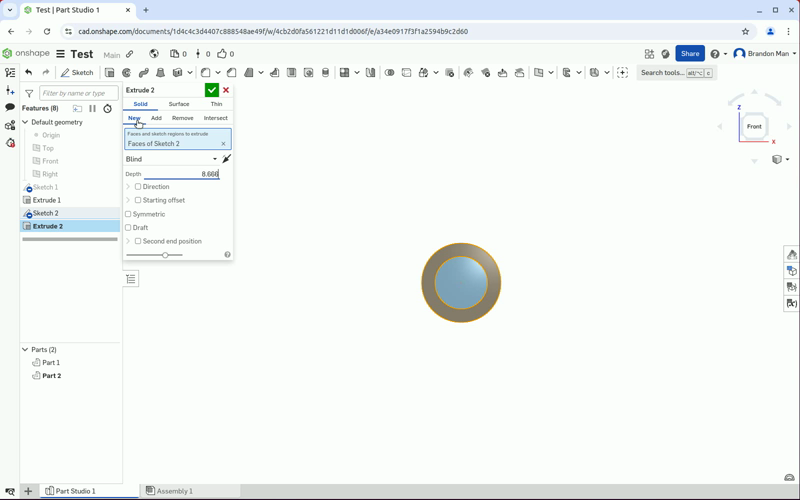
key(tab, 3)
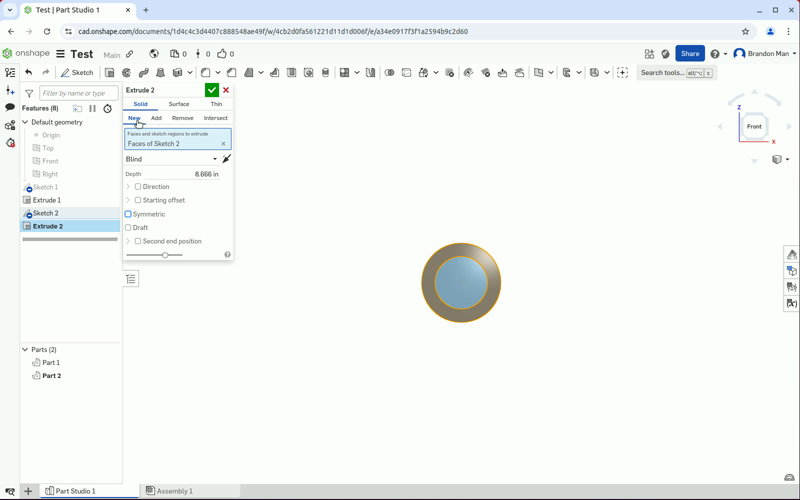
key(space)
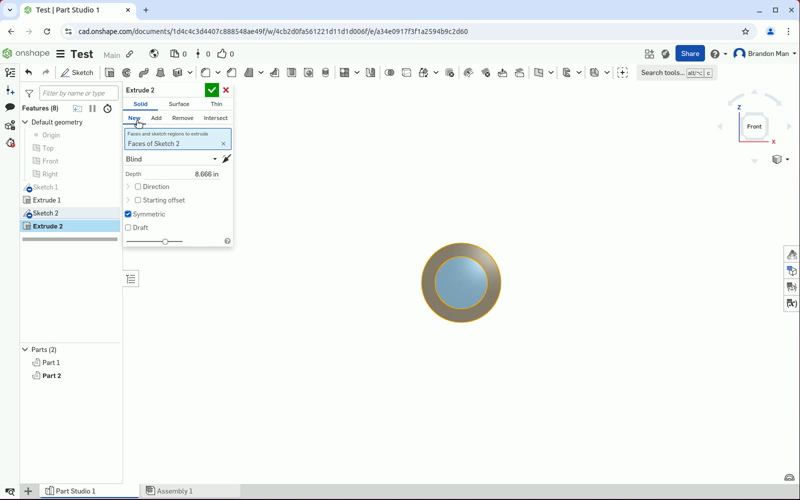
key(enter)
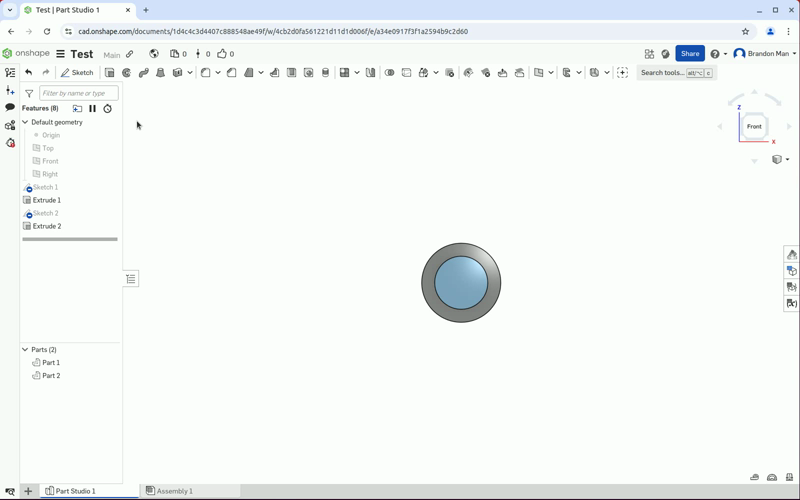
key(shift+h)
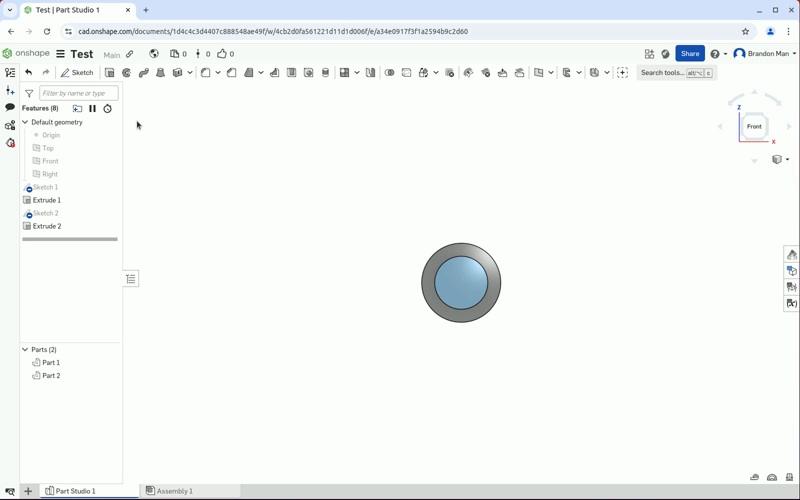
key(shift+h)
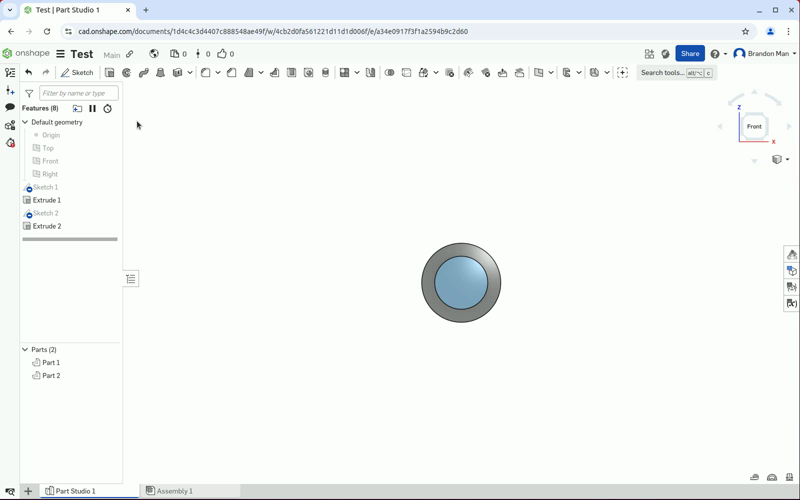
mouse_move(73, 189)
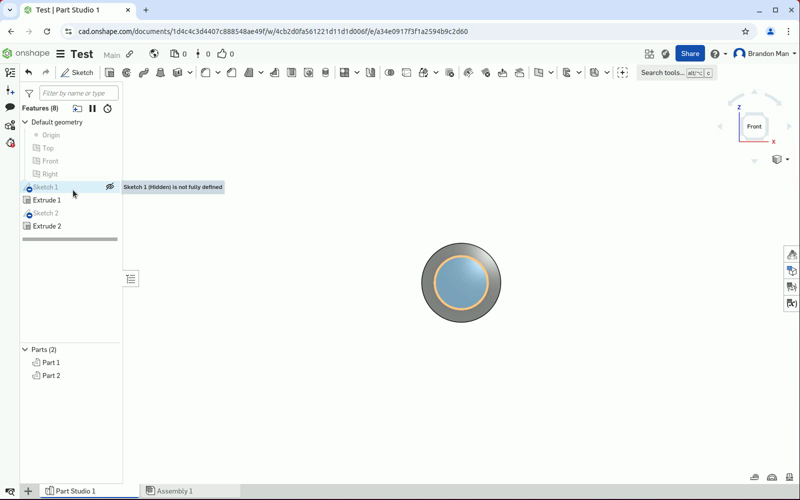
click(73, 189)
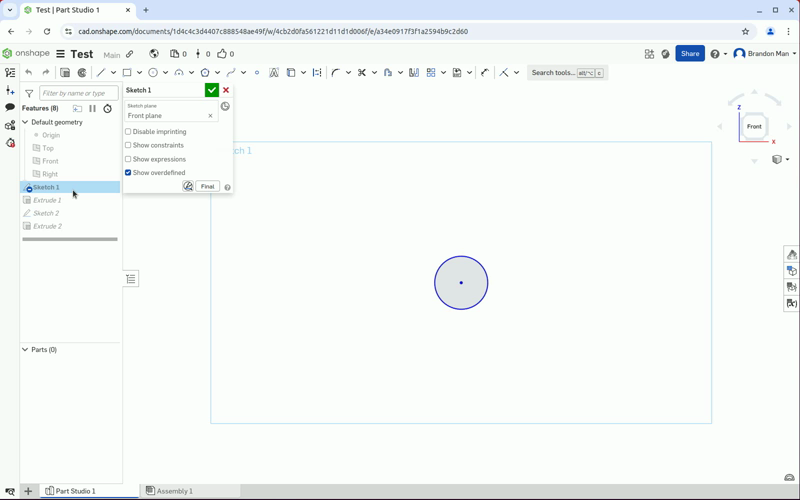
mouse_move(229, 92)
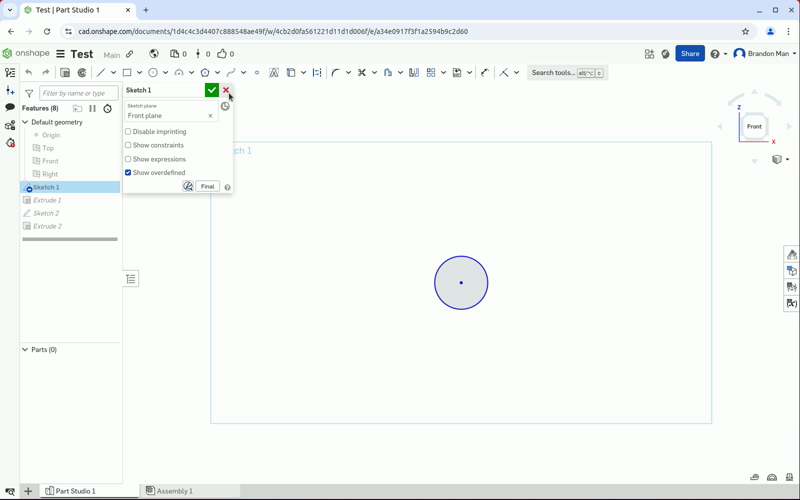
click(229, 92)
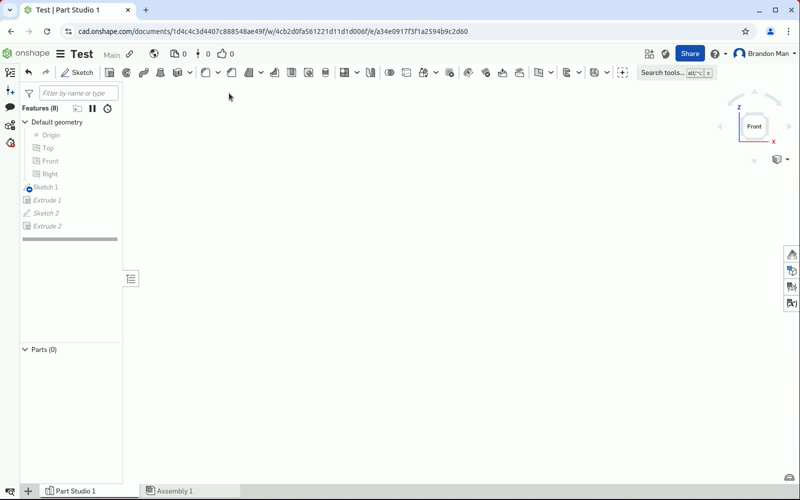
mouse_move(73, 352)
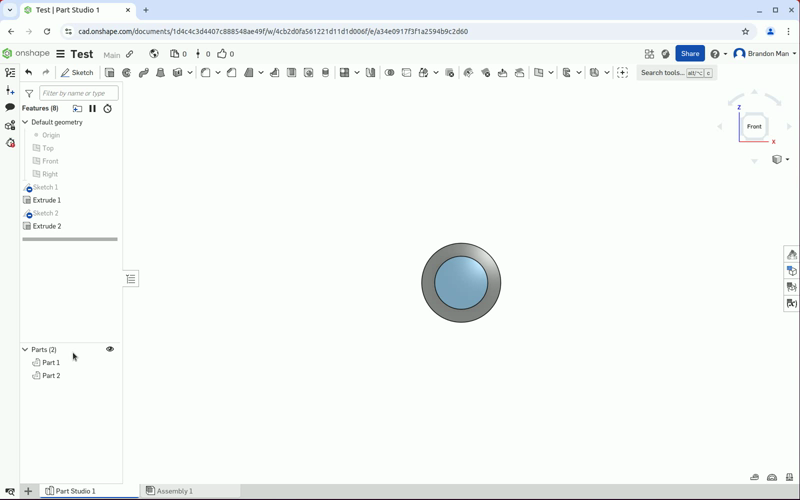
key(y)
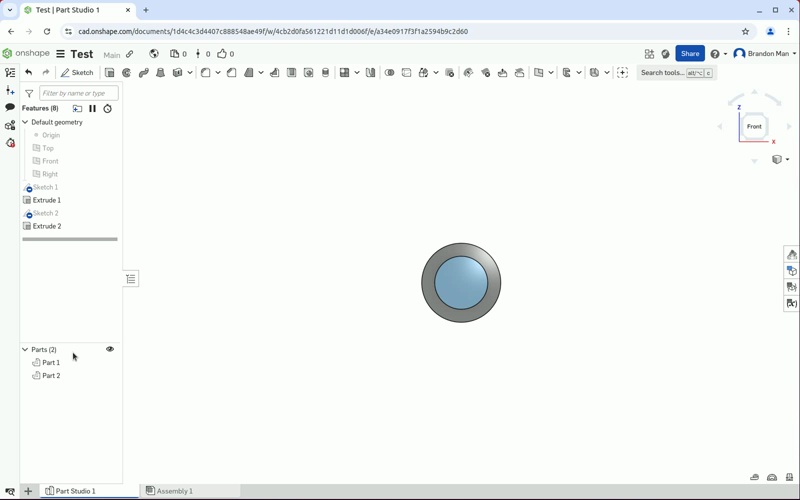
key(shift+p)
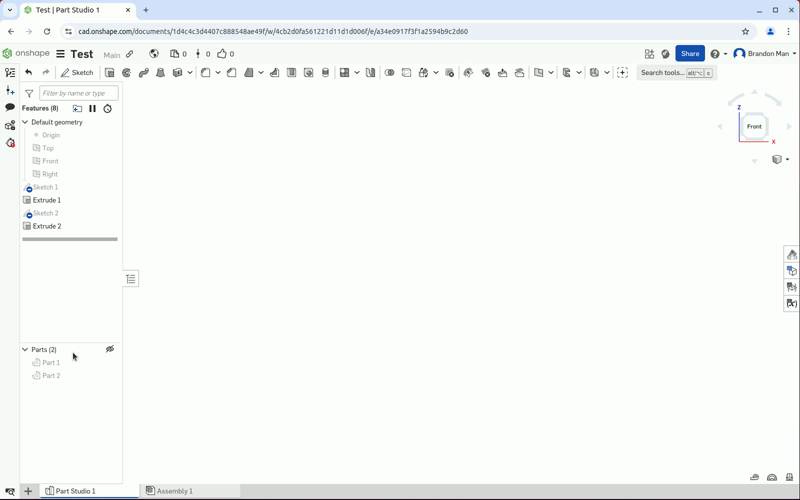
key(space)
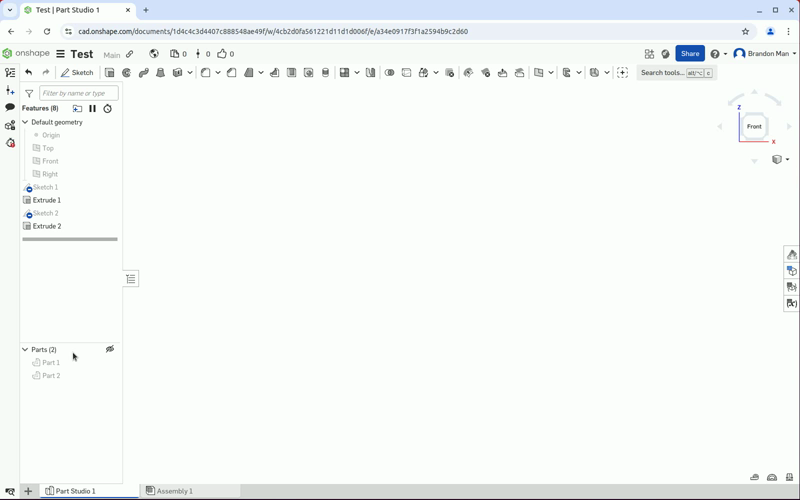
key_down(shift)
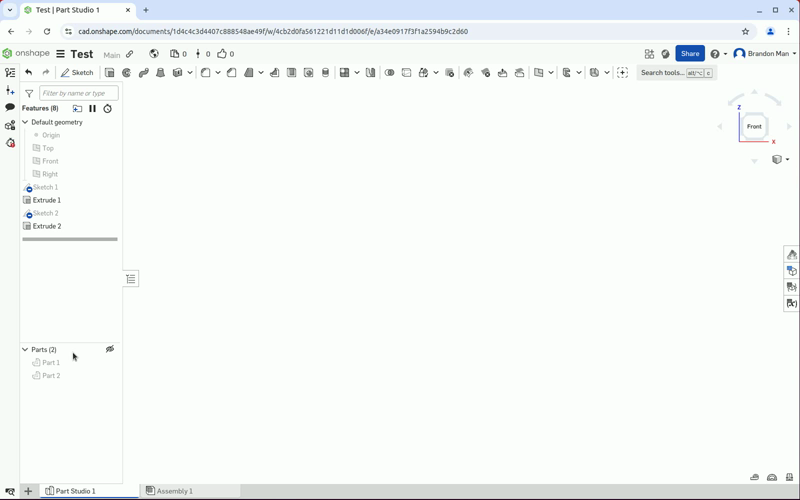
key(left)
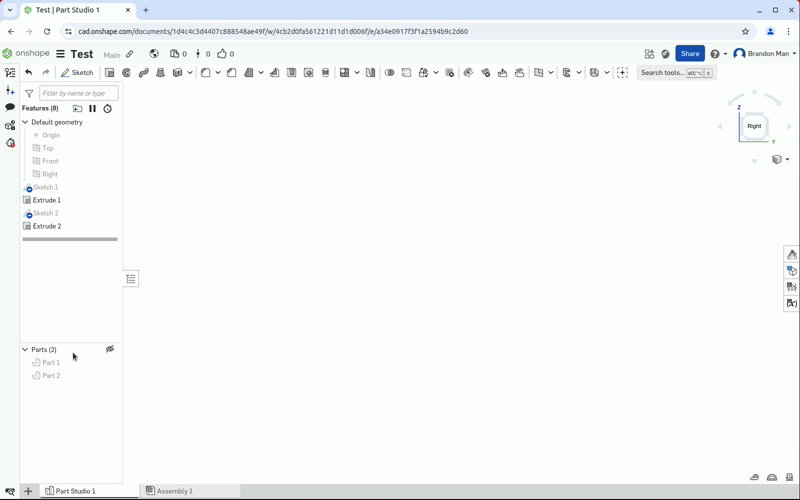
key_up(shift)
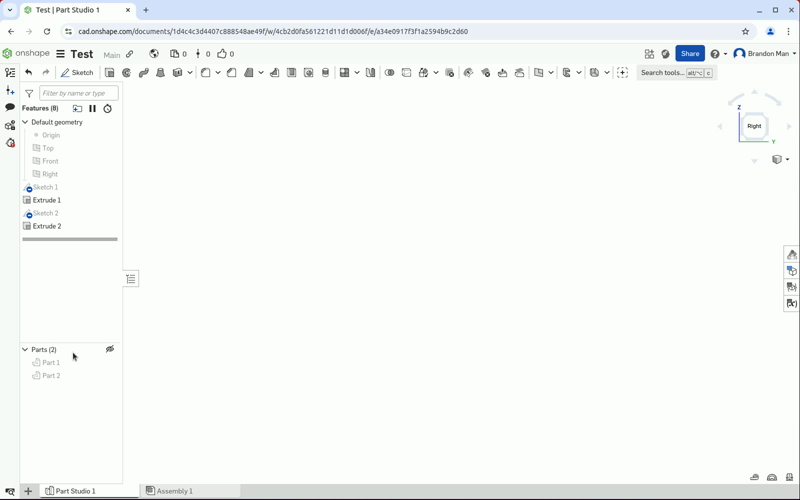
mouse_move(73, 352)
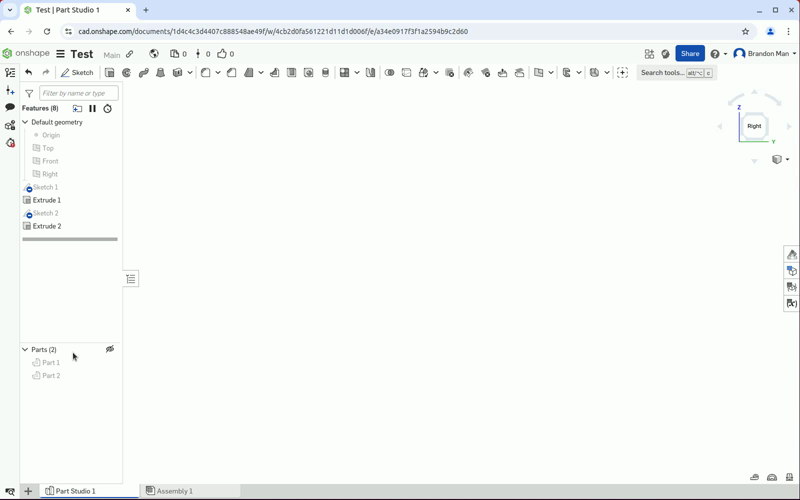
key(shift+y)
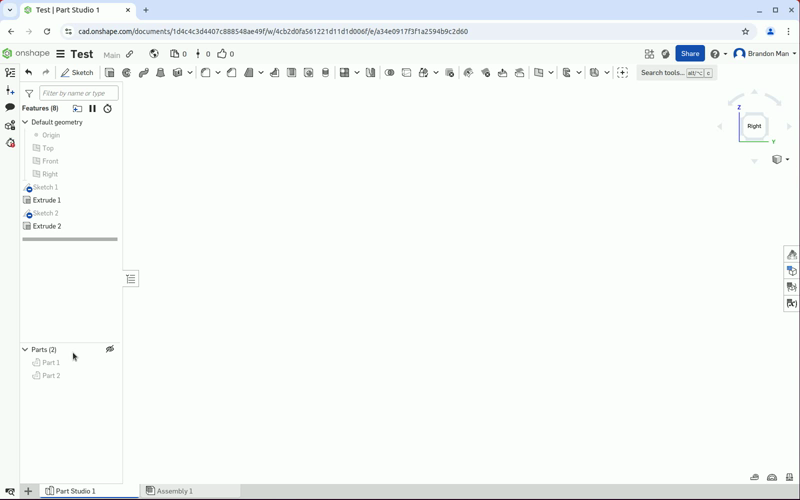
key(shift+s)
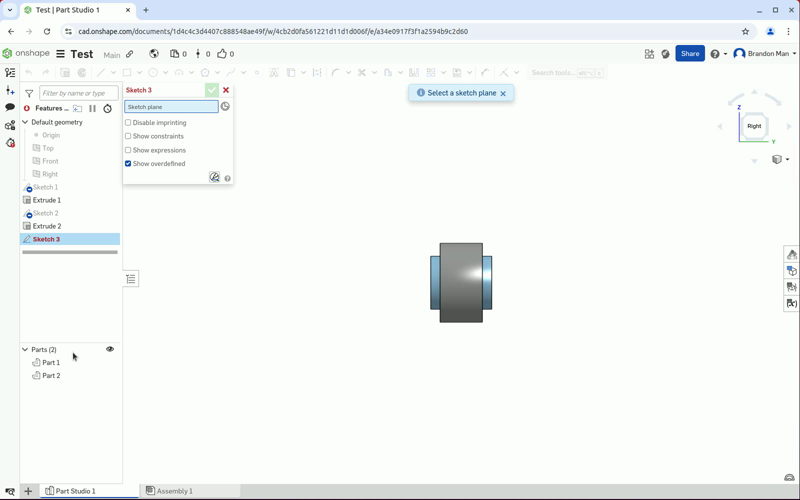
mouse_move(73, 176)
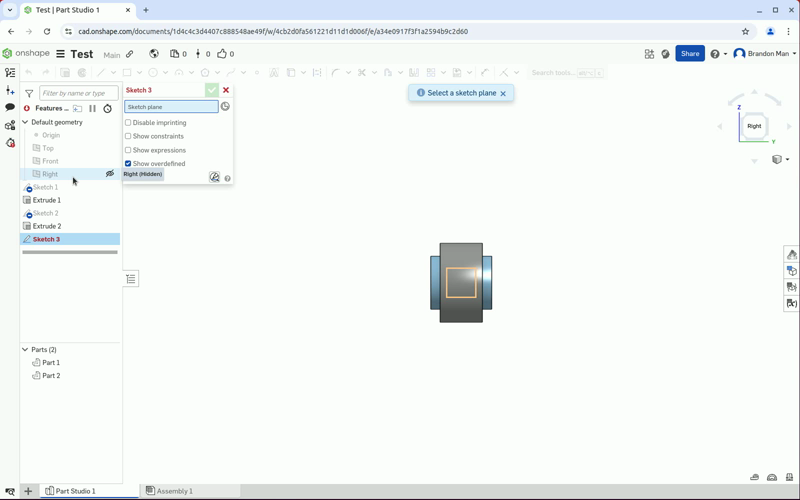
click(73, 176)
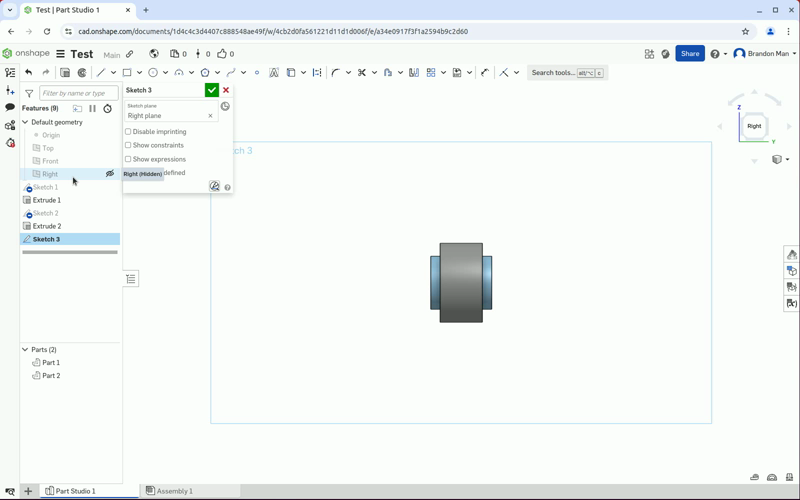
mouse_move(73, 352)
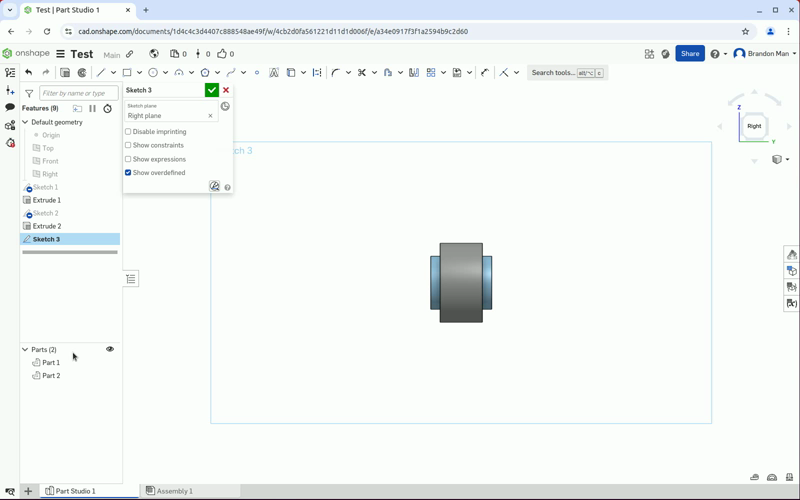
key(y)
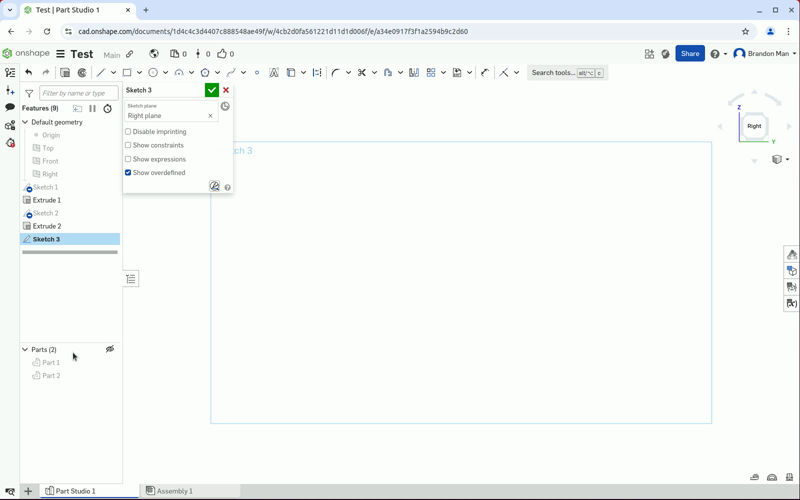
key(c)
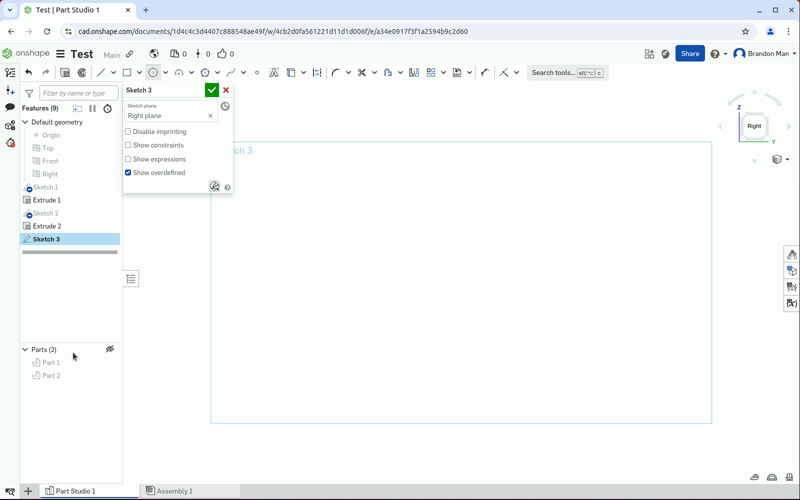
key_down(shift)
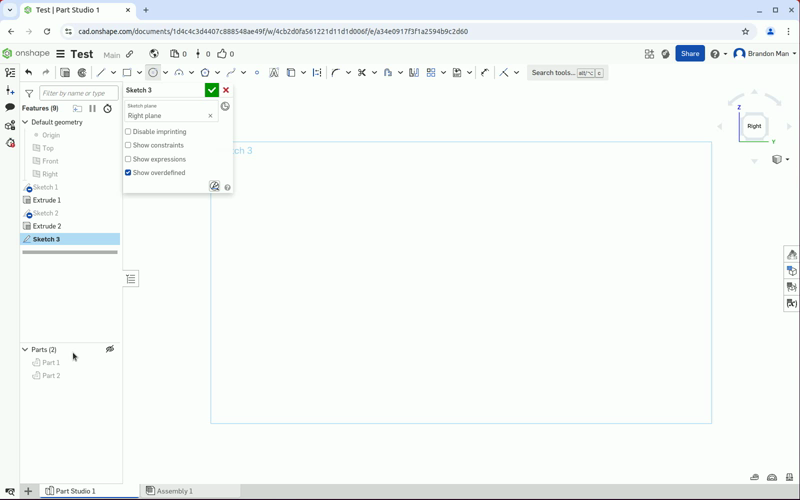
mouse_move(461, 282)
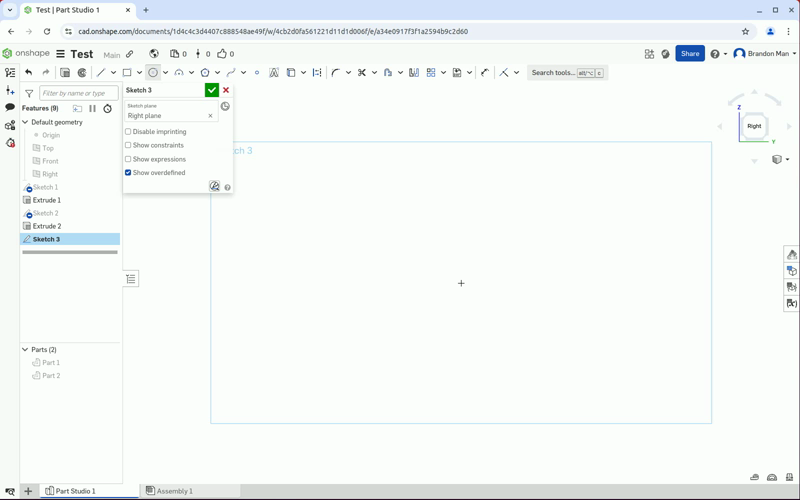
click(461, 282)
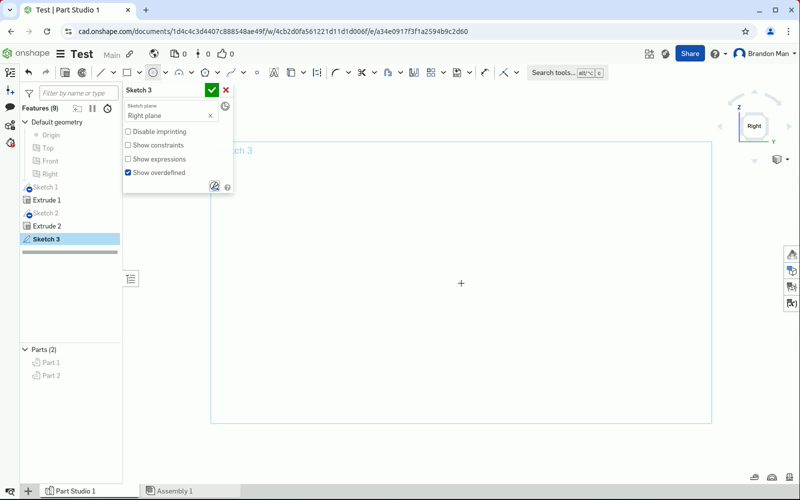
key_up(shift)
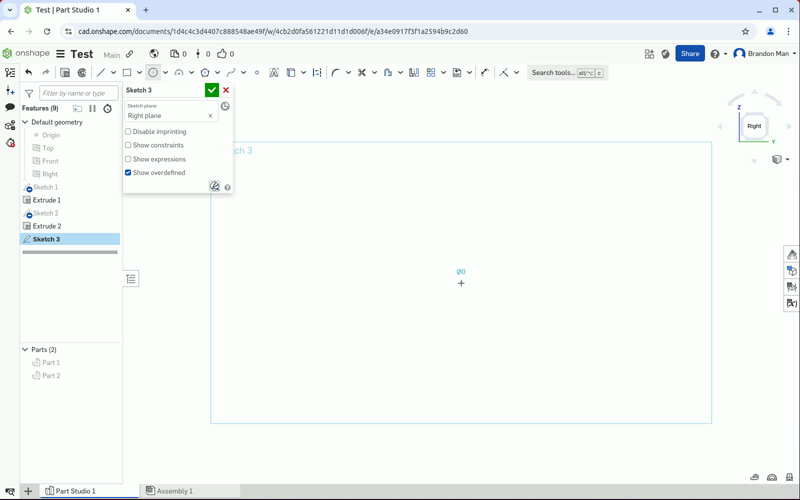
mouse_move(476, 282)
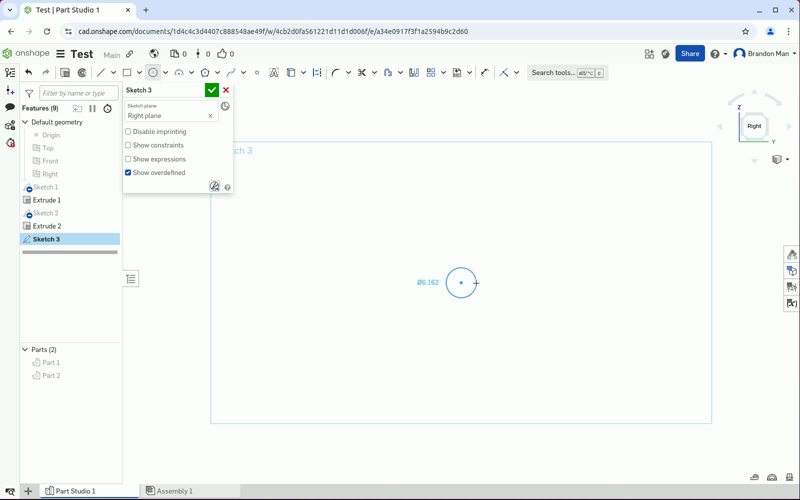
click(476, 282)
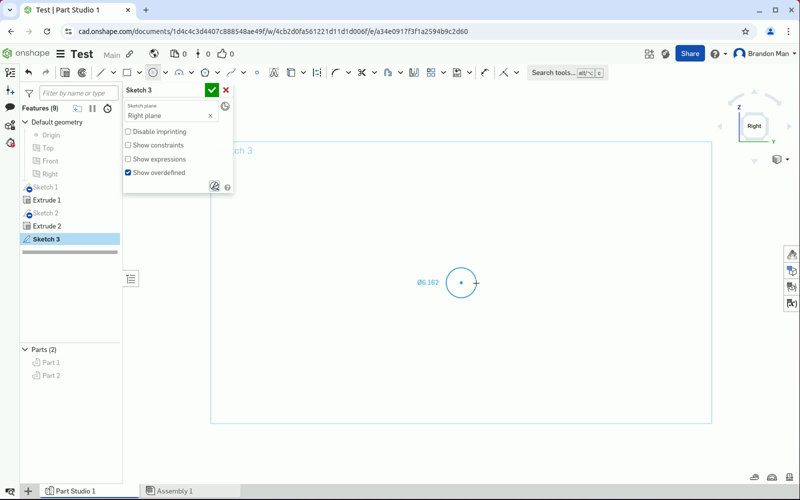
key(esc)
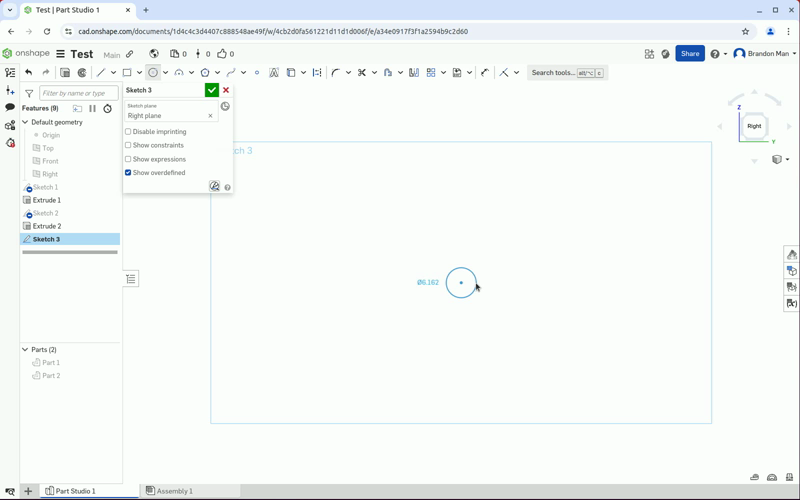
mouse_move(469, 284)
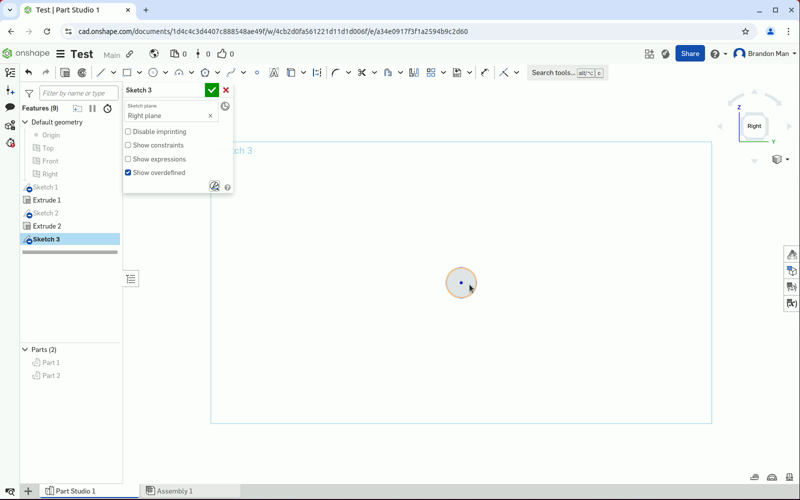
scroll(6)
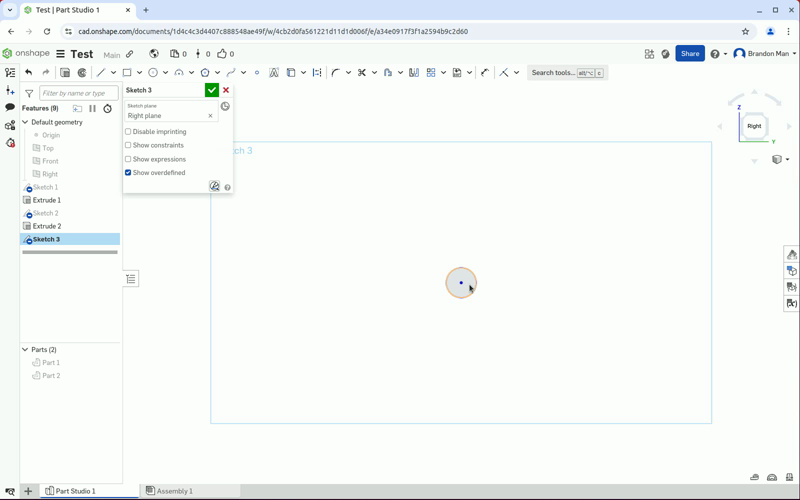
scroll(6)
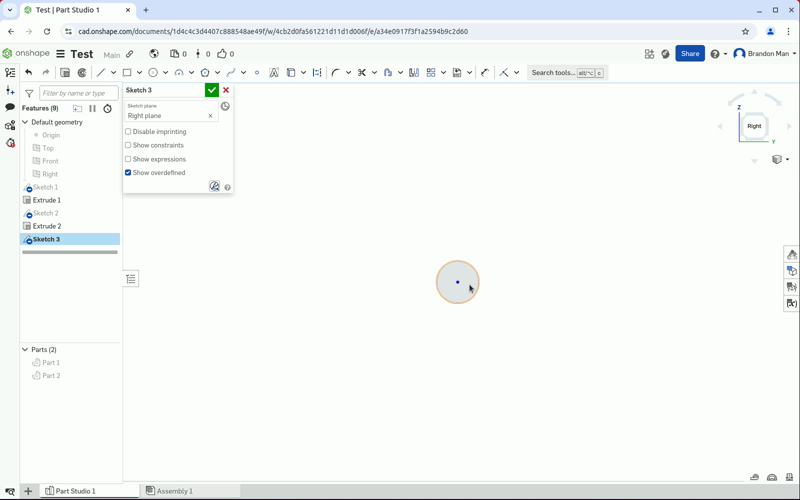
scroll(6)
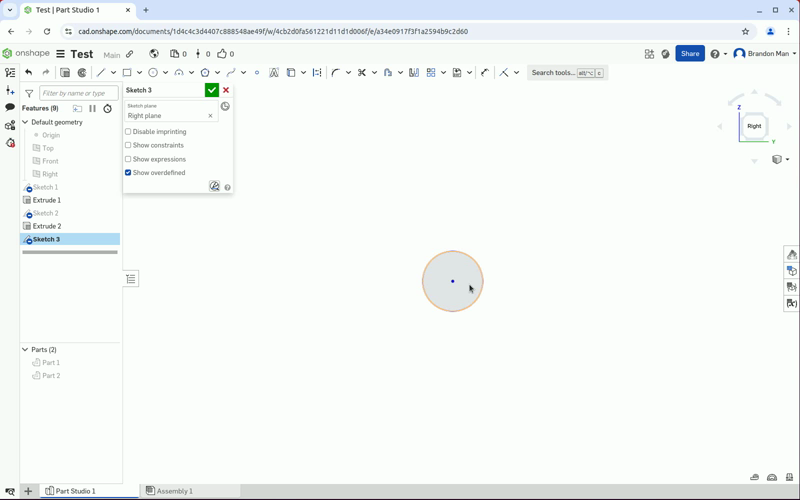
scroll(6)
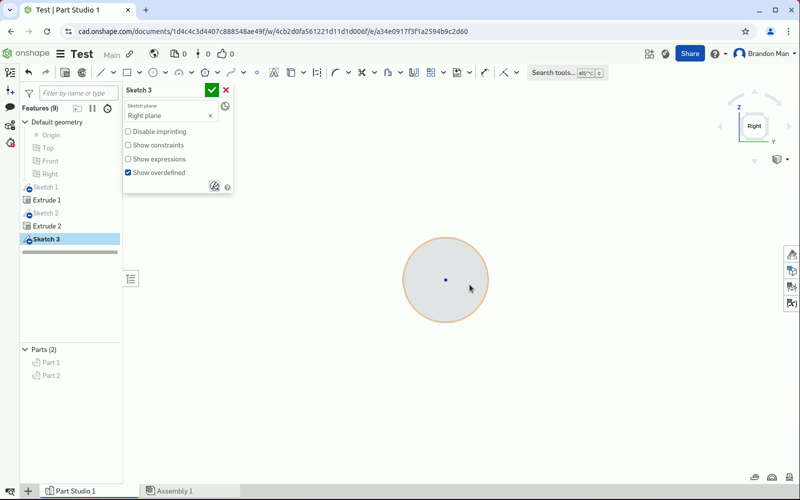
scroll(6)
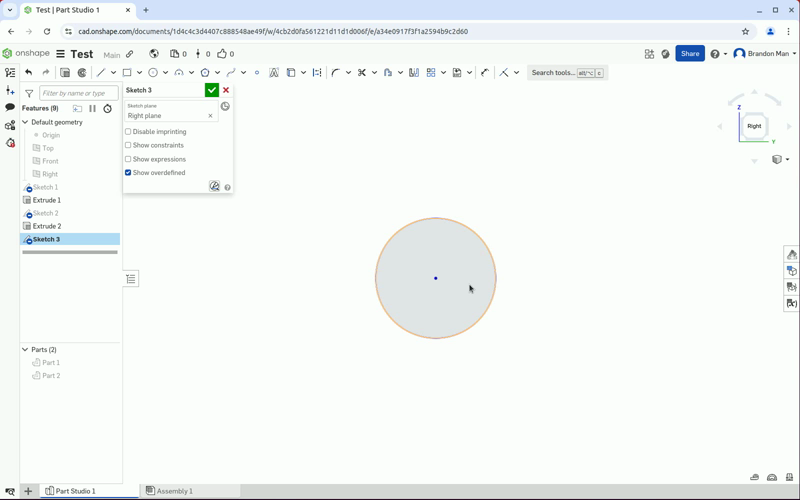
scroll(6)
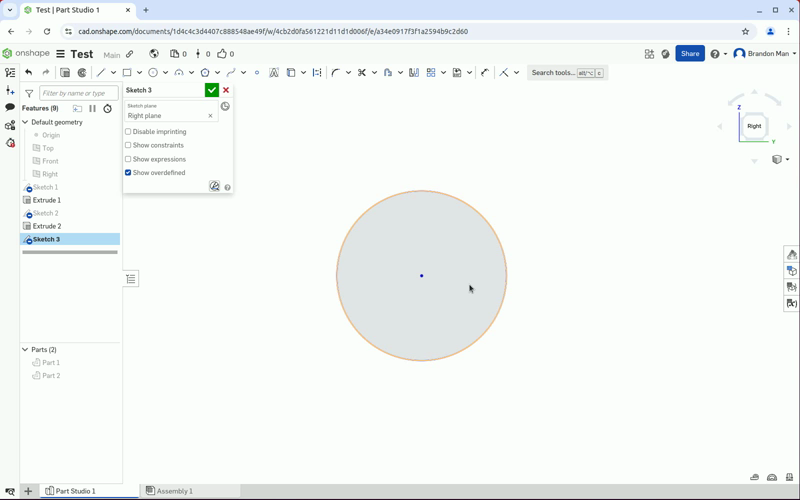
scroll(6)
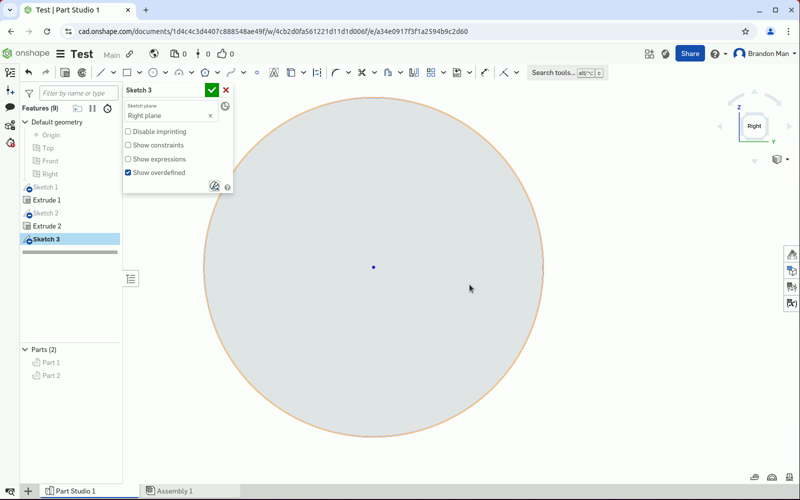
click(469, 284)
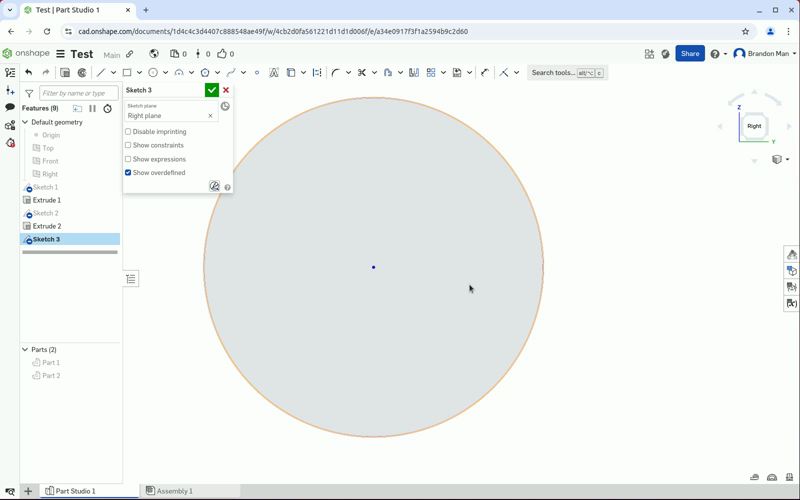
scroll(-6)
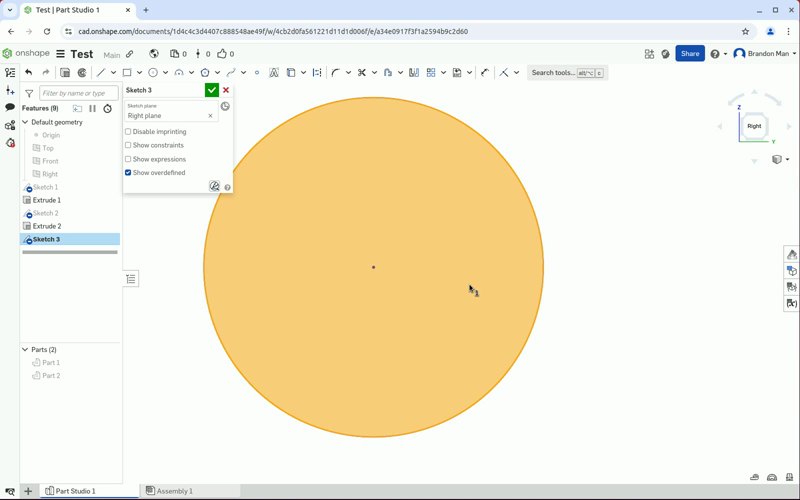
scroll(-6)
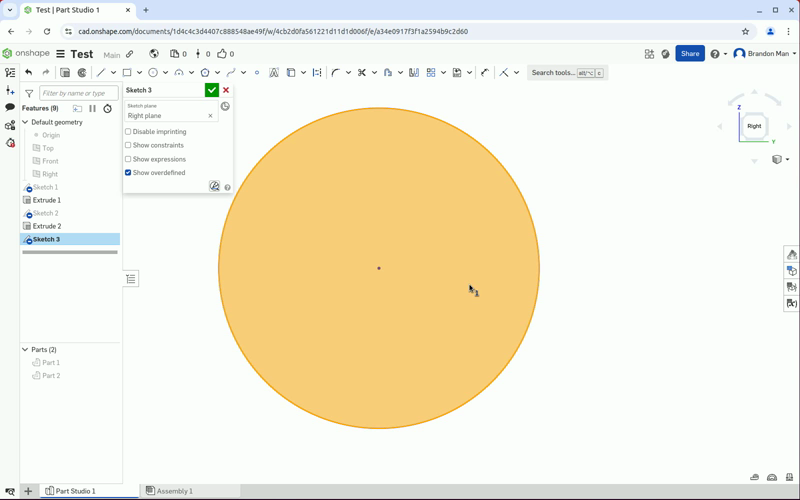
scroll(-6)
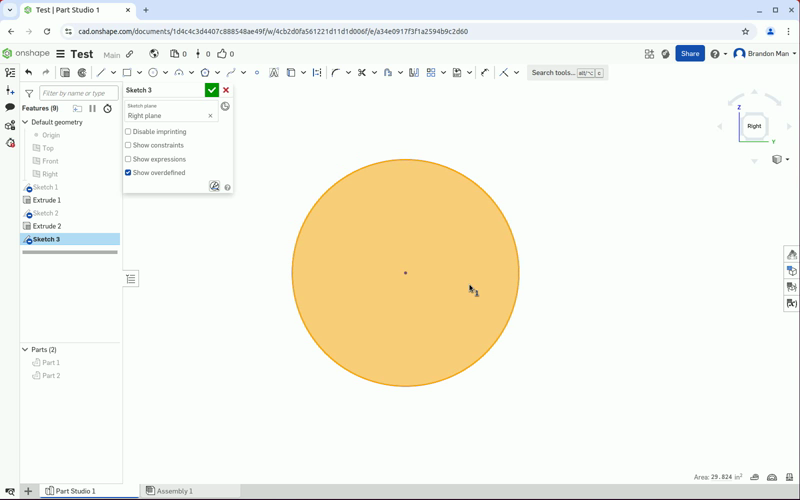
scroll(-6)
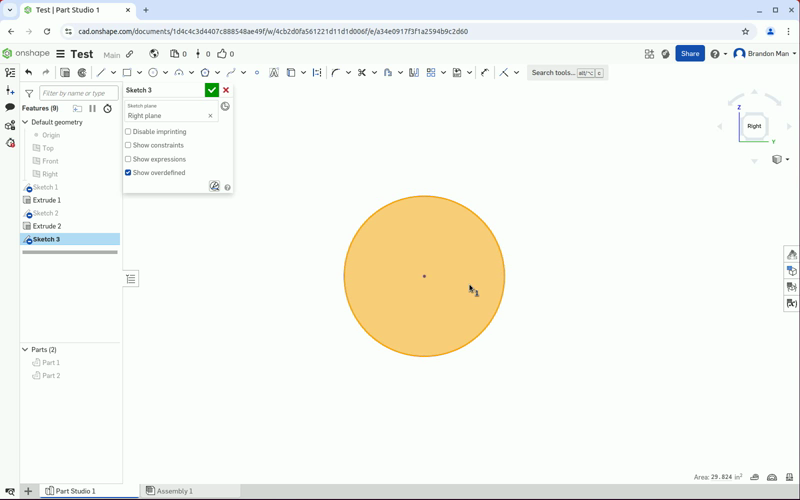
scroll(-6)
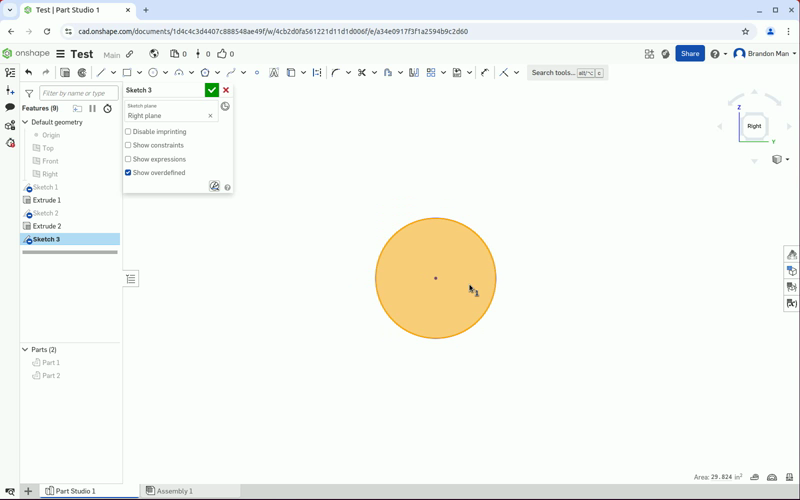
scroll(-6)
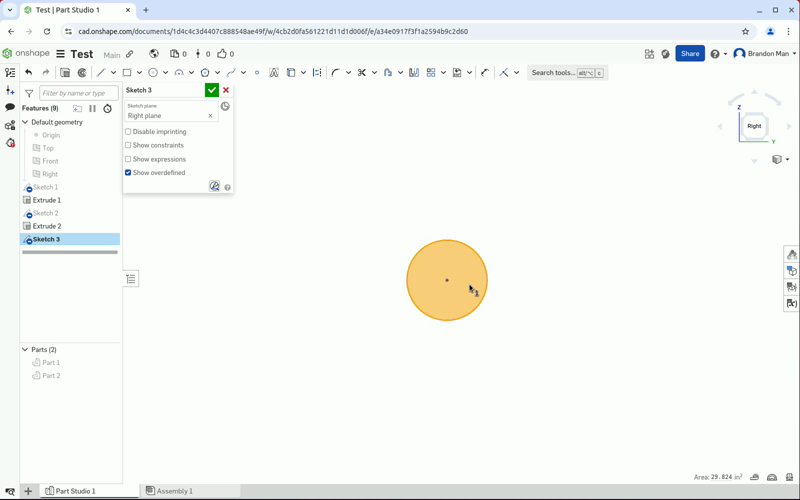
scroll(-6)
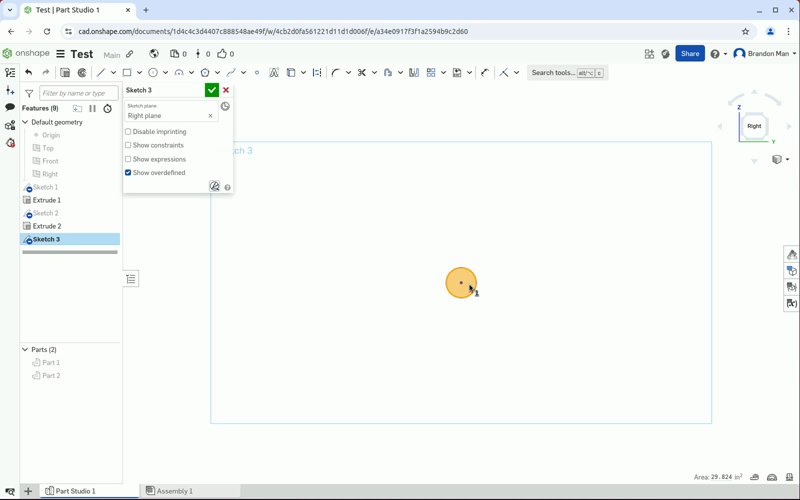
mouse_move(73, 352)
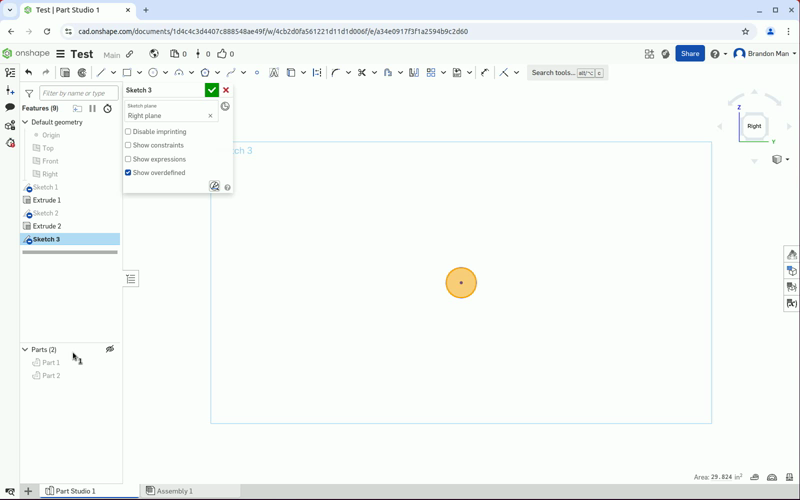
key(shift+y)
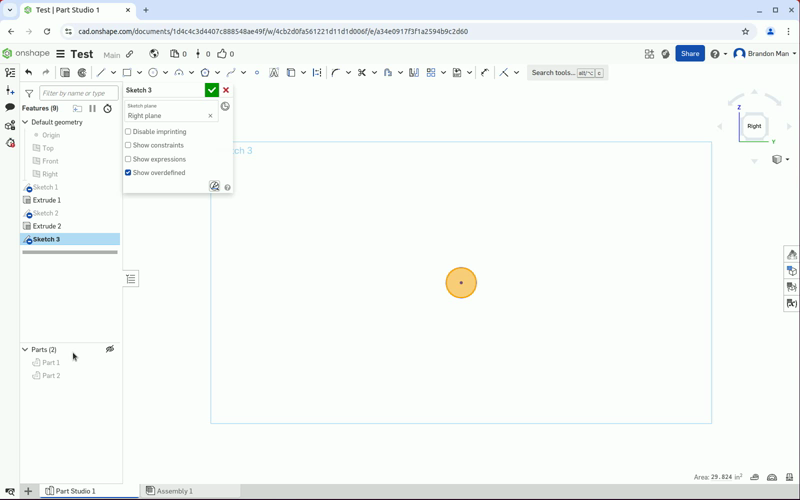
key(shift+e)
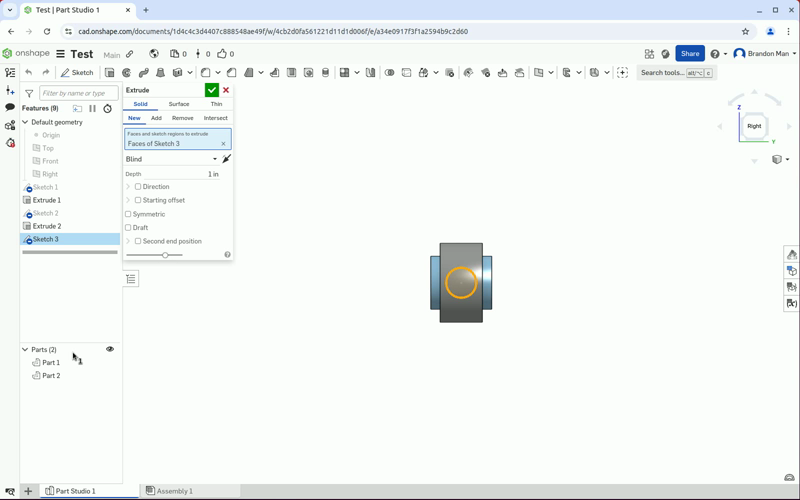
mouse_move(143, 106)
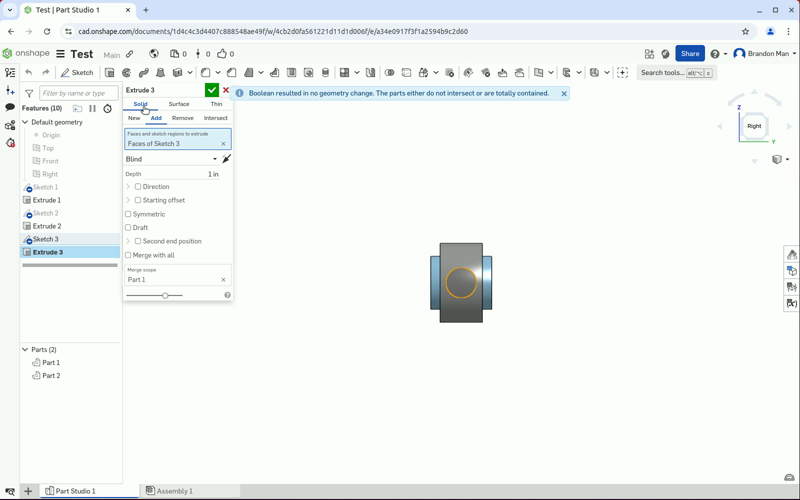
click(143, 106)
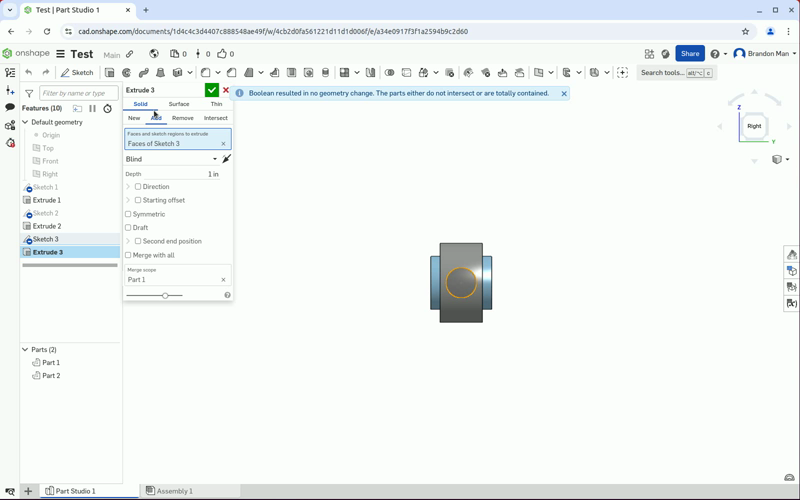
mouse_move(186, 120)
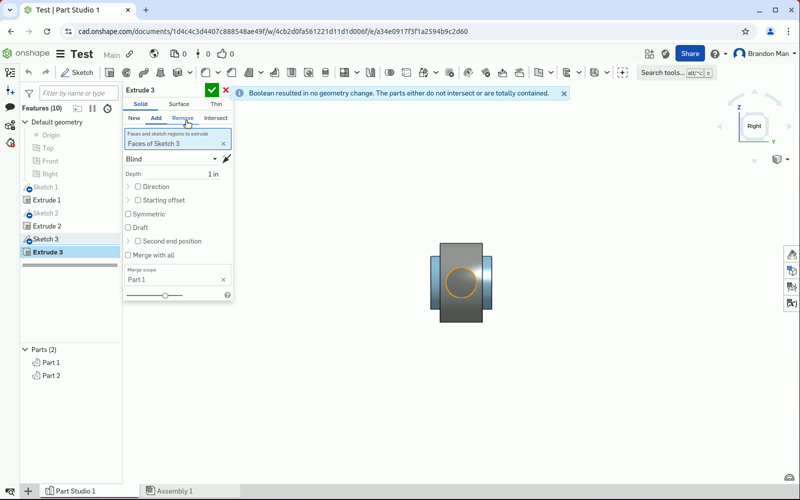
click(186, 120)
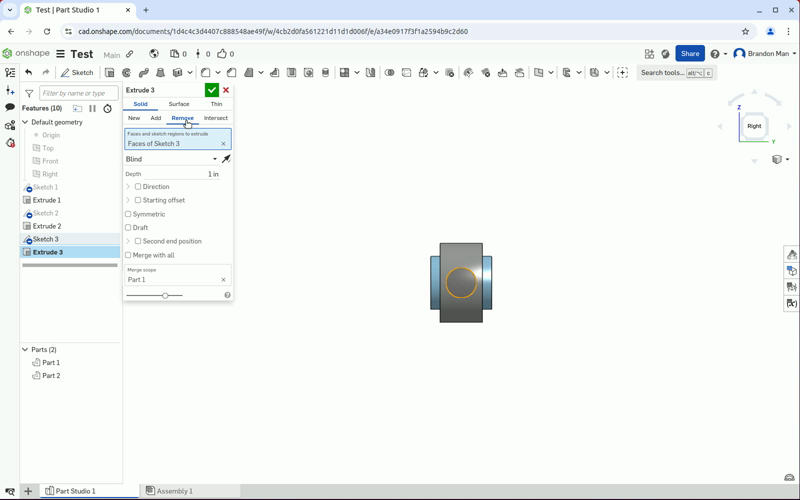
key(tab, 4)
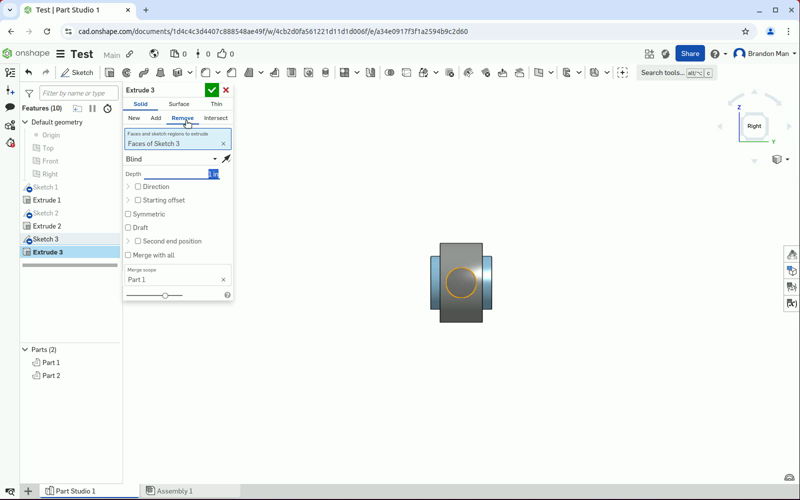
text(15.886)
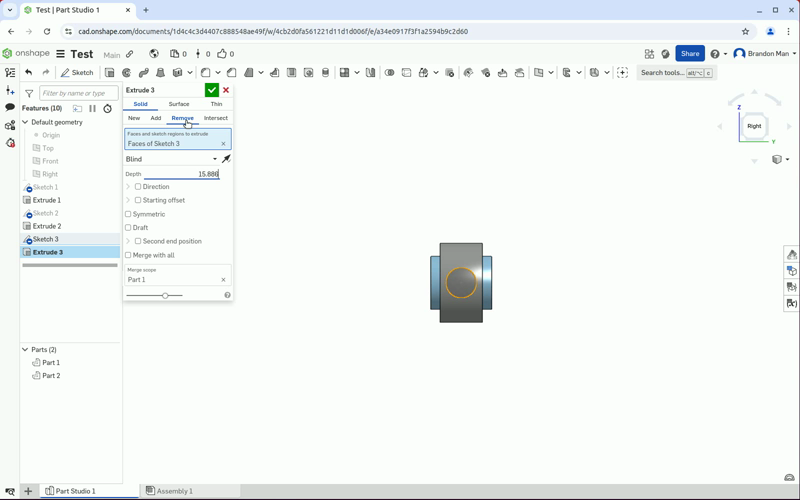
key(tab, 3)
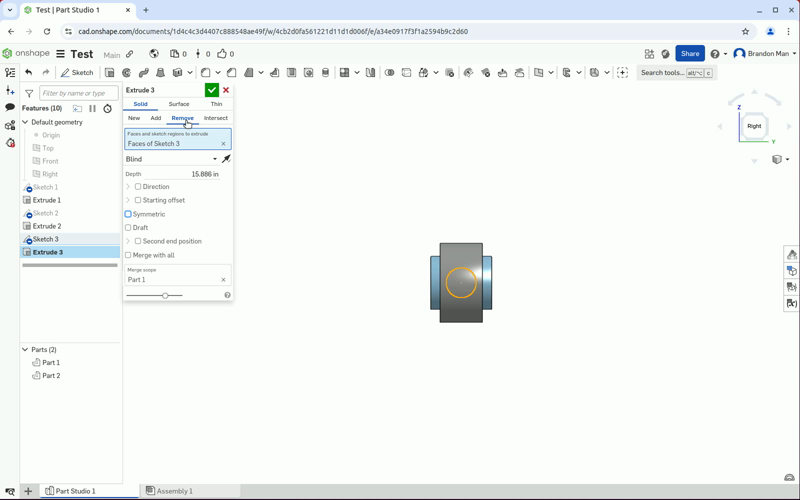
key(space)
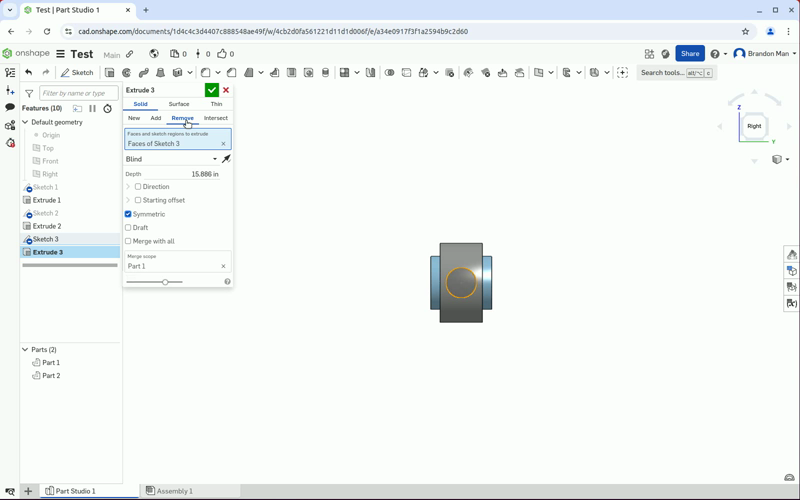
key(tab, 2)
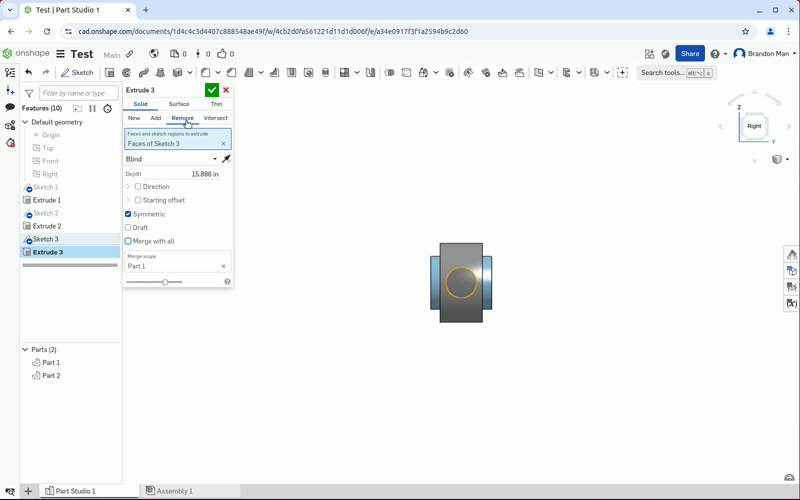
key(space)
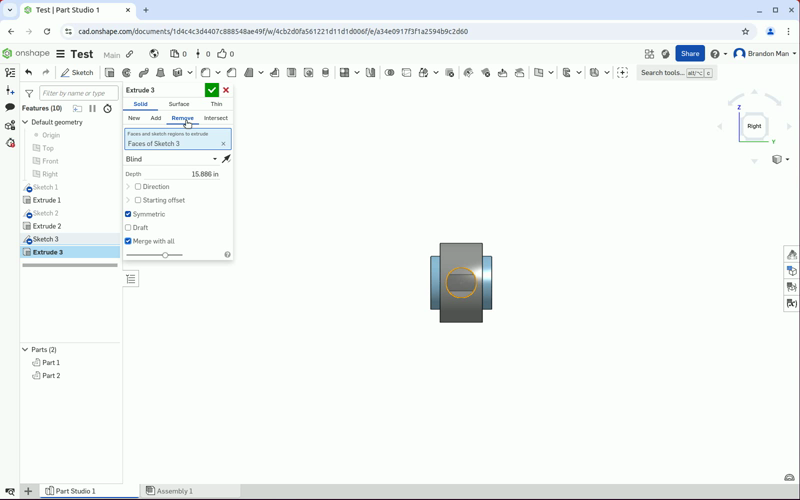
key(enter)
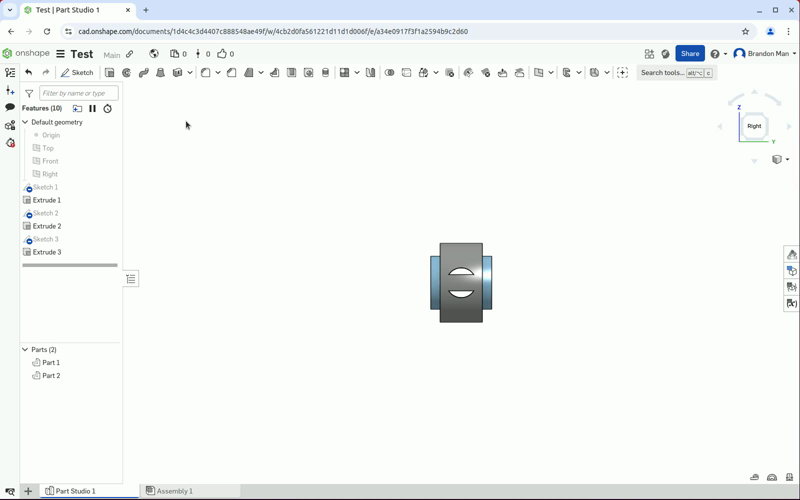
key(shift+h)
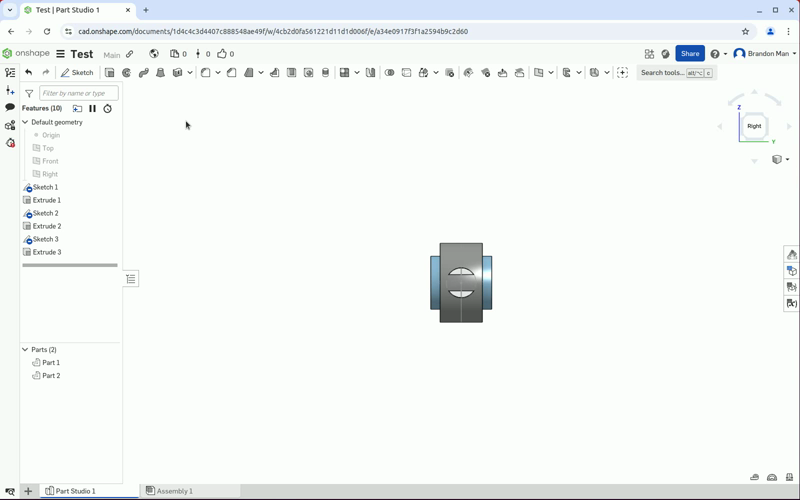
key(shift+h)
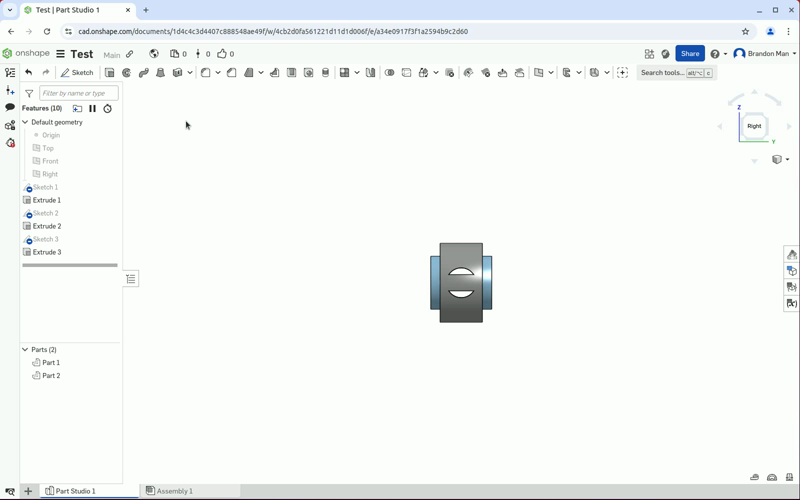
mouse_move(73, 189)
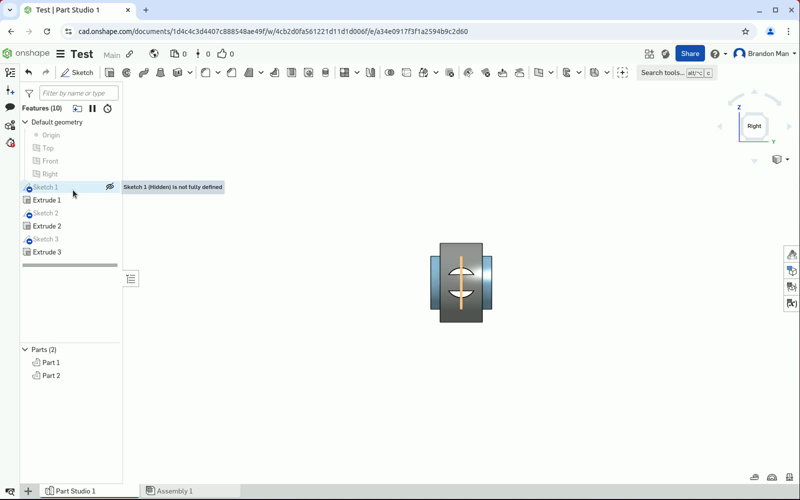
click(73, 189)
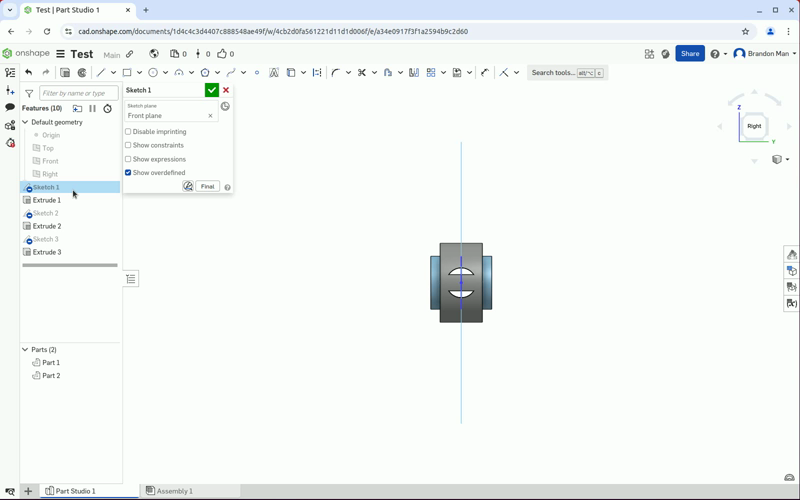
mouse_move(229, 92)
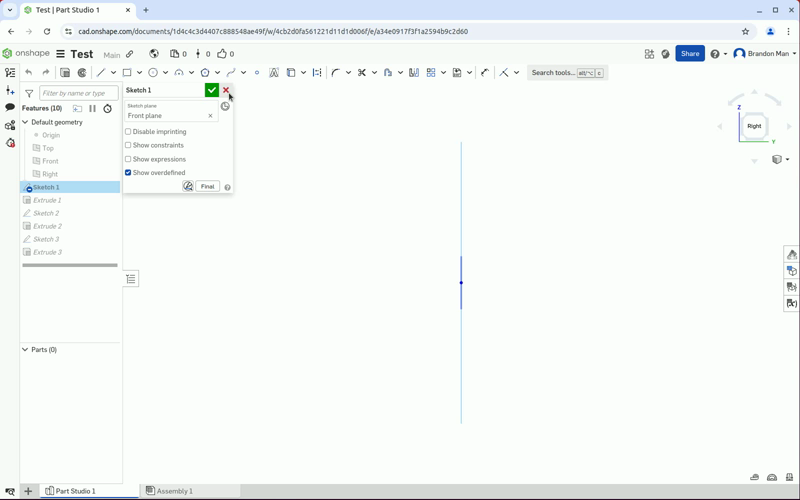
click(229, 92)
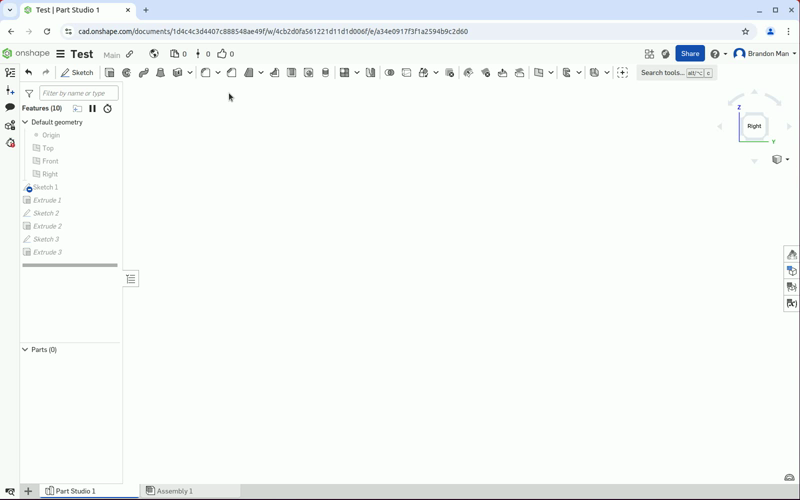
mouse_move(73, 352)
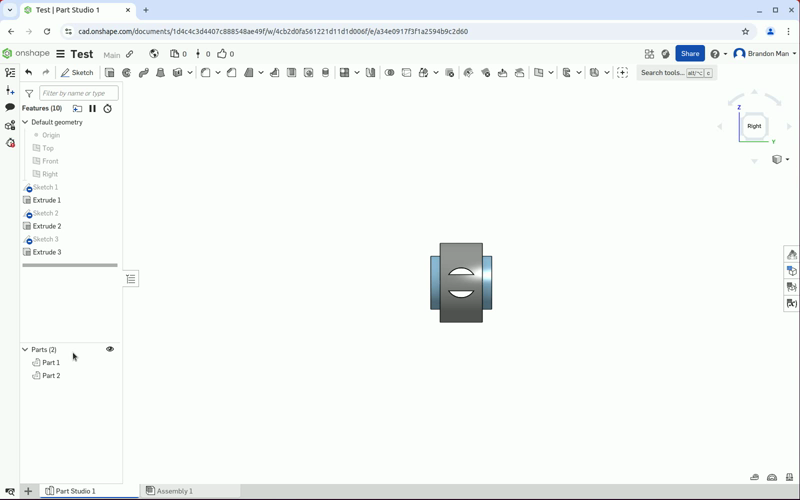
key(y)
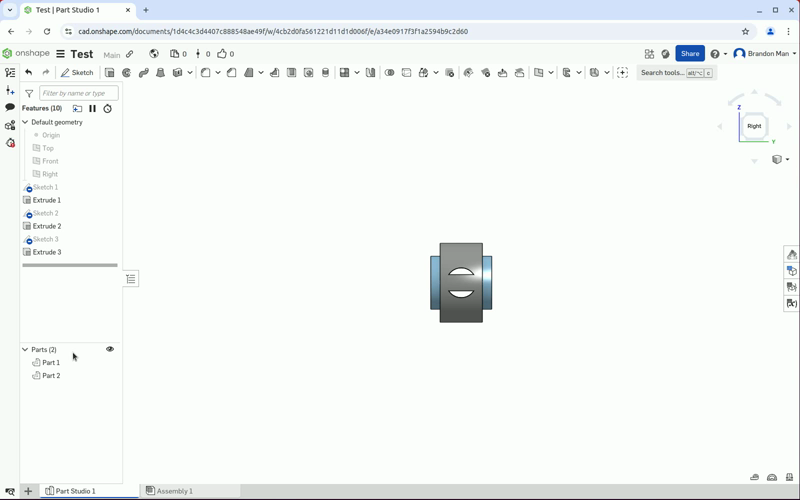
key(shift+p)
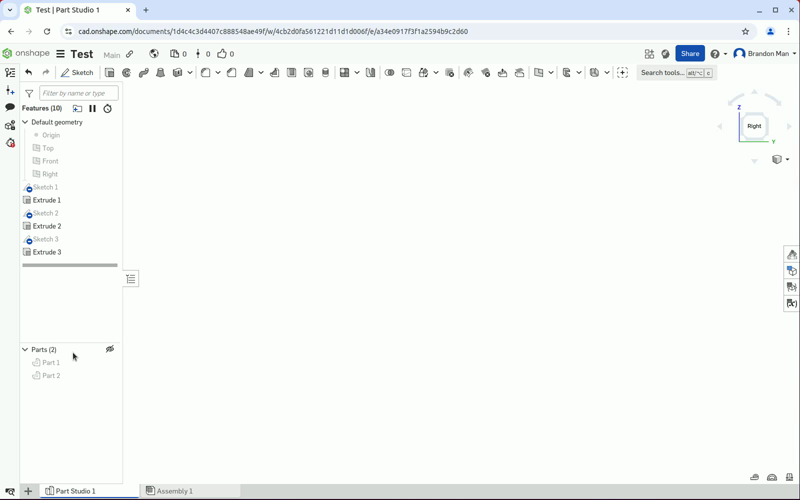
key(space)
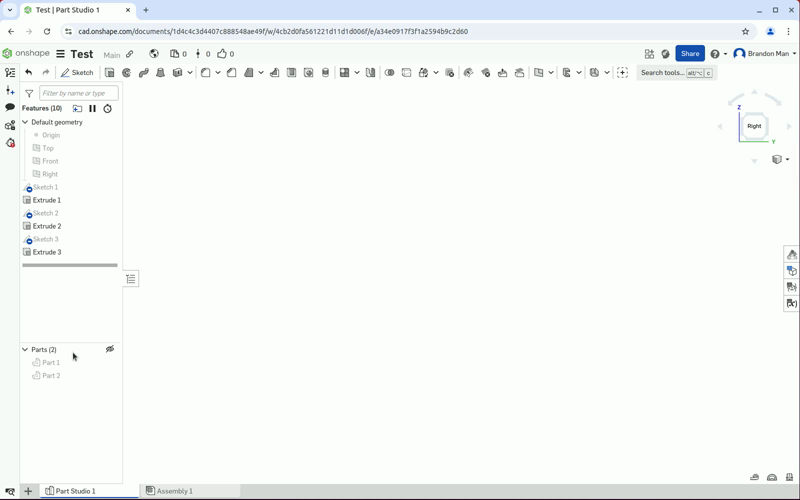
key_down(shift)
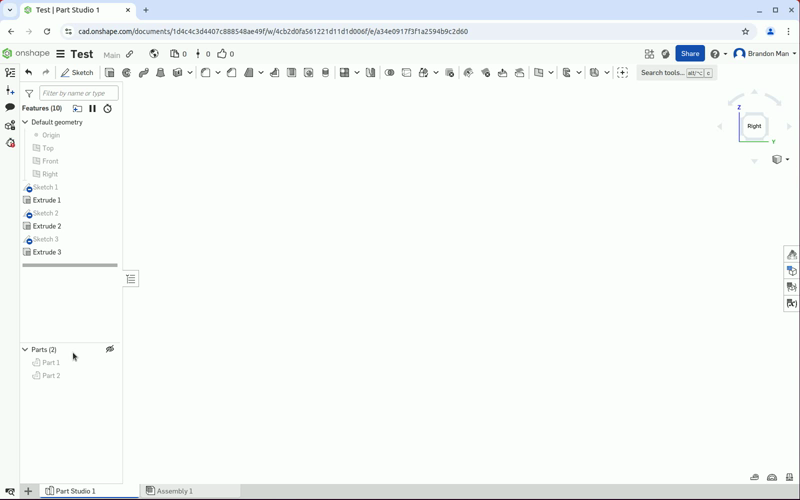
key(right)
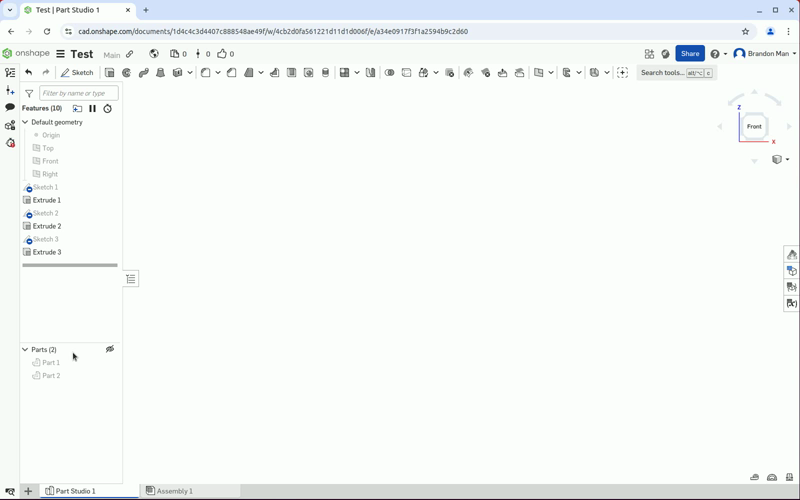
key_up(shift)
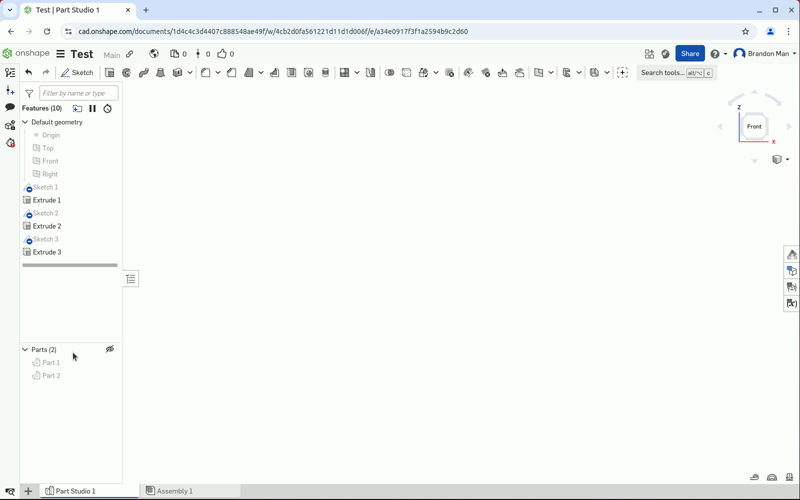
mouse_move(73, 352)
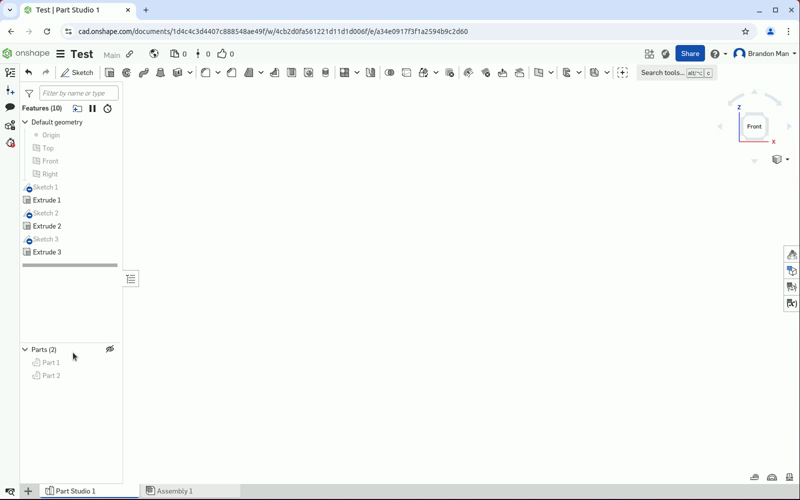
key(shift+y)
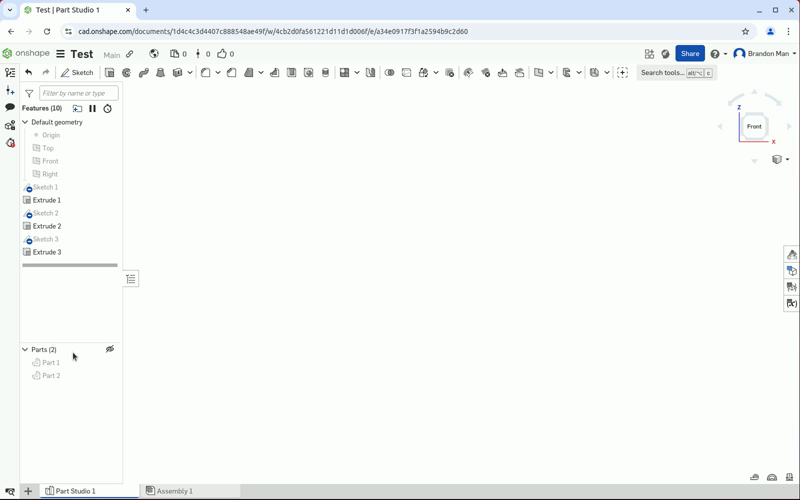
key(shift+s)
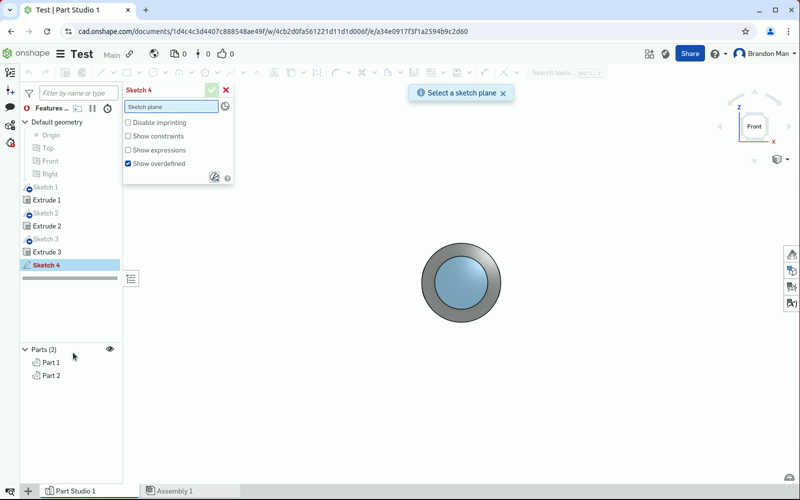
mouse_move(73, 163)
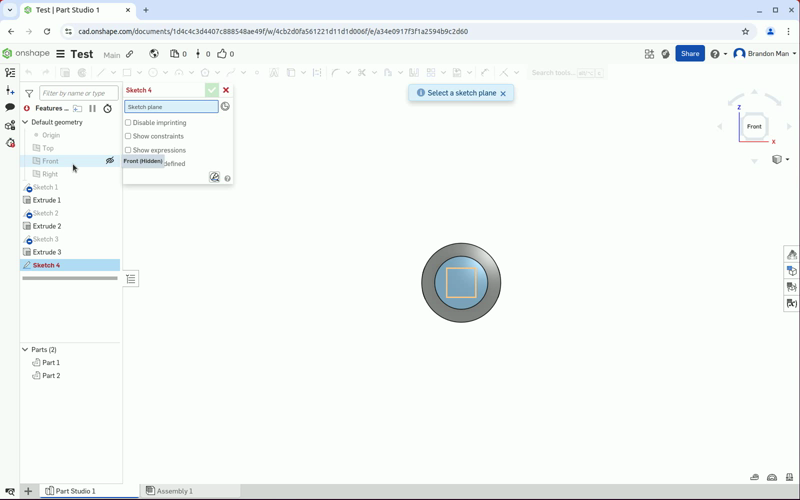
click(73, 163)
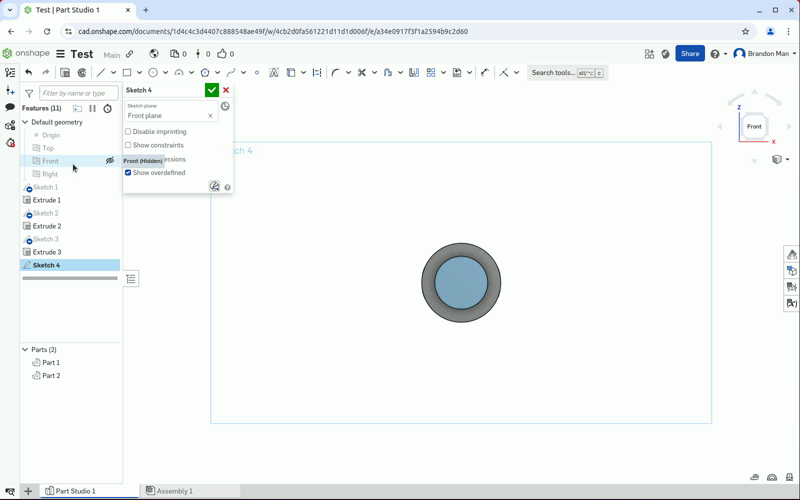
mouse_move(73, 352)
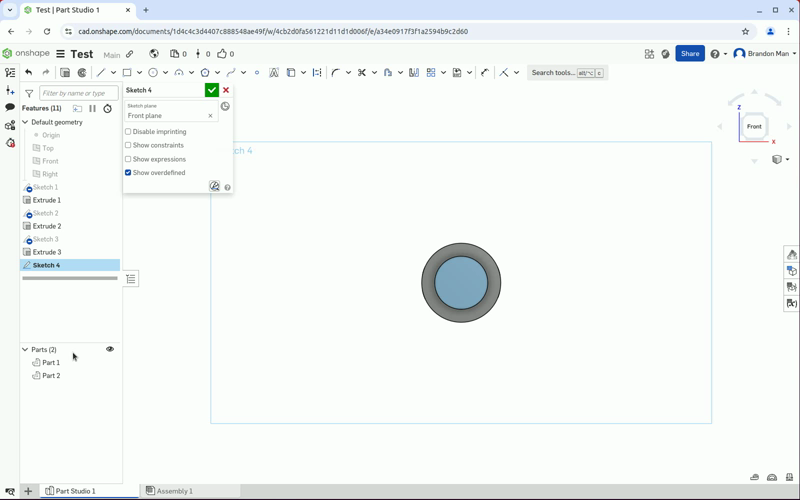
key(y)
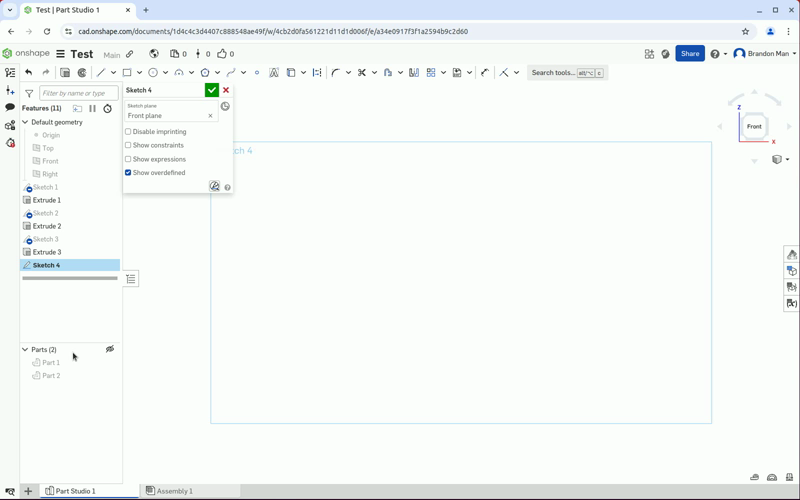
key(c)
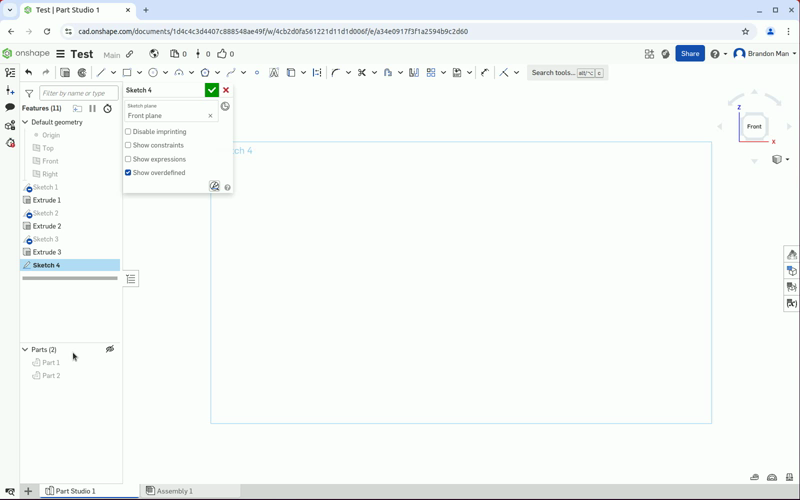
key_down(shift)
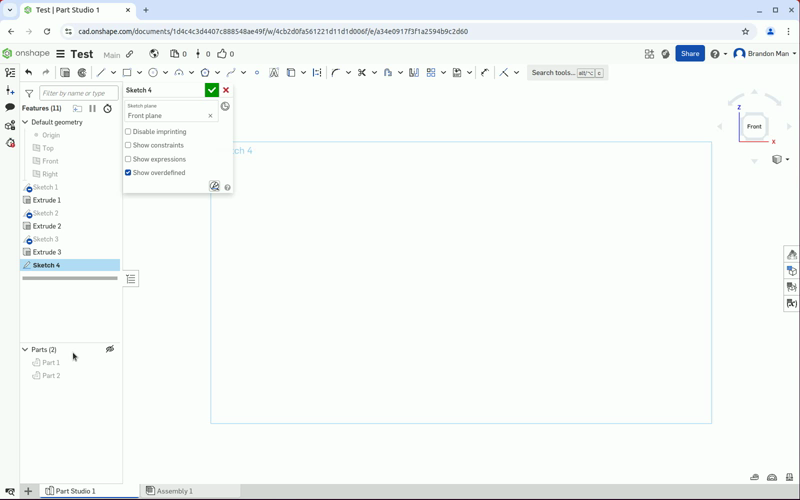
mouse_move(543, 282)
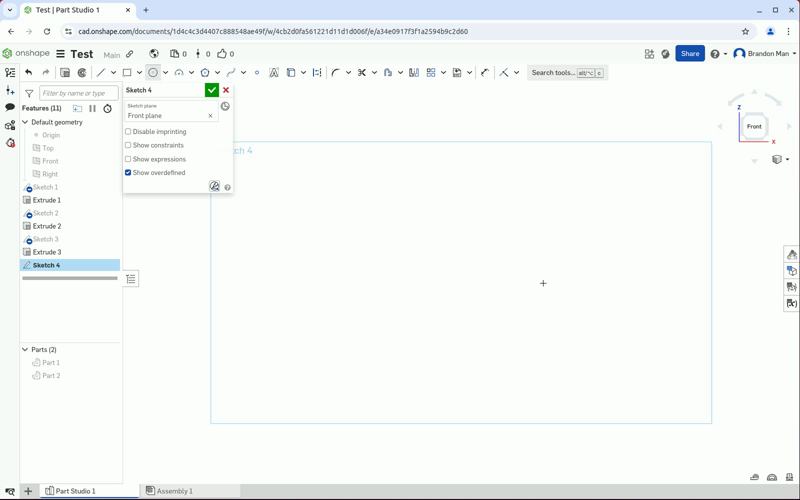
click(543, 282)
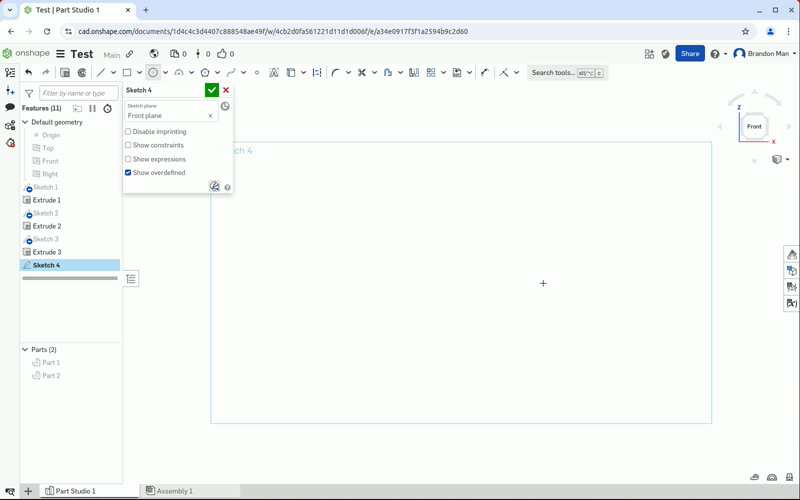
key_up(shift)
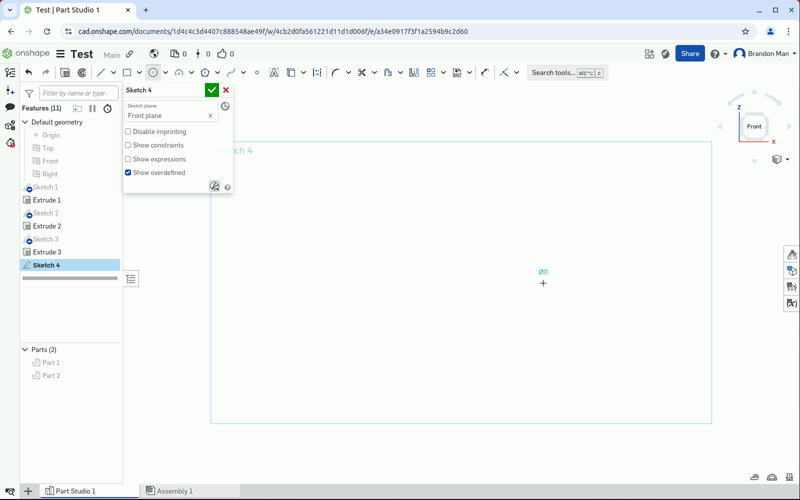
mouse_move(572, 282)
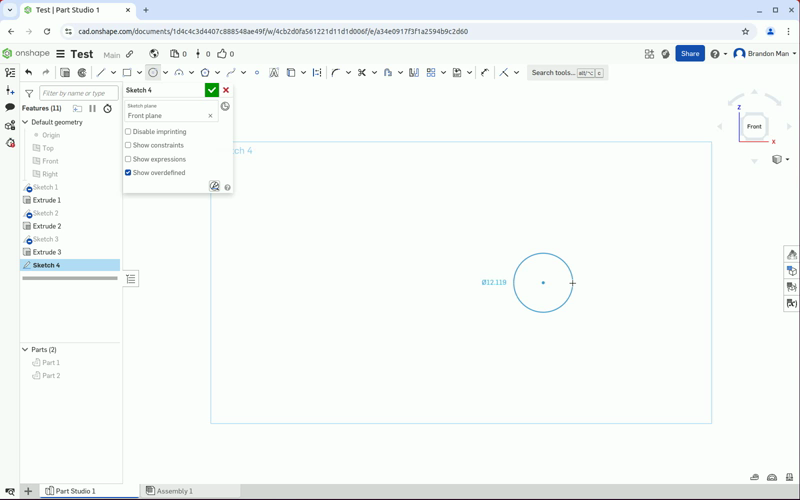
click(572, 282)
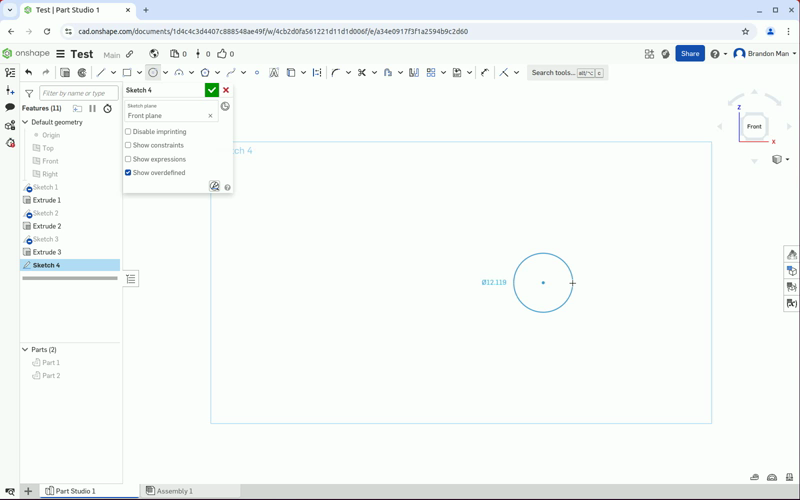
key(esc)
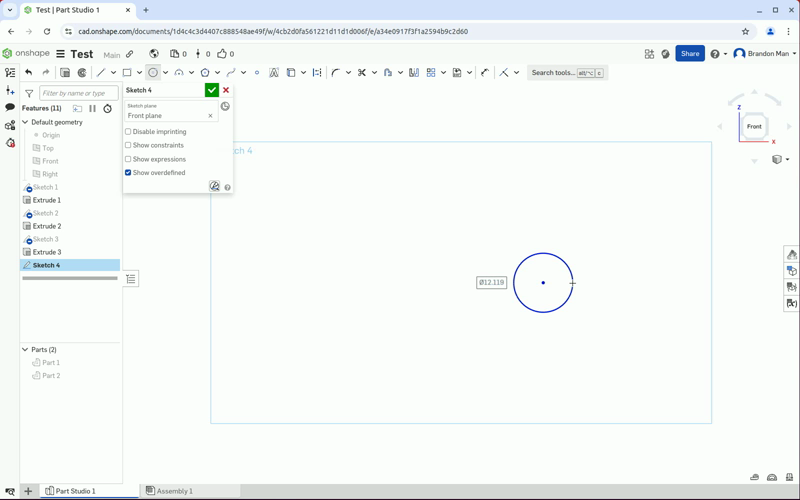
key(c)
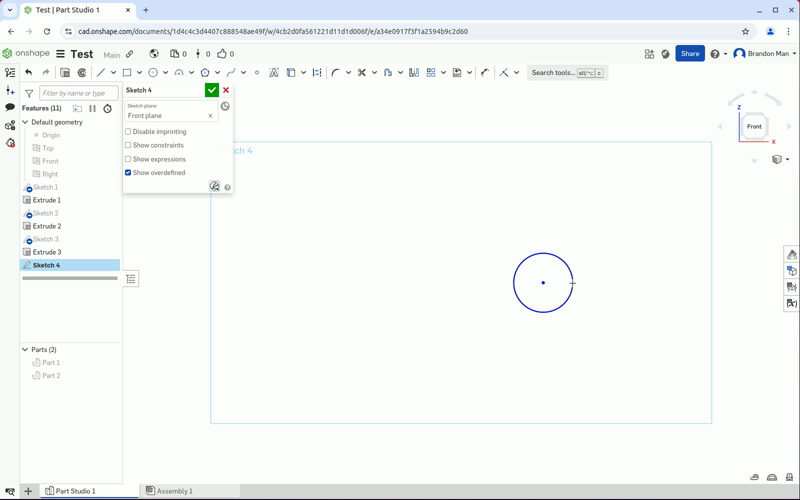
key_down(shift)
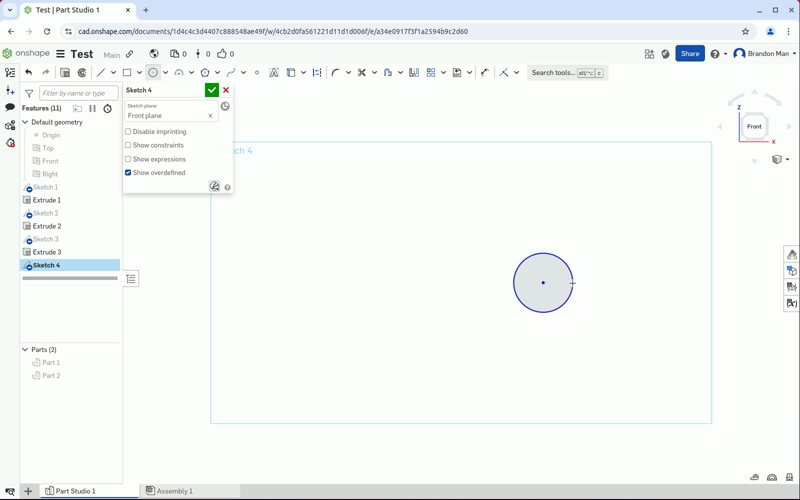
mouse_move(543, 282)
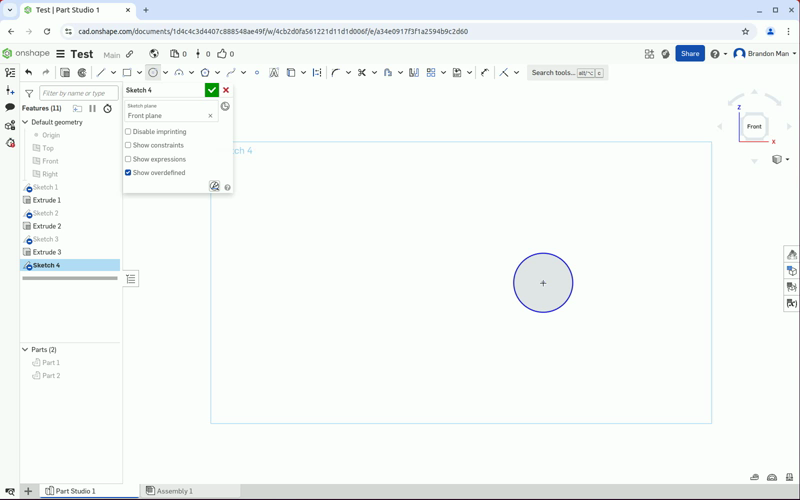
click(543, 282)
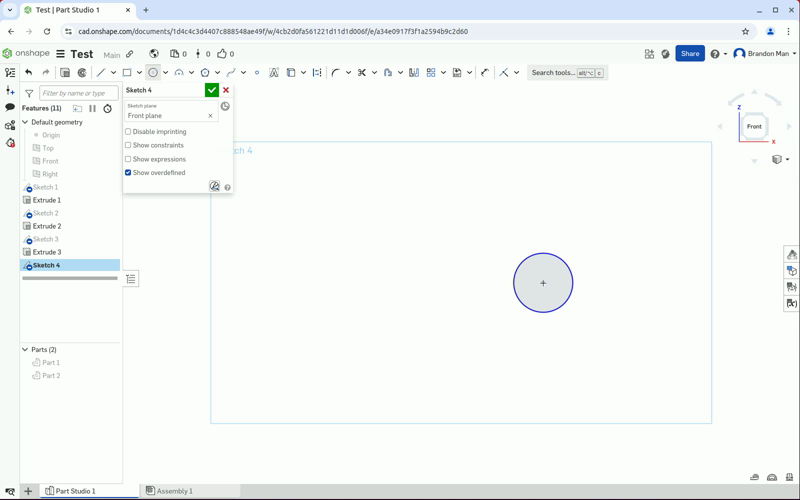
key_up(shift)
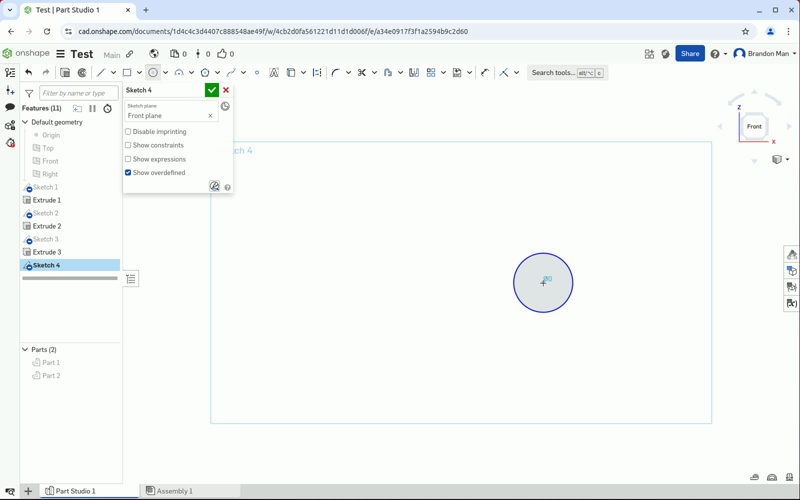
mouse_move(569, 282)
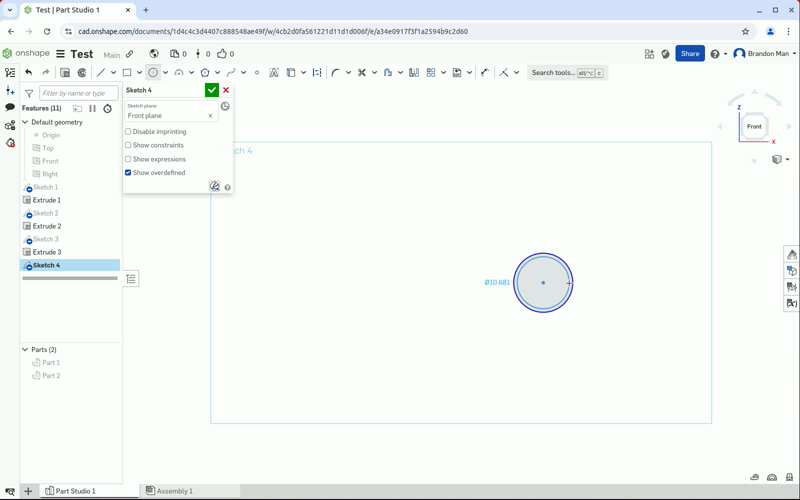
scroll(6)
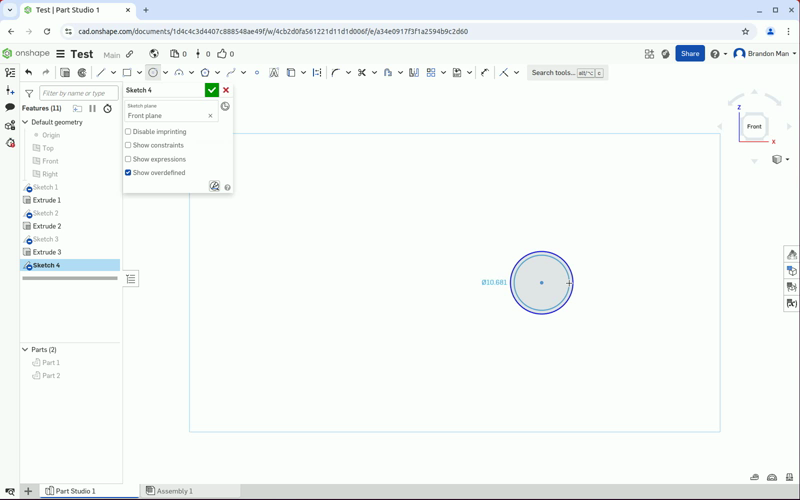
scroll(6)
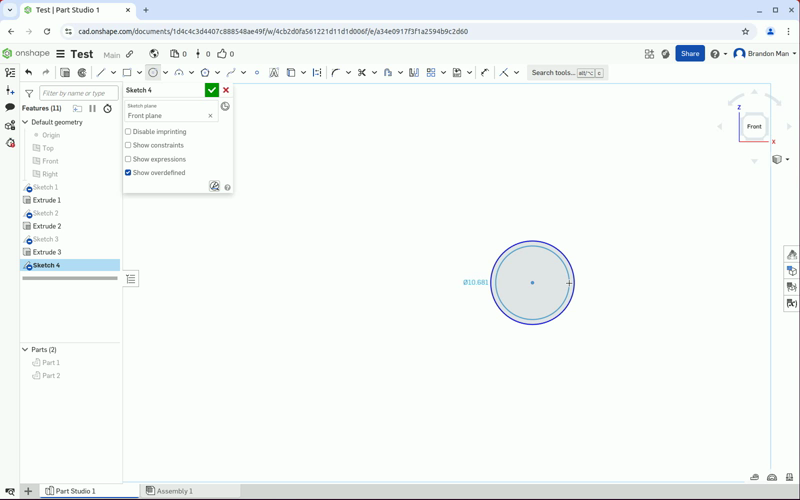
scroll(6)
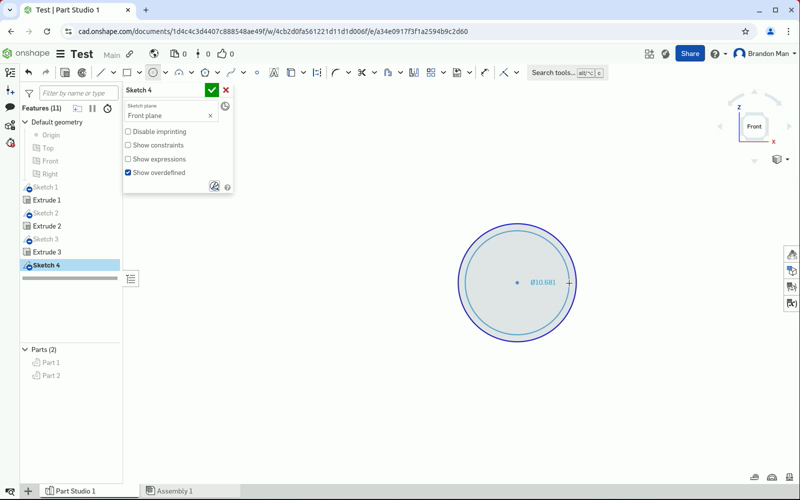
scroll(6)
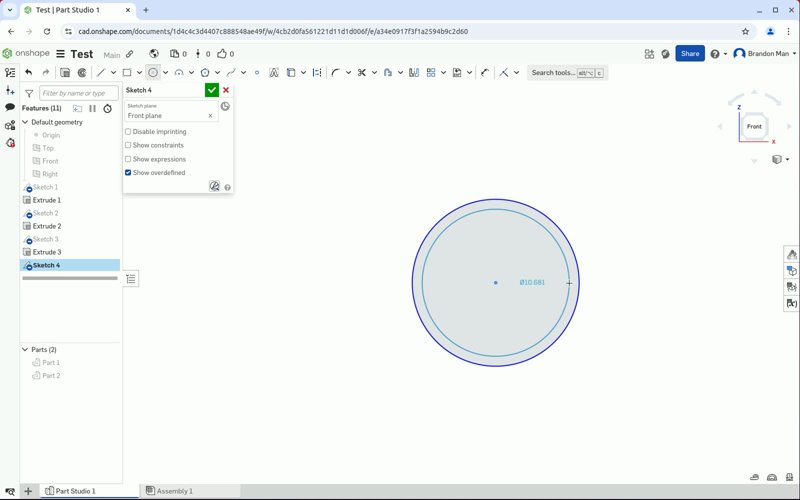
scroll(6)
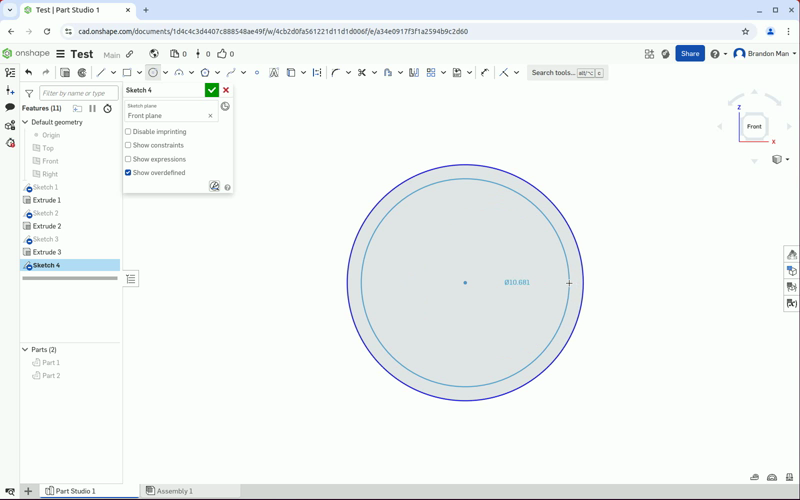
scroll(6)
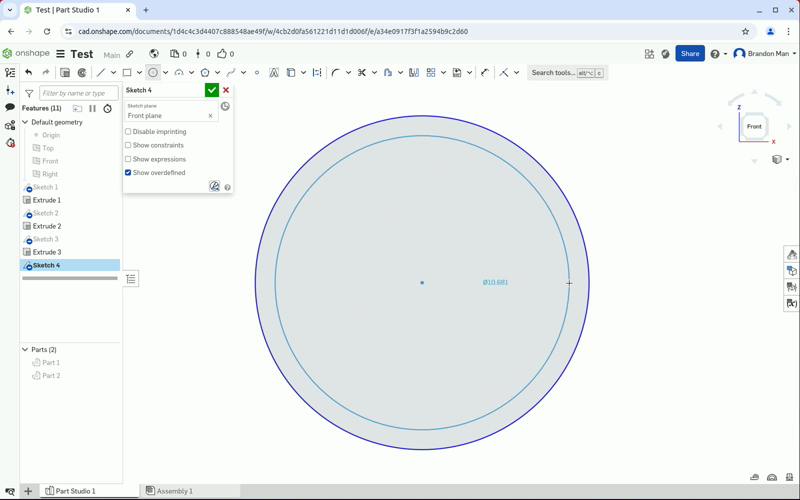
scroll(6)
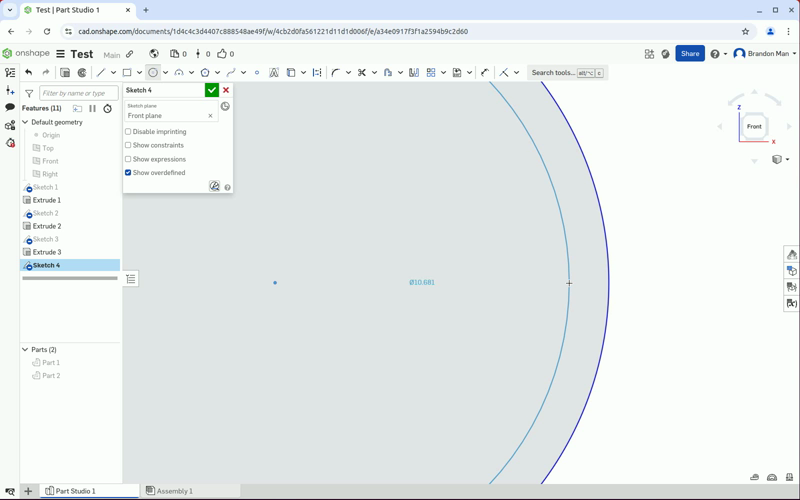
click(569, 282)
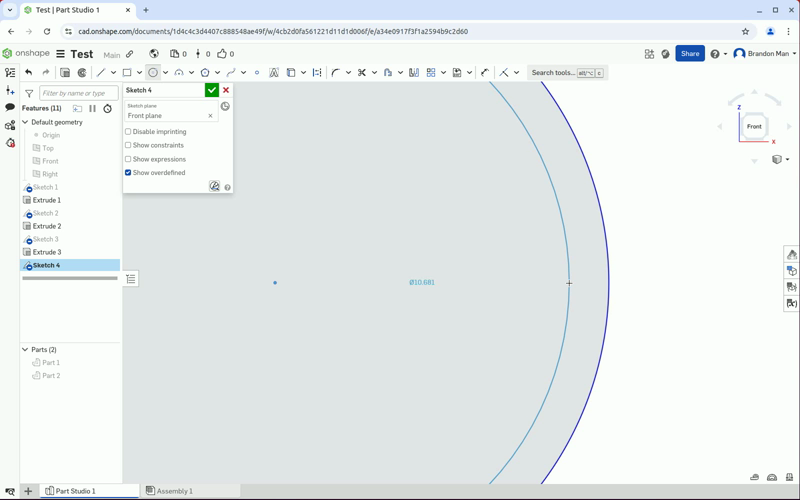
scroll(-6)
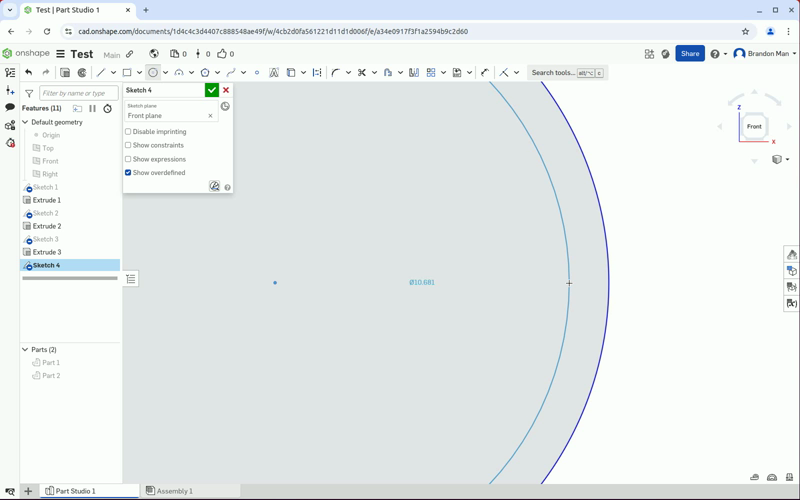
scroll(-6)
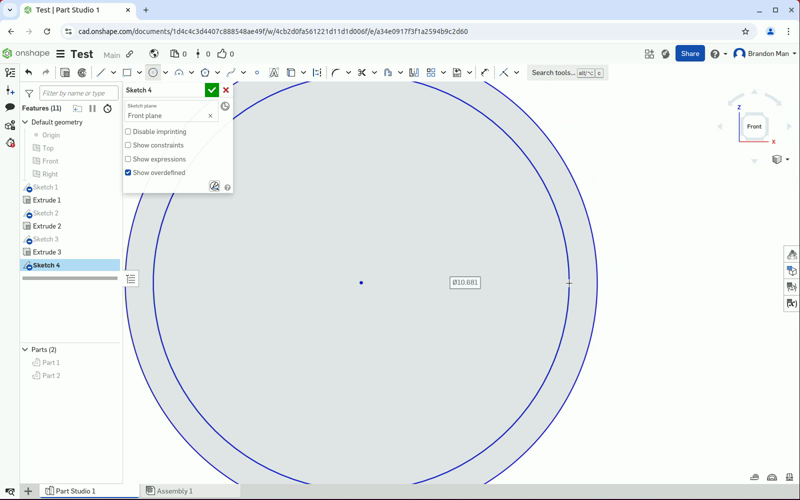
scroll(-6)
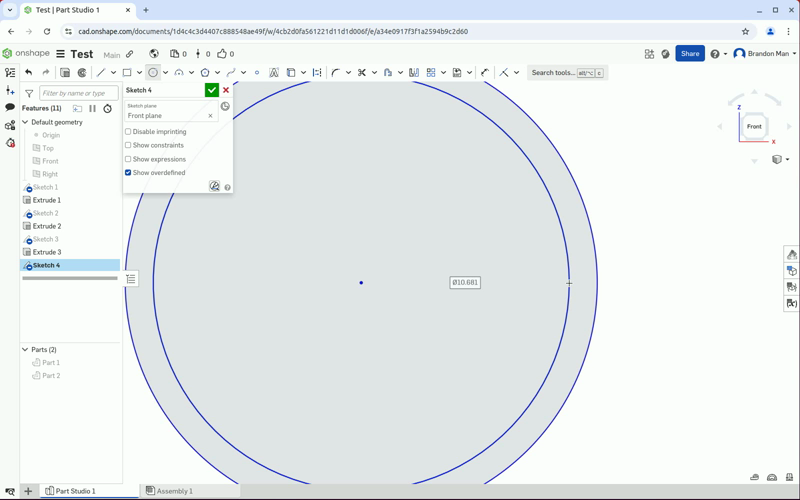
scroll(-6)
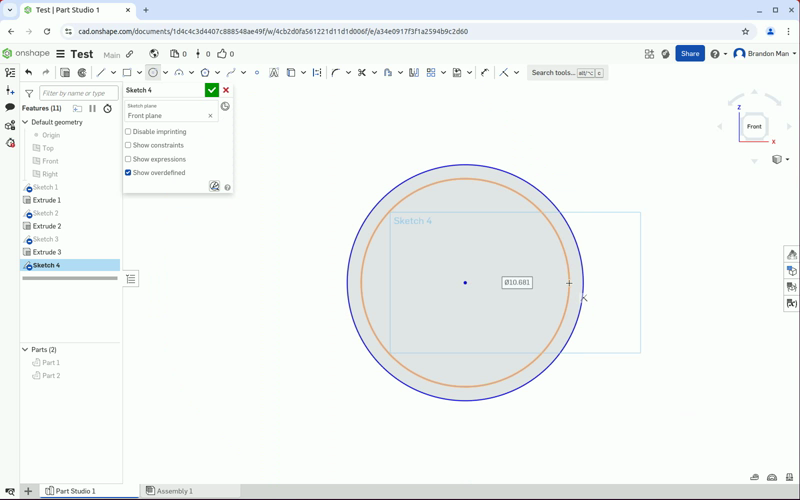
scroll(-6)
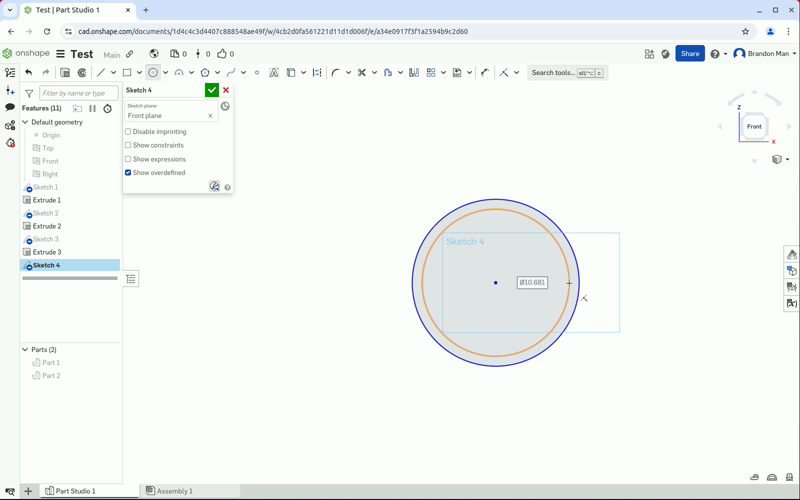
scroll(-6)
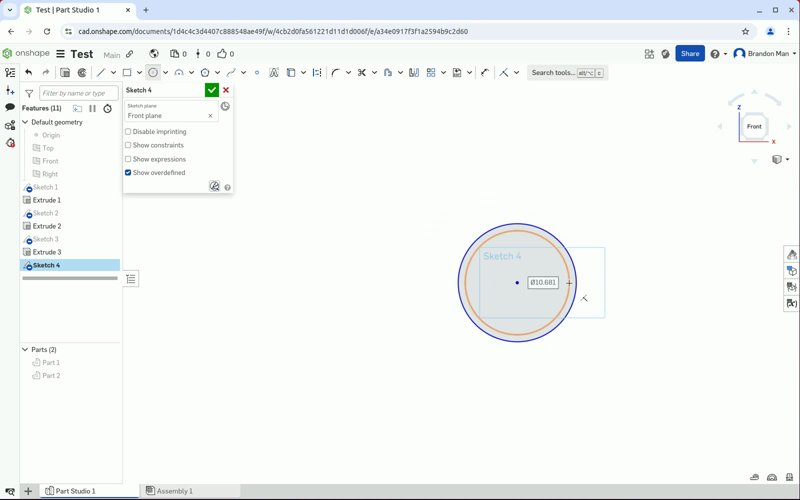
scroll(-6)
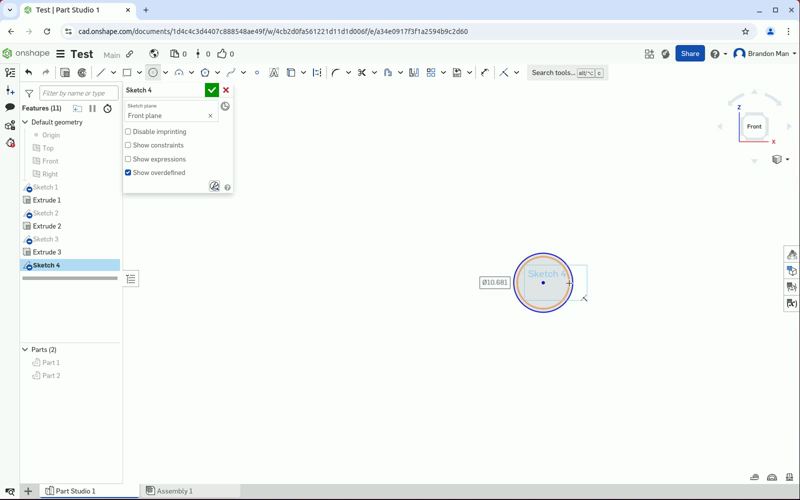
key(esc)
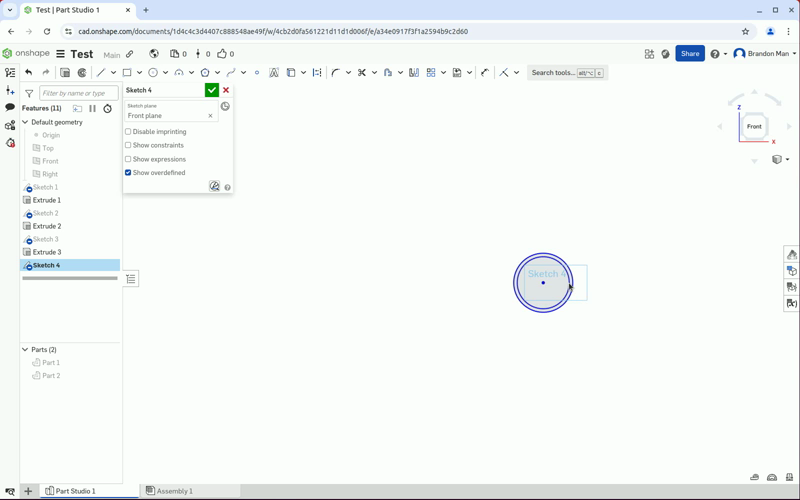
mouse_move(546, 311)
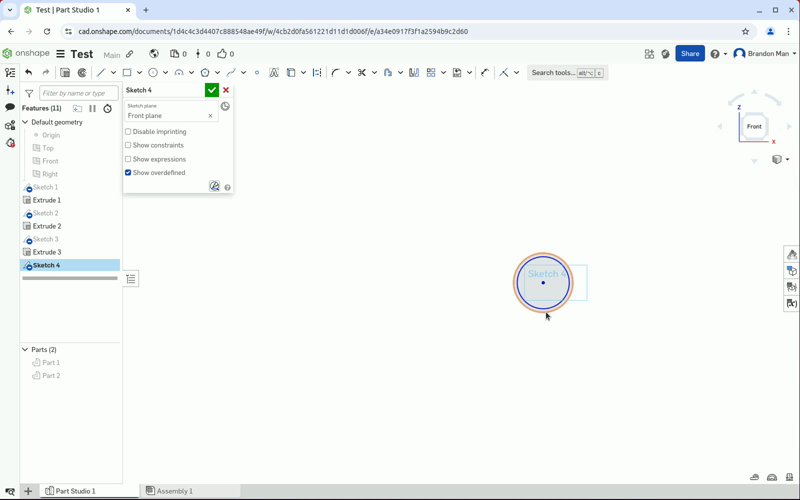
scroll(6)
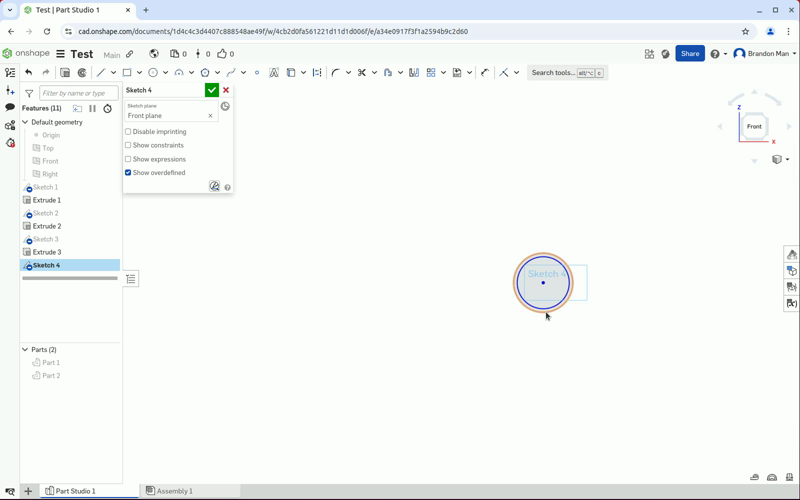
scroll(6)
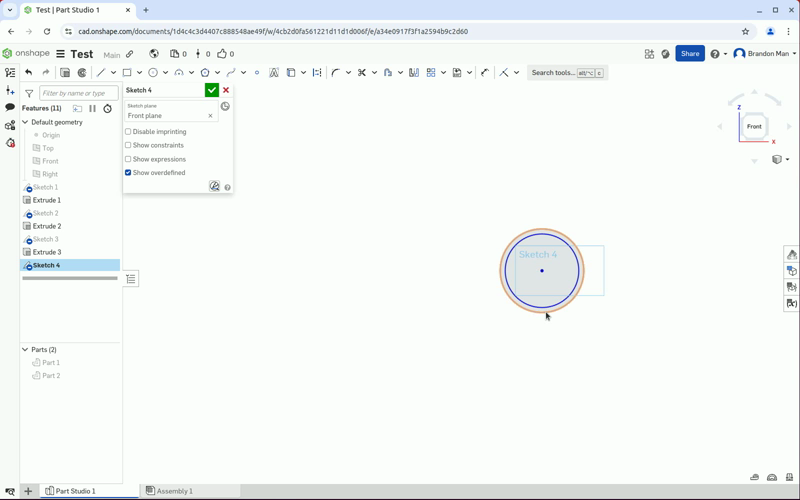
scroll(6)
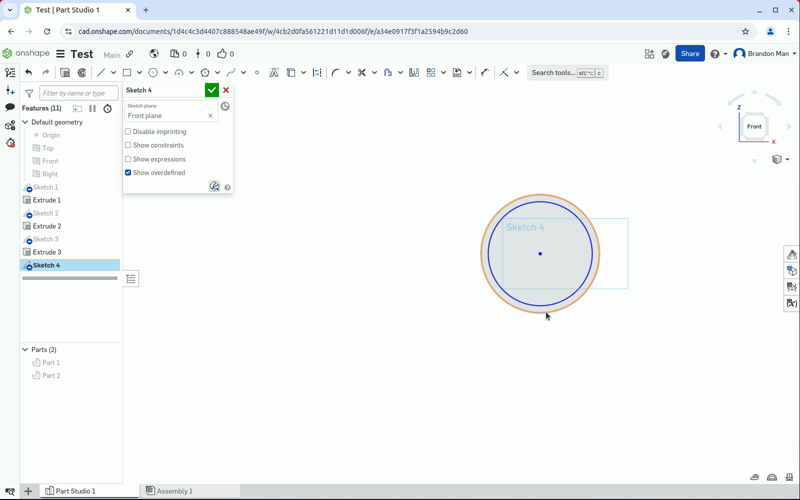
scroll(6)
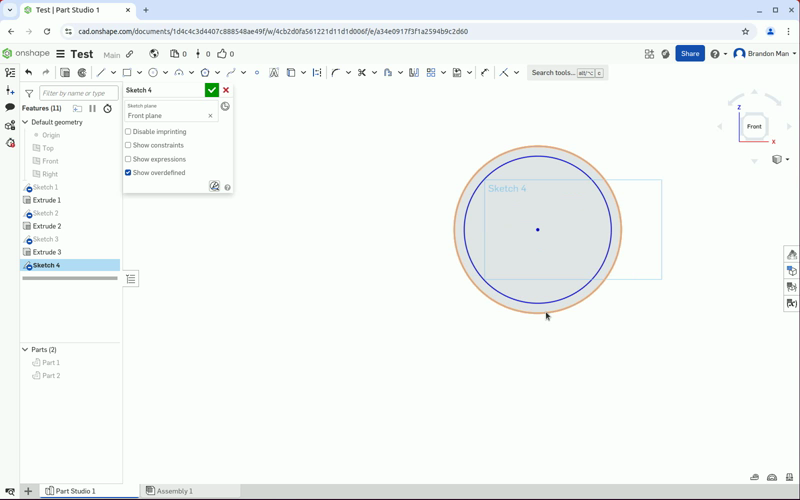
scroll(6)
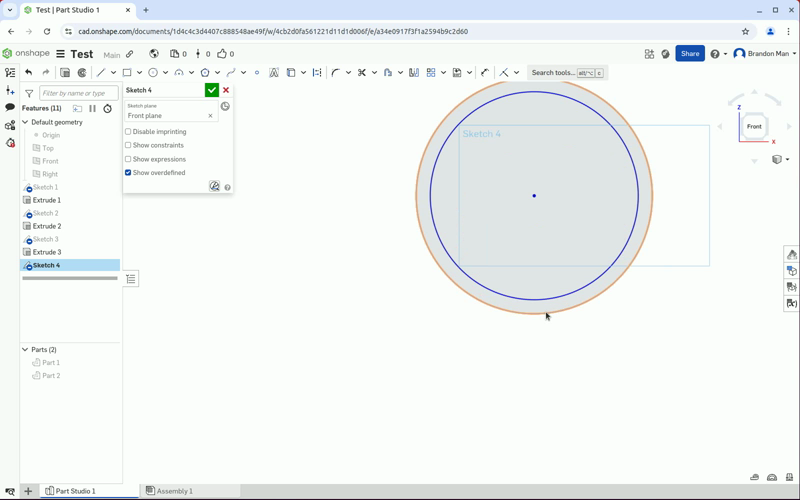
scroll(6)
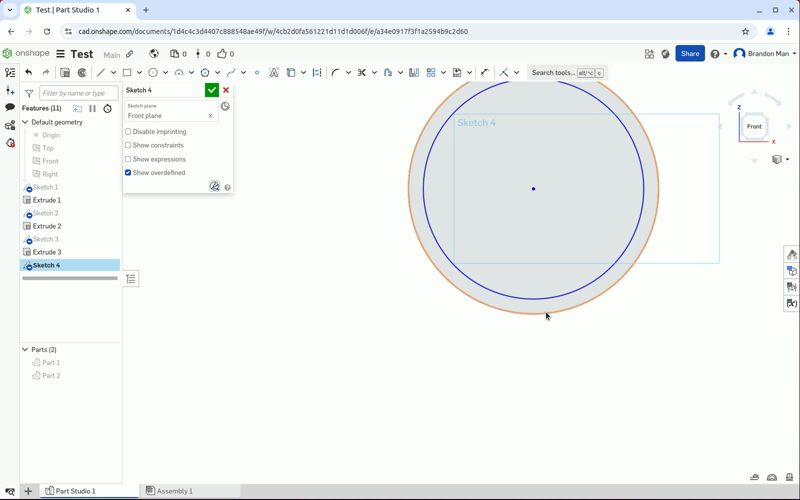
scroll(6)
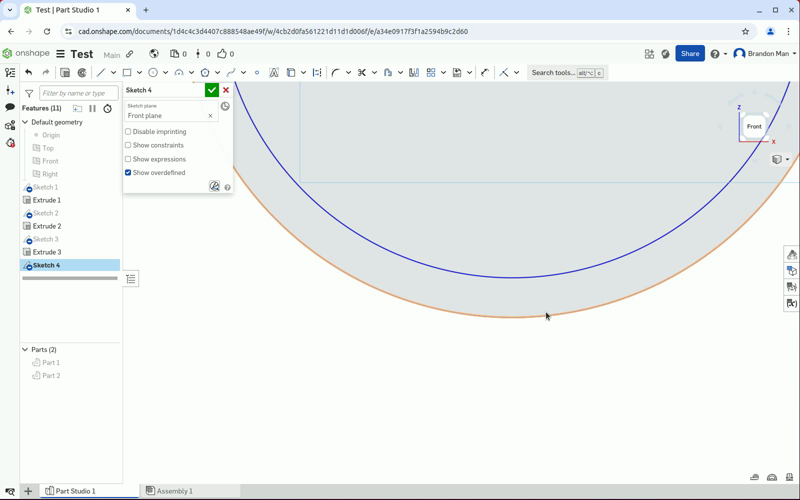
click(546, 311)
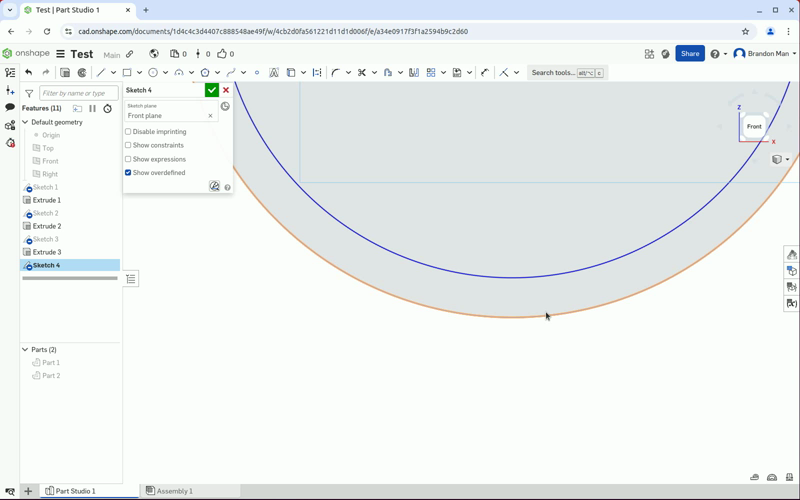
scroll(-6)
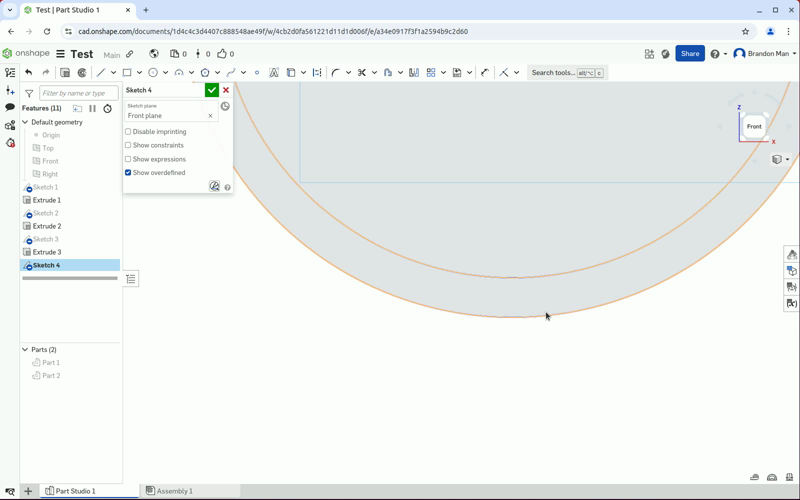
scroll(-6)
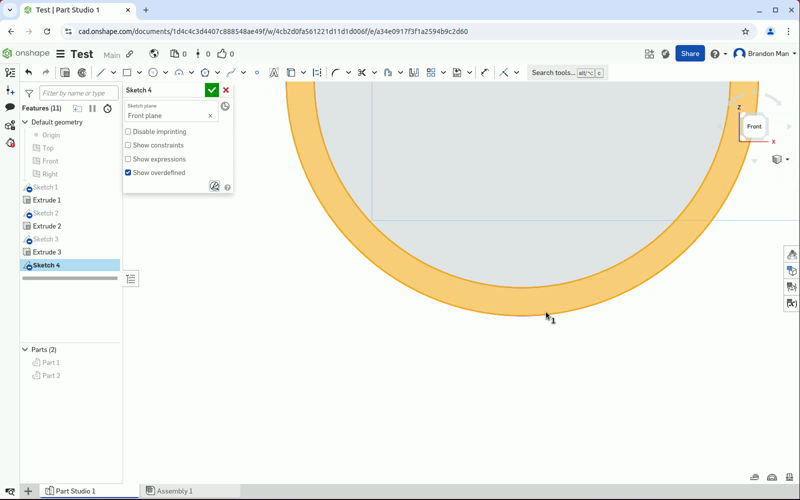
scroll(-6)
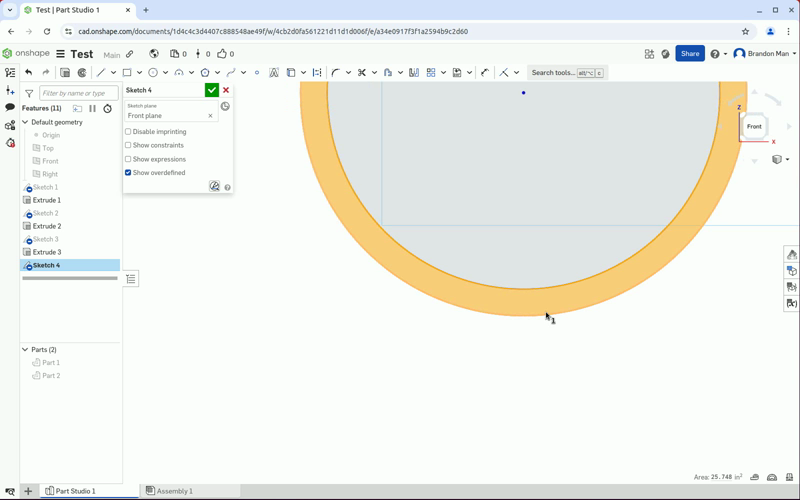
scroll(-6)
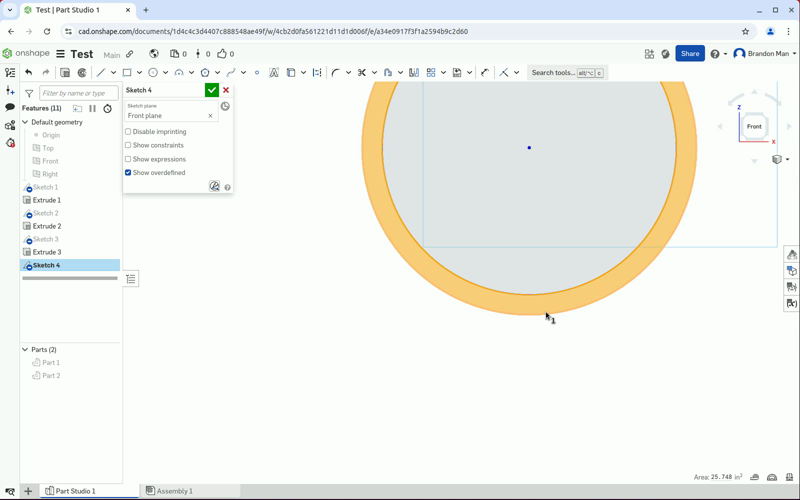
scroll(-6)
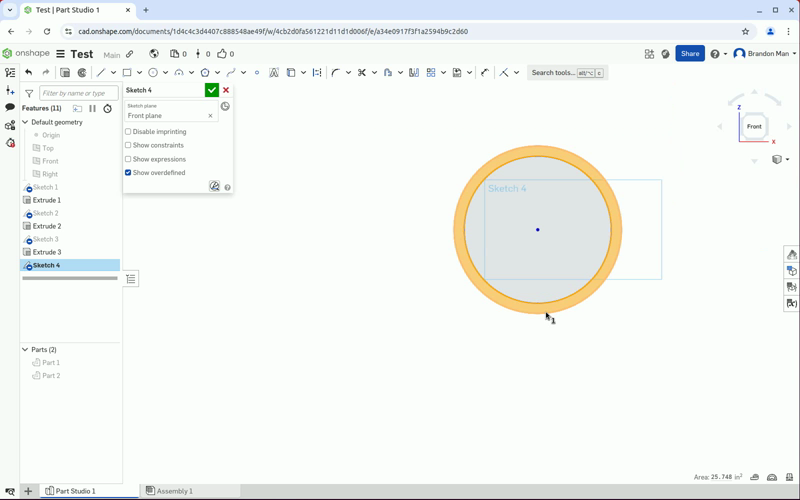
scroll(-6)
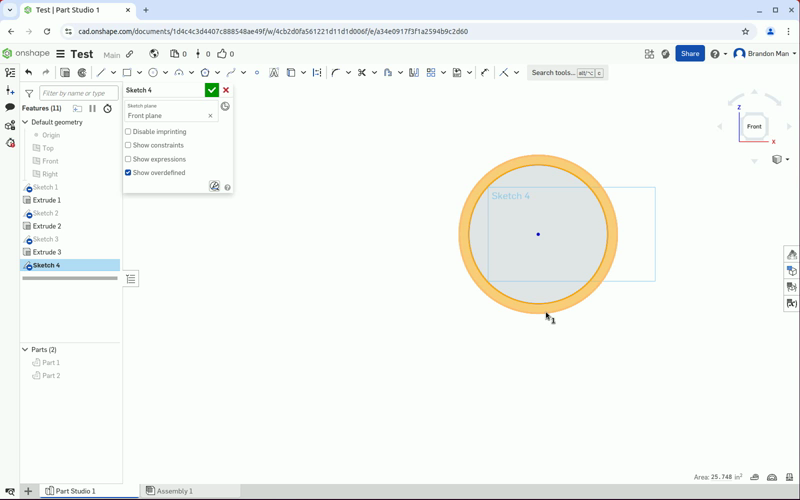
scroll(-6)
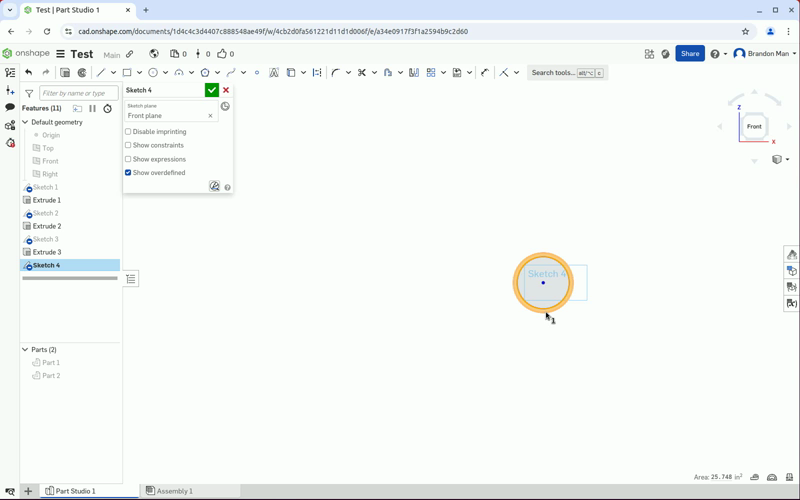
mouse_move(73, 352)
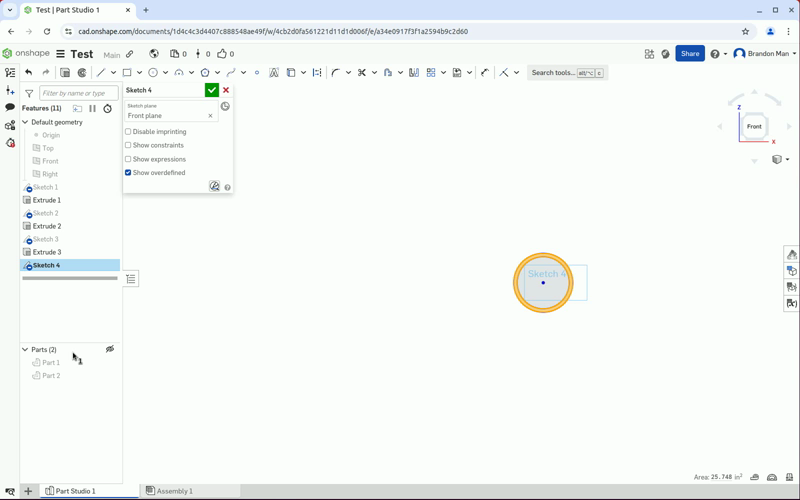
key(shift+y)
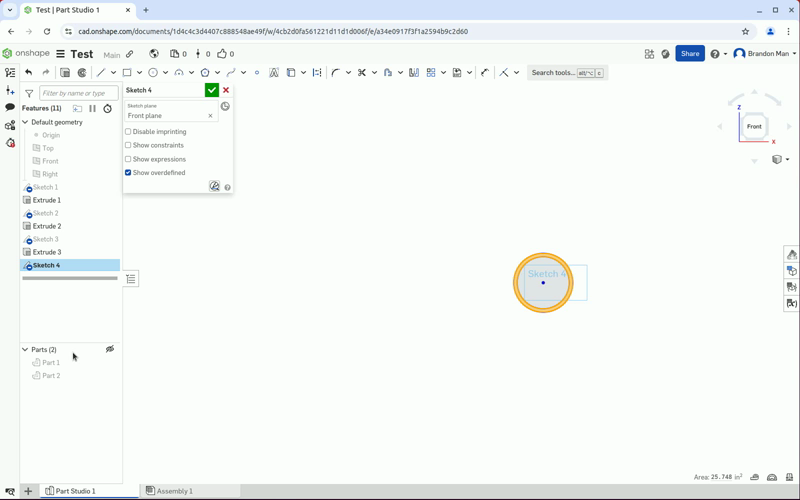
key(shift+e)
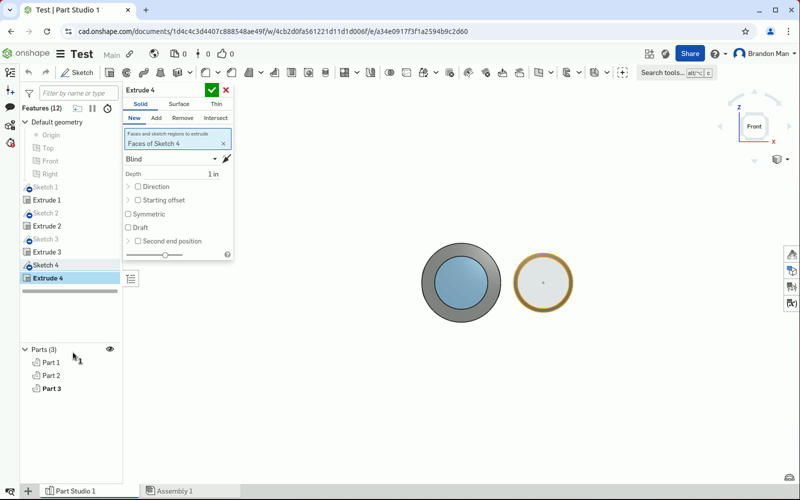
mouse_move(143, 106)
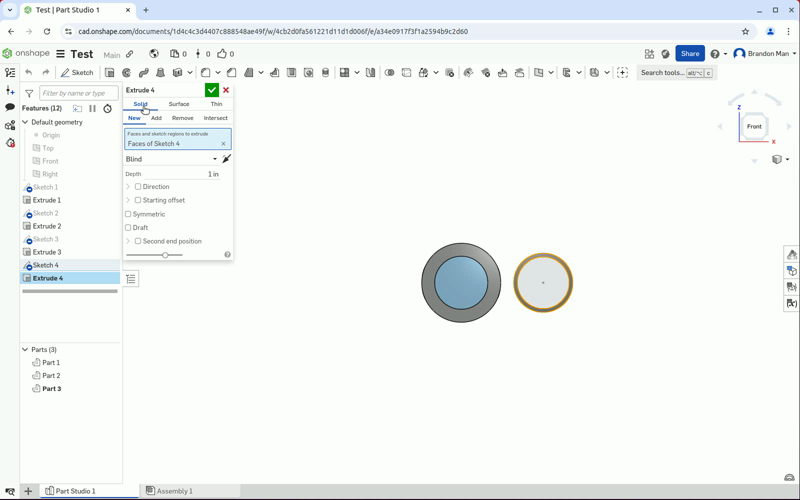
click(143, 106)
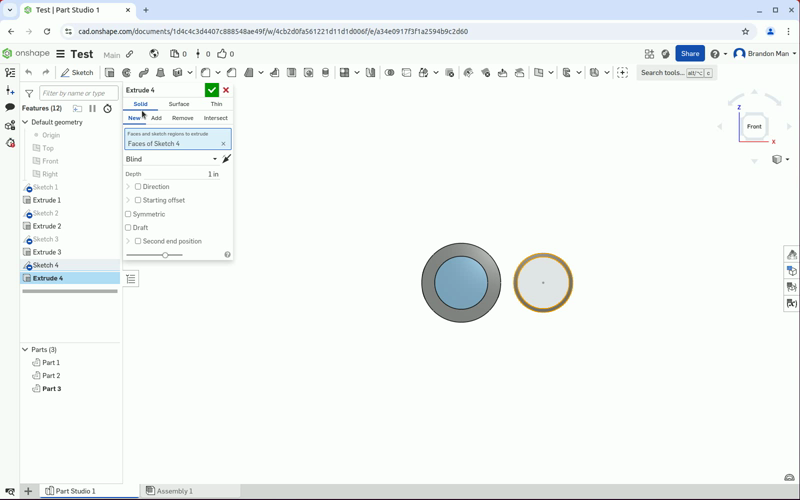
mouse_move(137, 120)
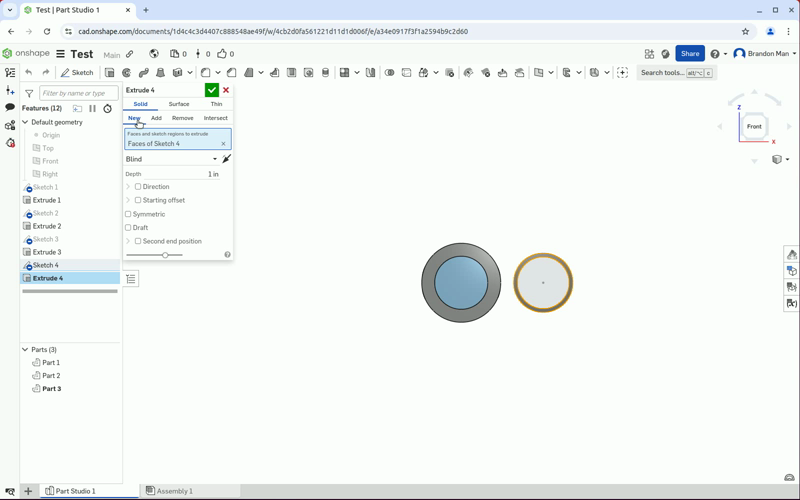
click(137, 120)
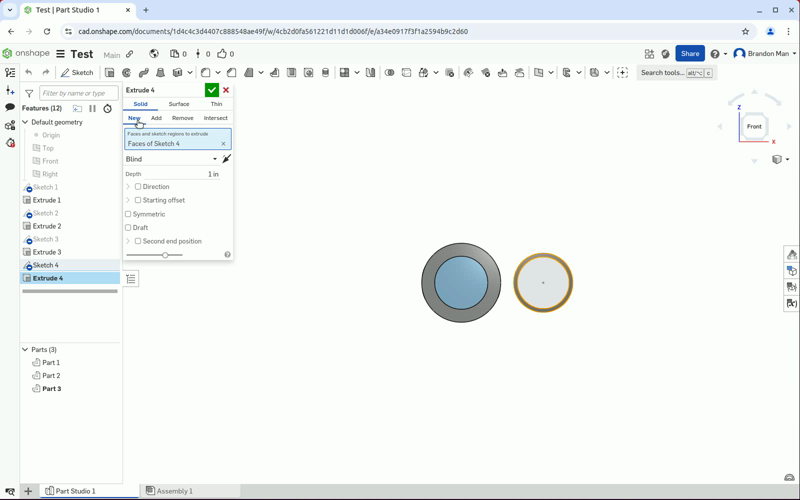
key(tab, 4)
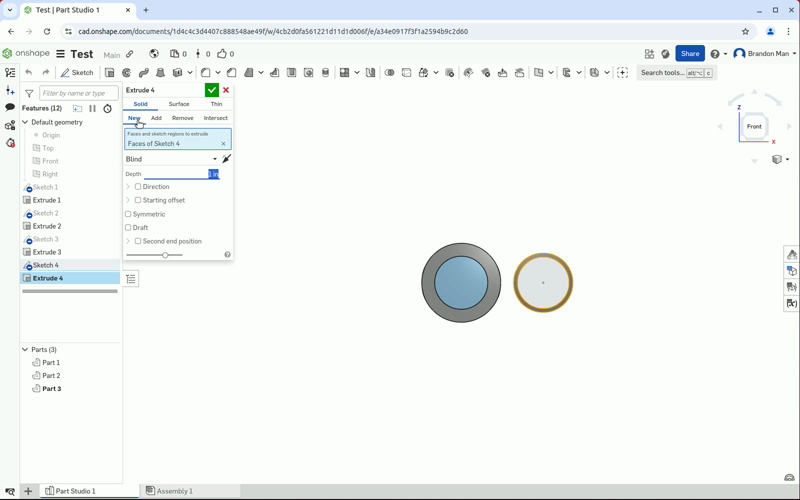
text(1.685)
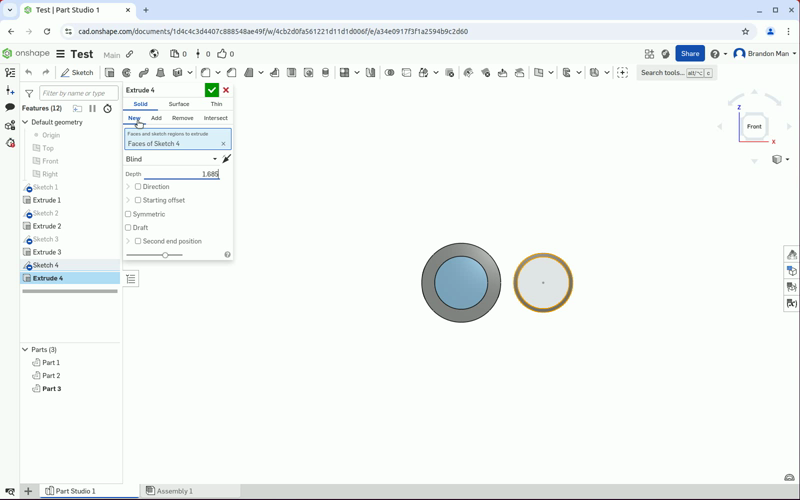
key(enter)
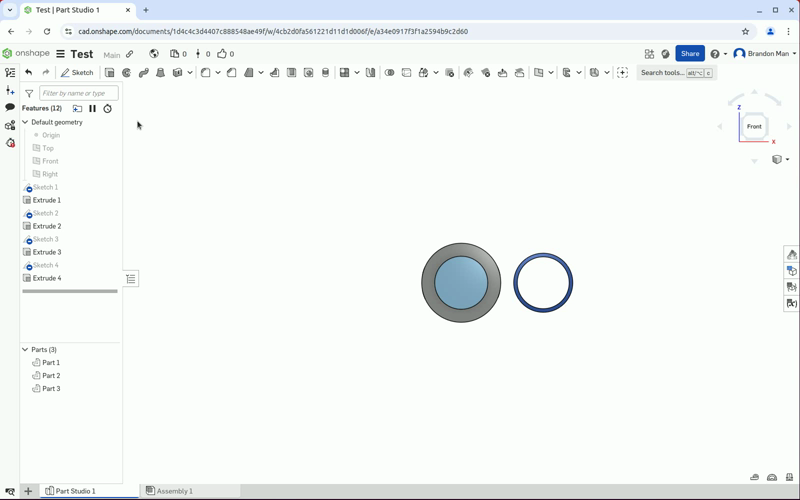
key(shift+h)
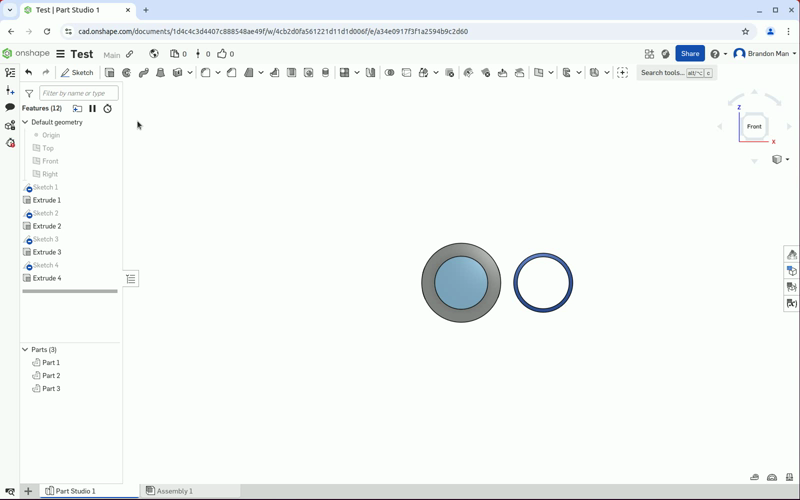
key(shift+h)
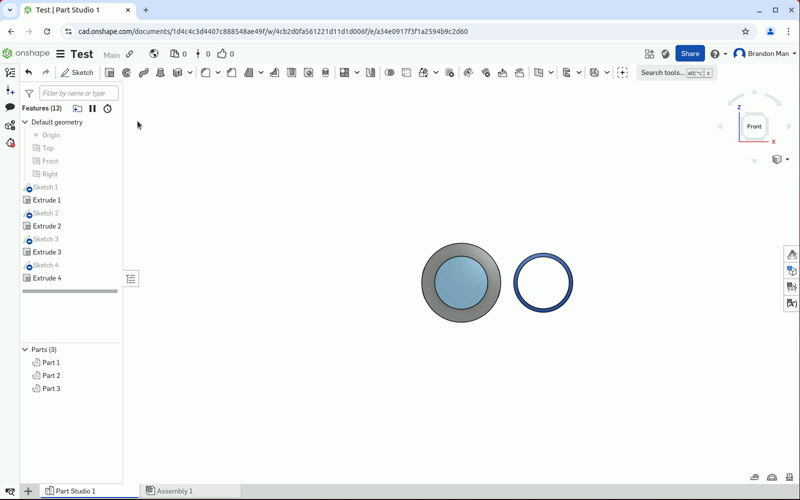
mouse_move(73, 189)
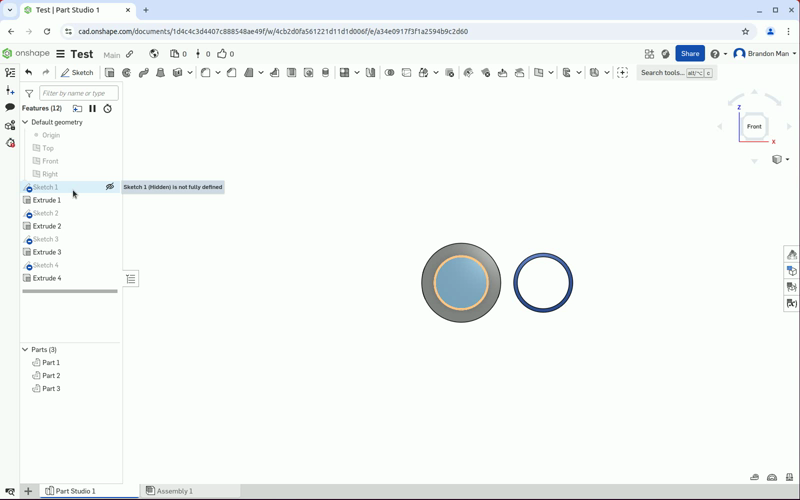
click(73, 189)
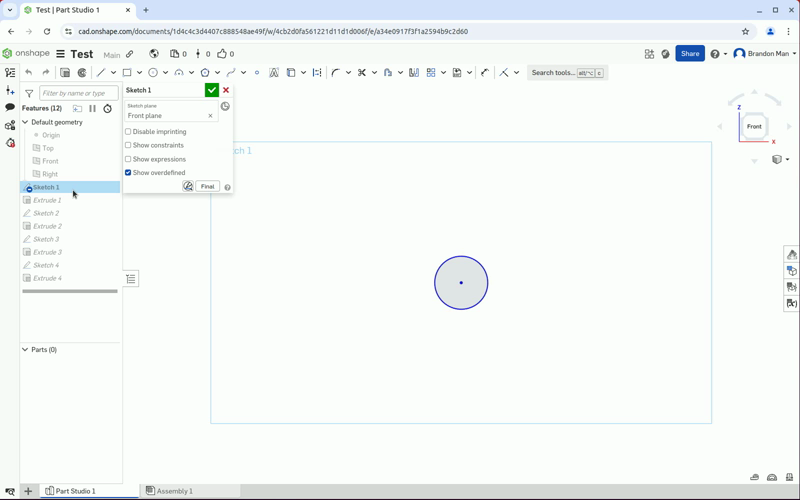
mouse_move(229, 92)
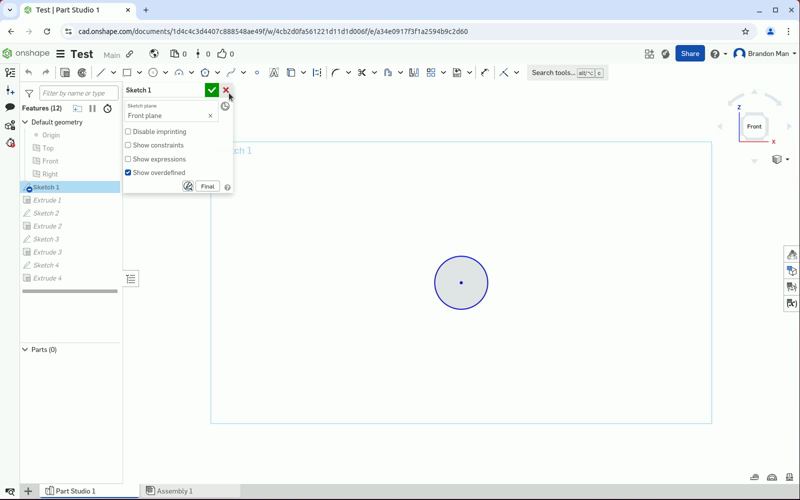
click(229, 92)
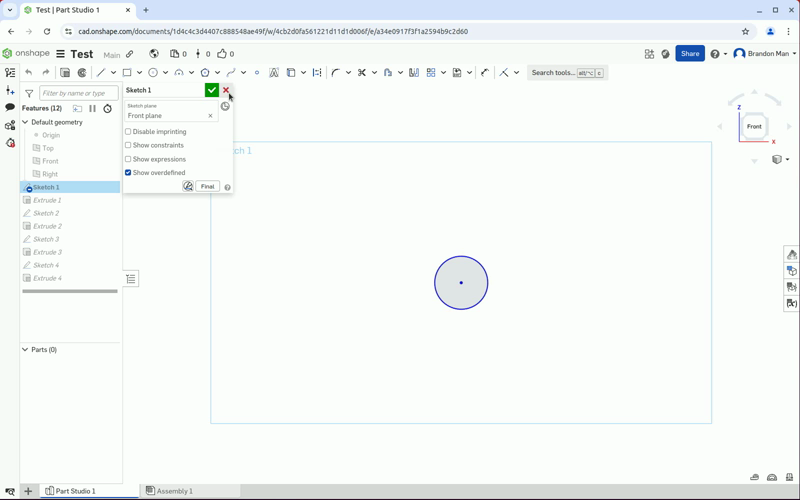
key(shift+s)
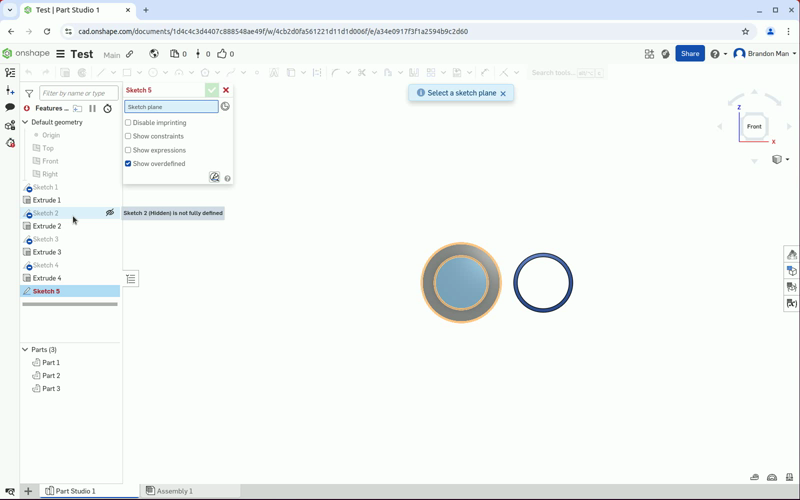
scroll(3)
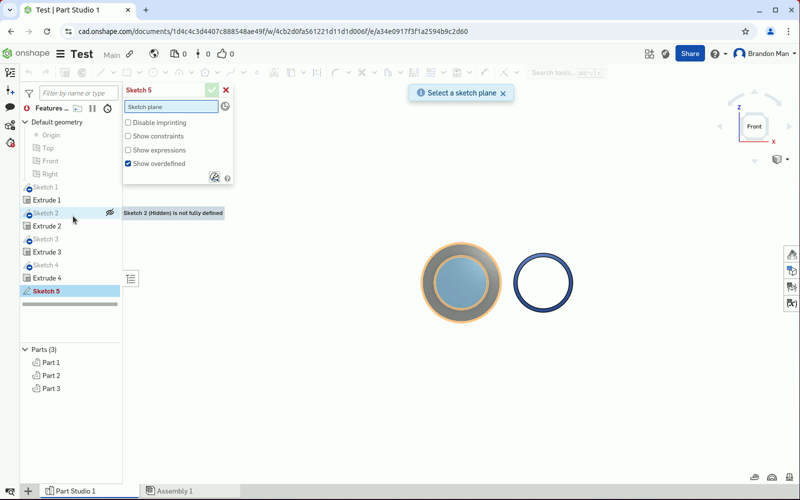
mouse_move(73, 163)
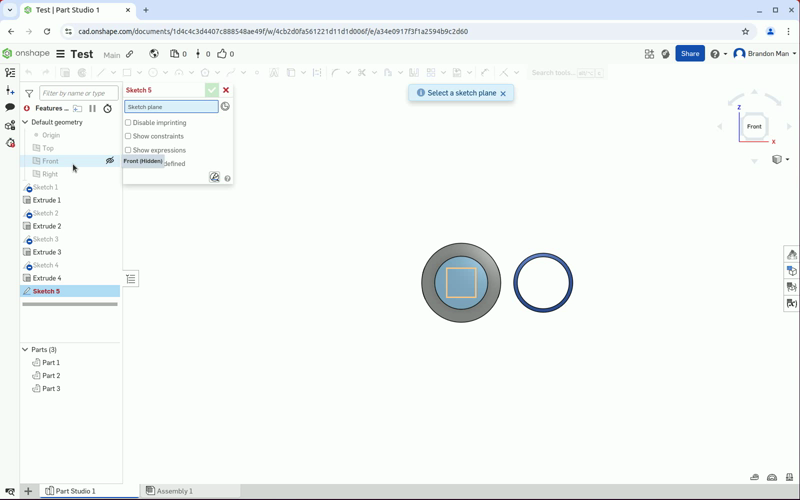
click(73, 163)
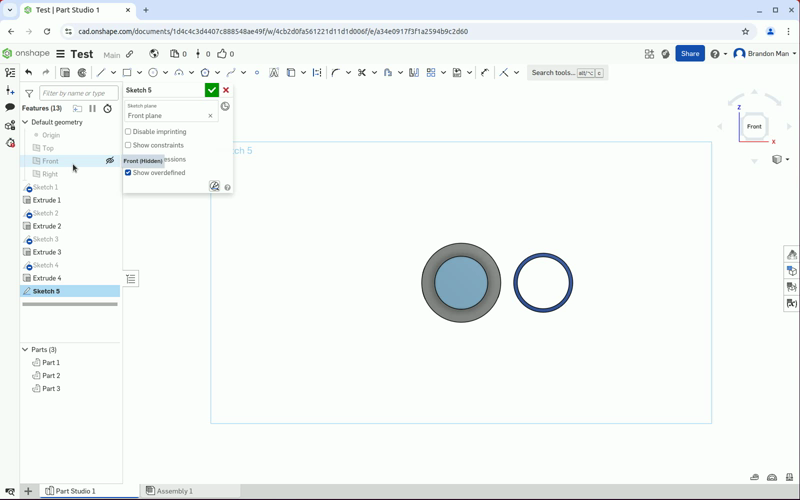
mouse_move(73, 352)
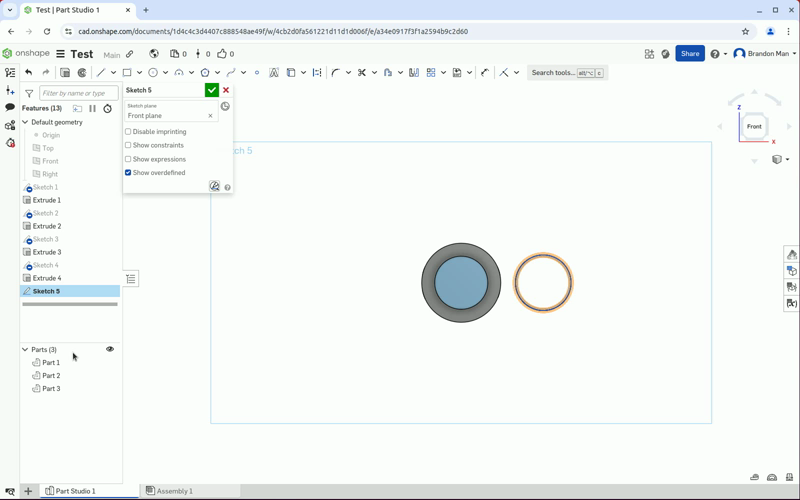
key(y)
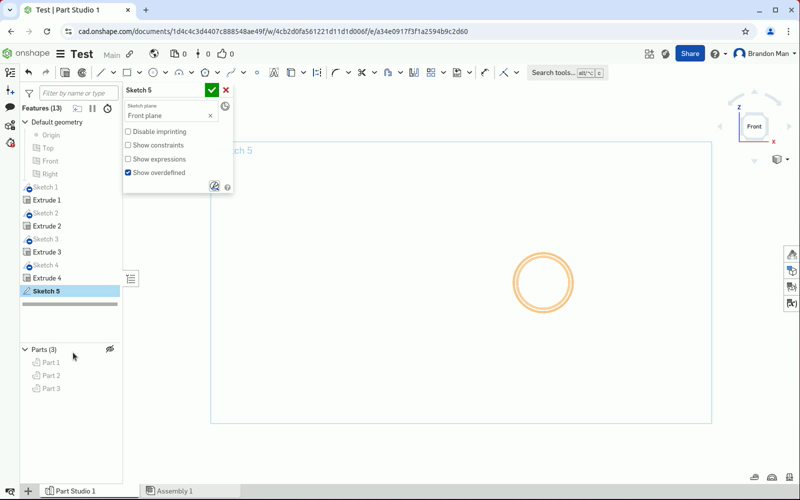
key(c)
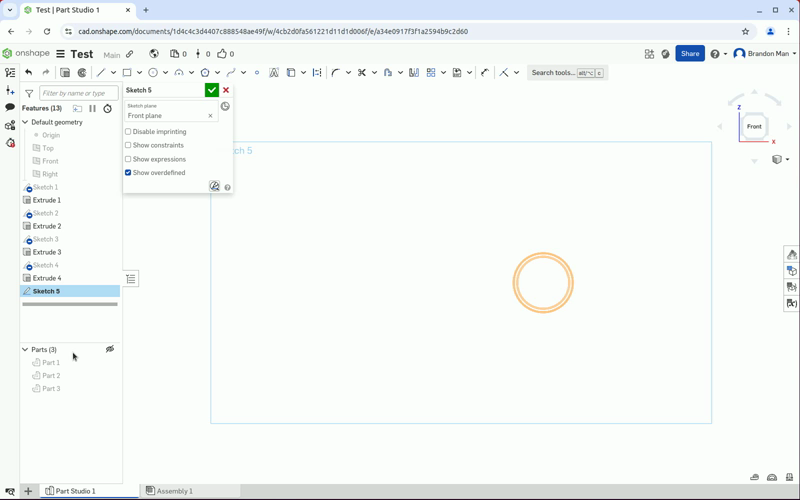
key_down(shift)
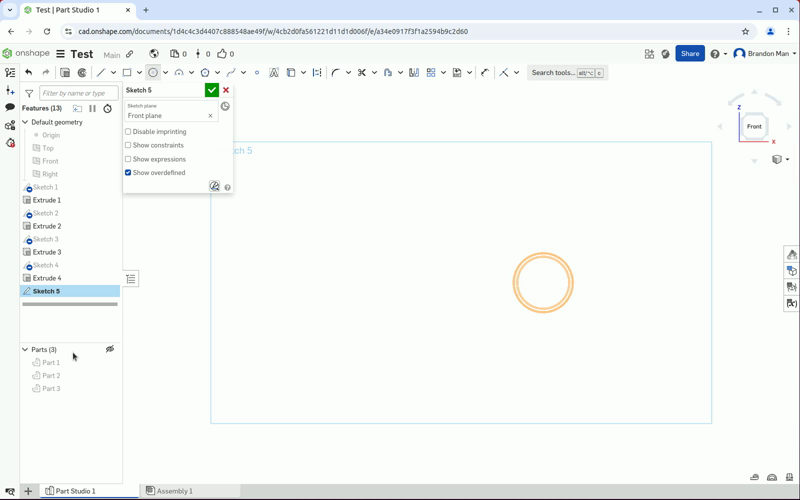
mouse_move(378, 282)
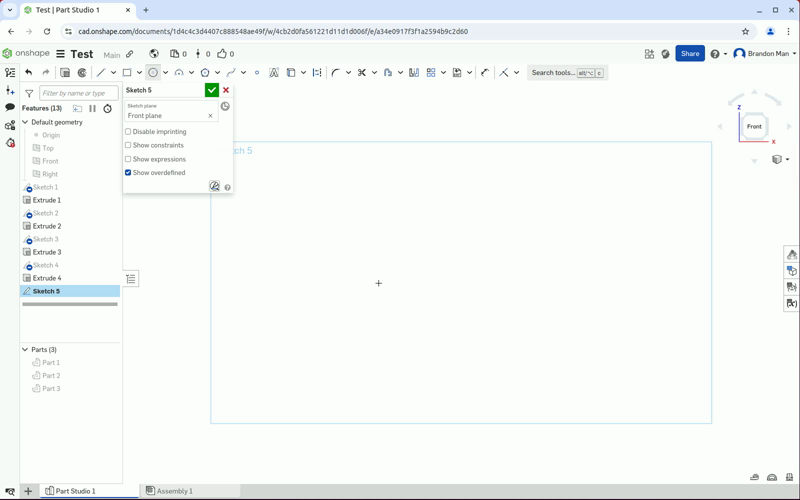
click(378, 282)
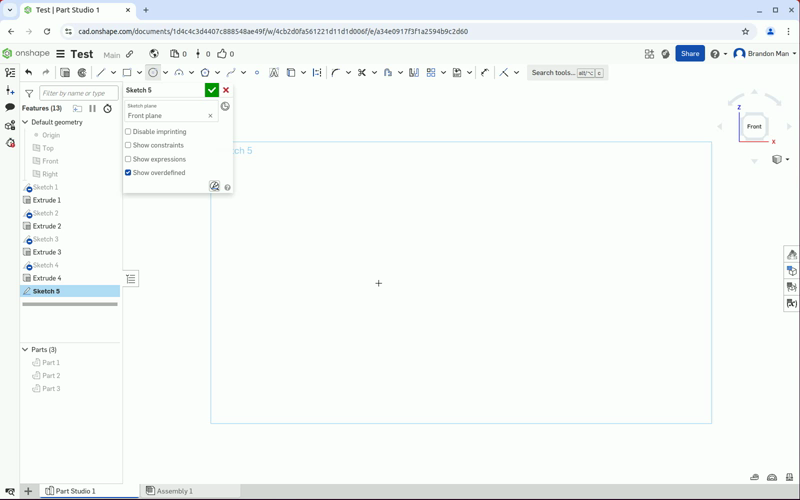
key_up(shift)
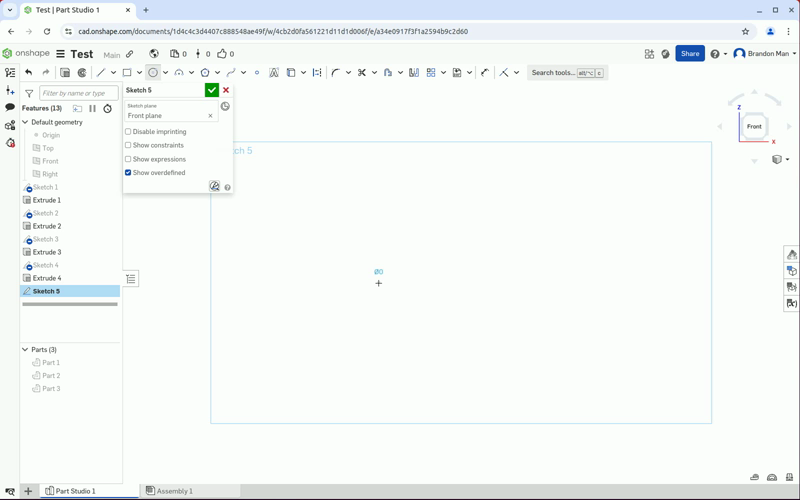
mouse_move(409, 282)
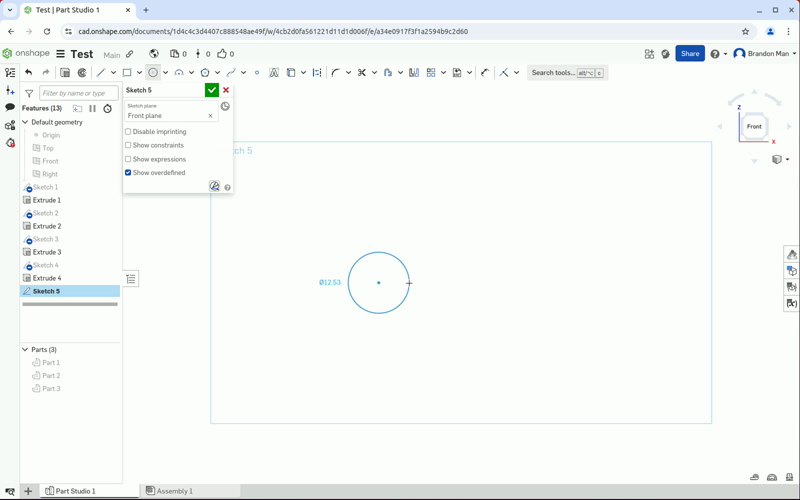
click(409, 282)
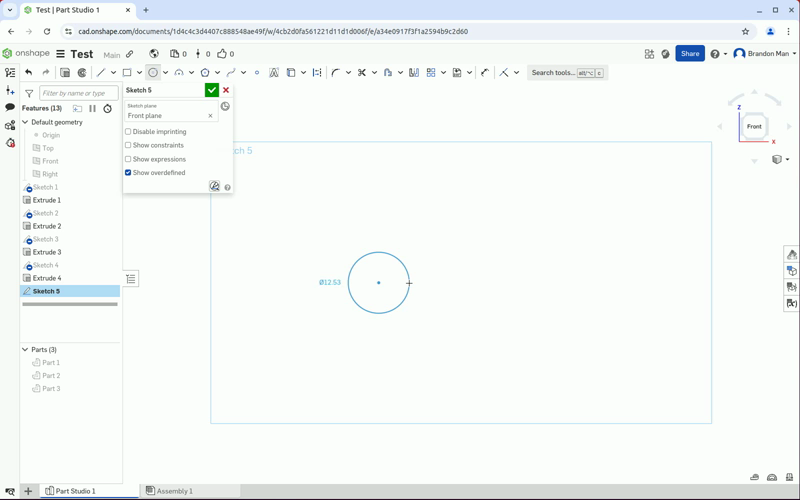
key(esc)
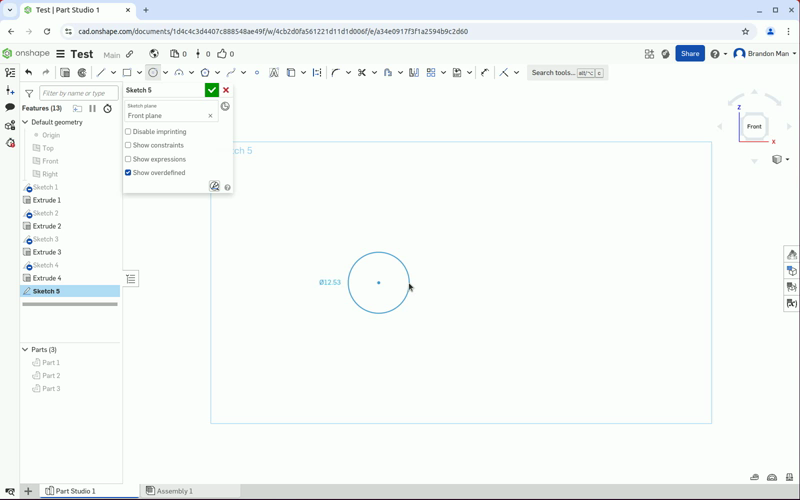
key(c)
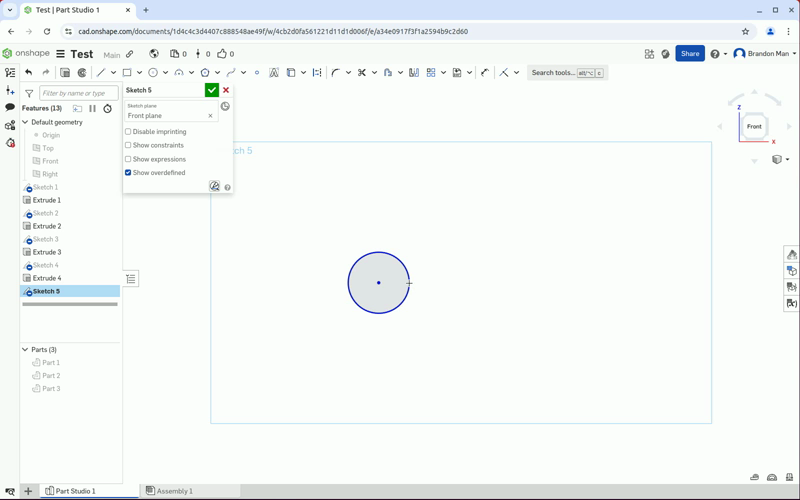
key_down(shift)
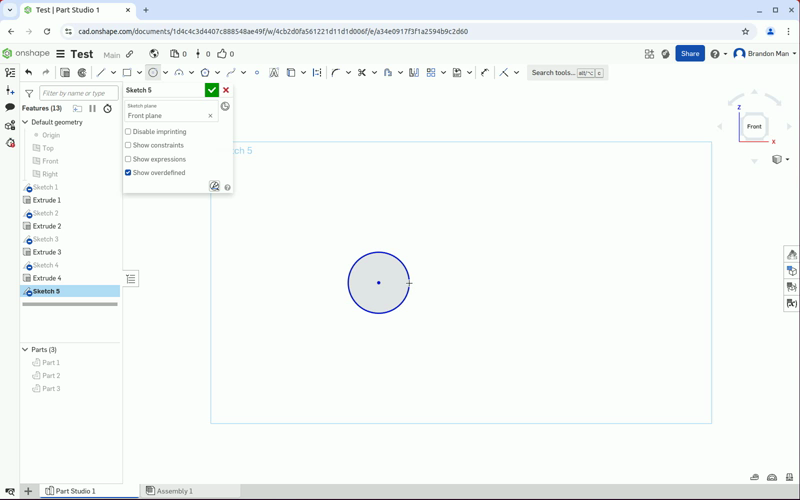
mouse_move(378, 282)
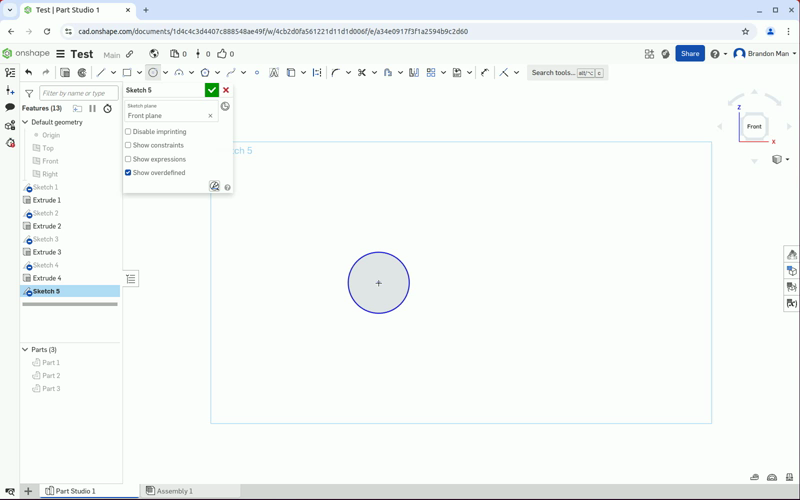
click(378, 282)
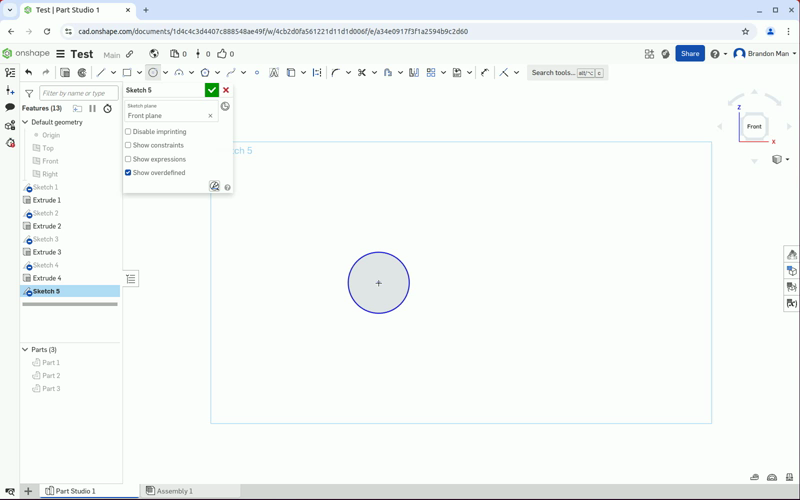
key_up(shift)
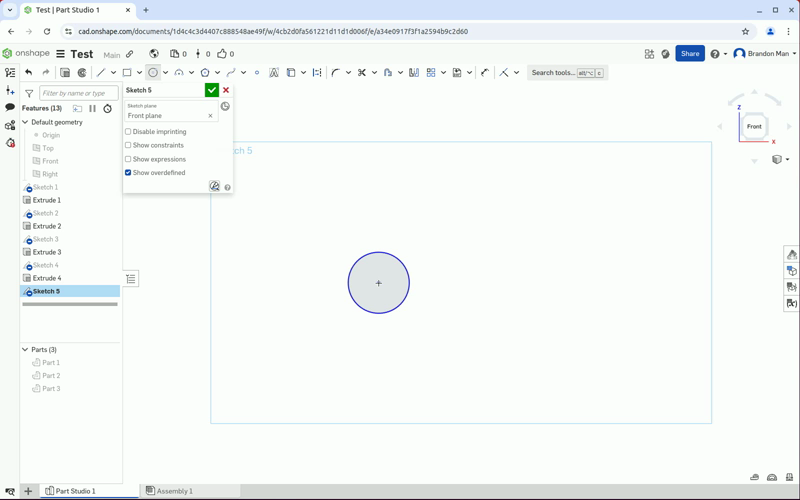
mouse_move(404, 282)
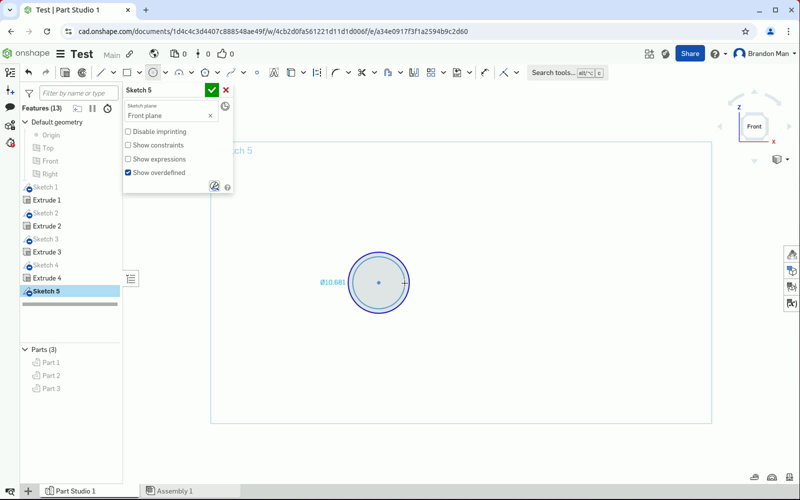
scroll(6)
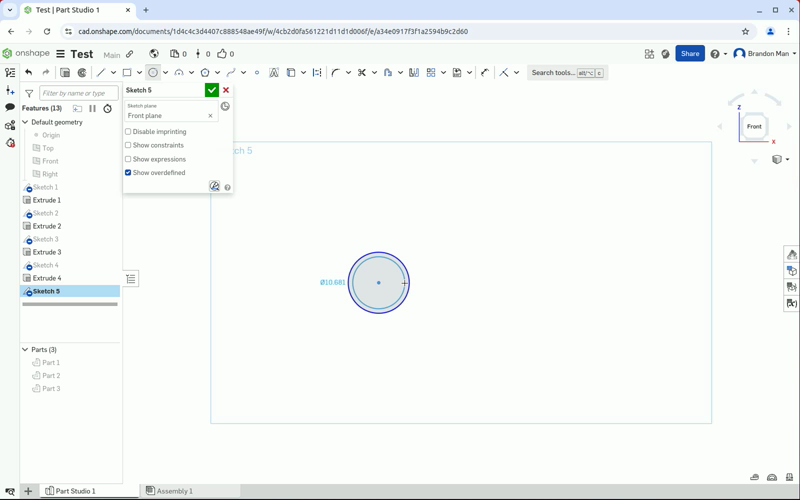
scroll(6)
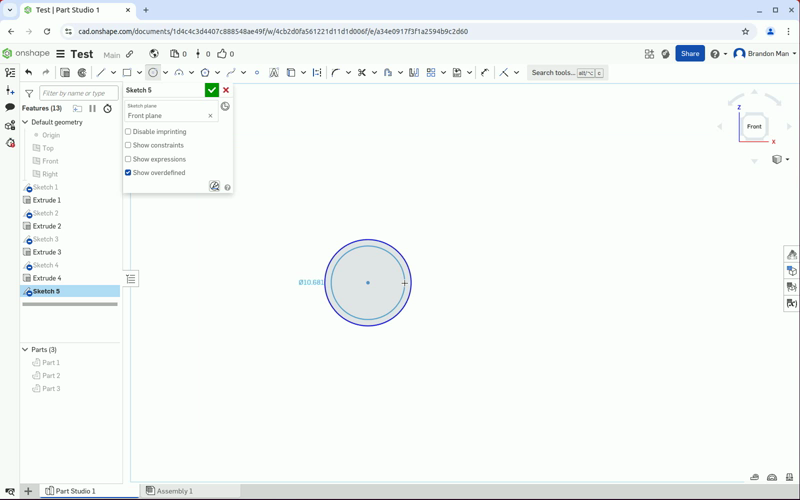
scroll(6)
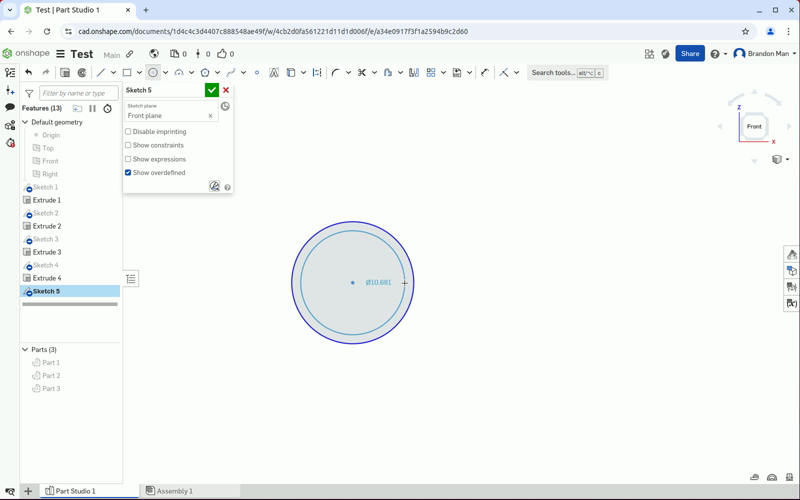
scroll(6)
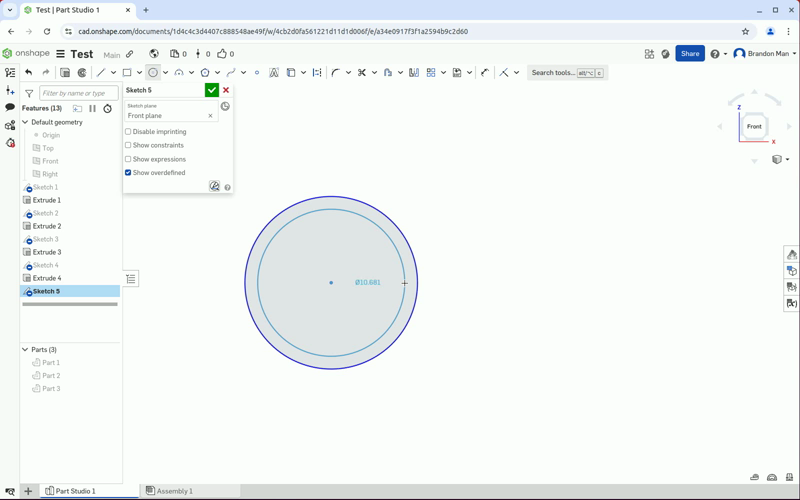
scroll(6)
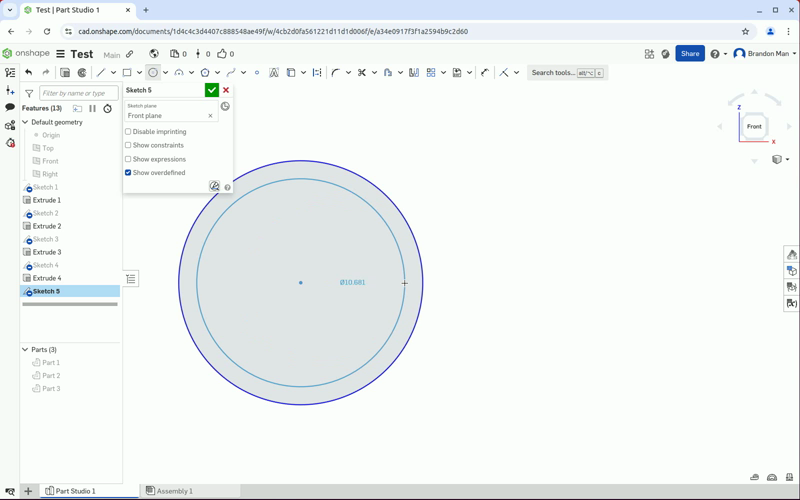
scroll(6)
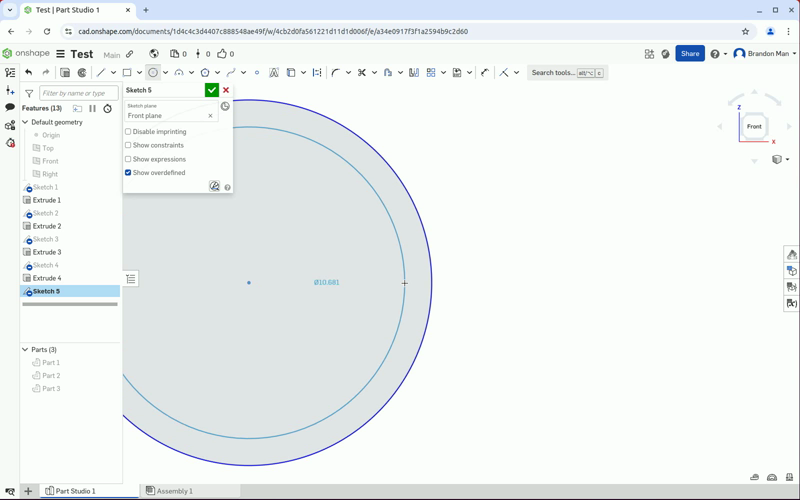
scroll(6)
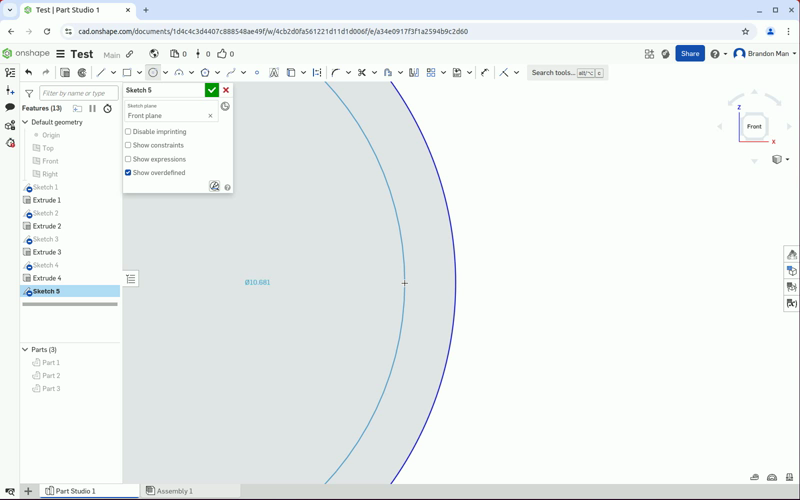
click(404, 282)
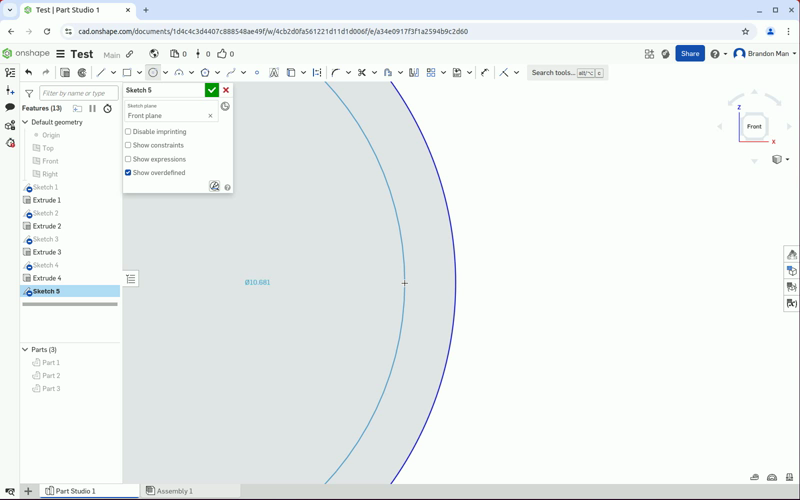
scroll(-6)
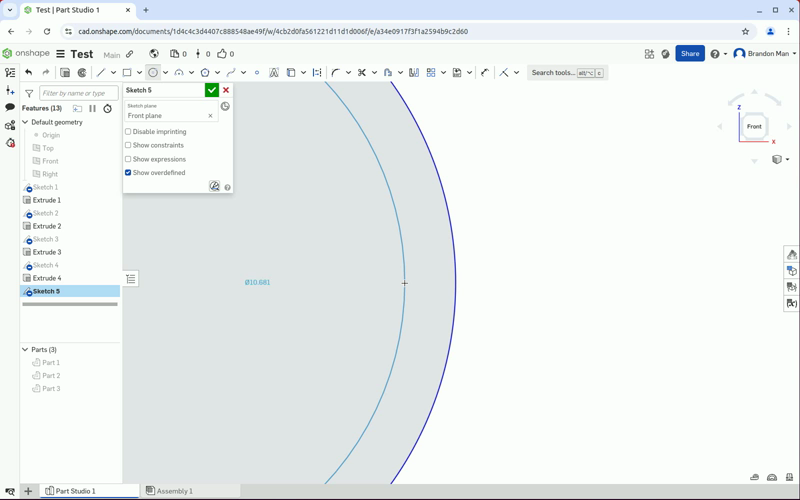
scroll(-6)
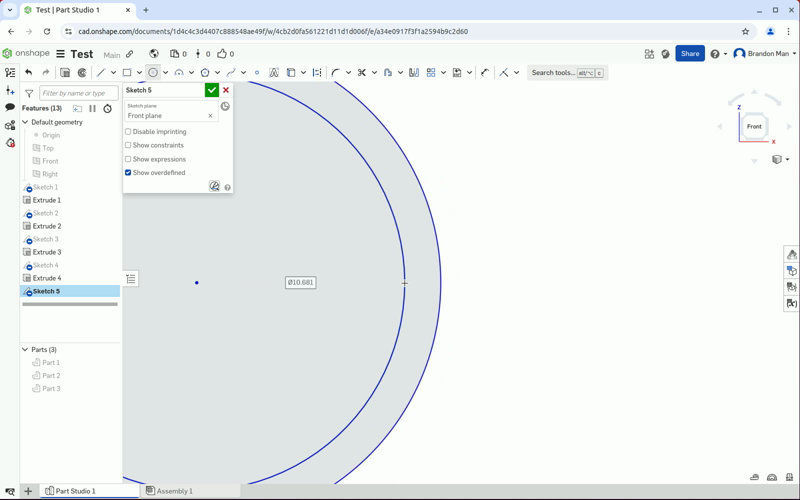
scroll(-6)
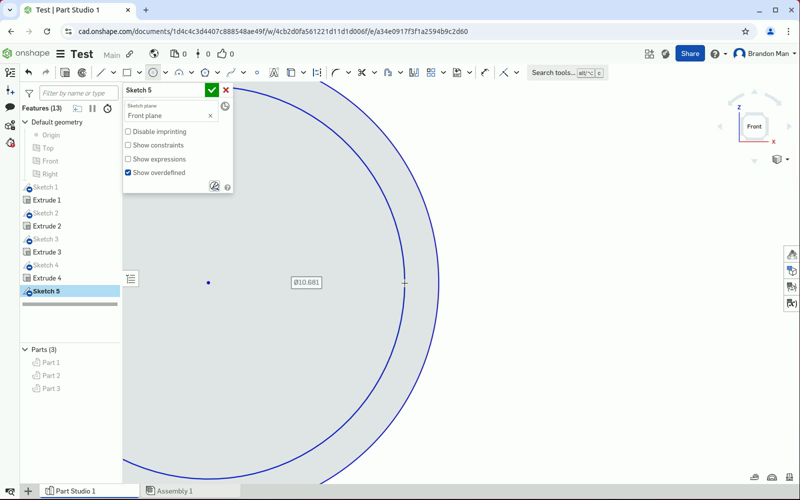
scroll(-6)
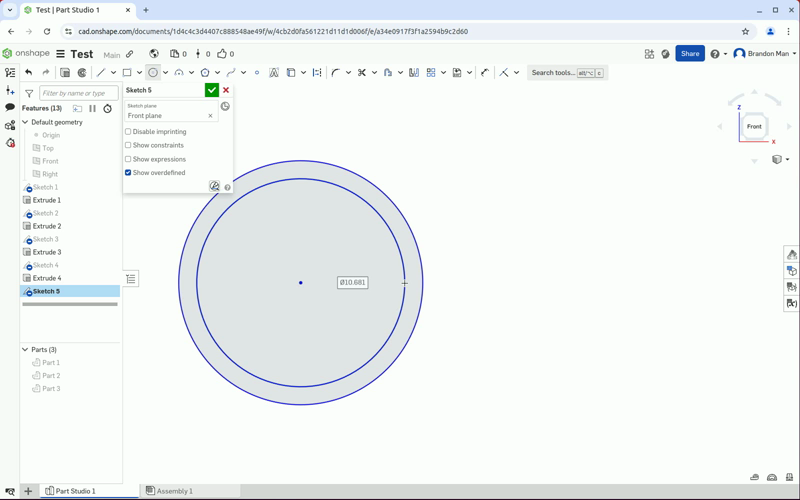
scroll(-6)
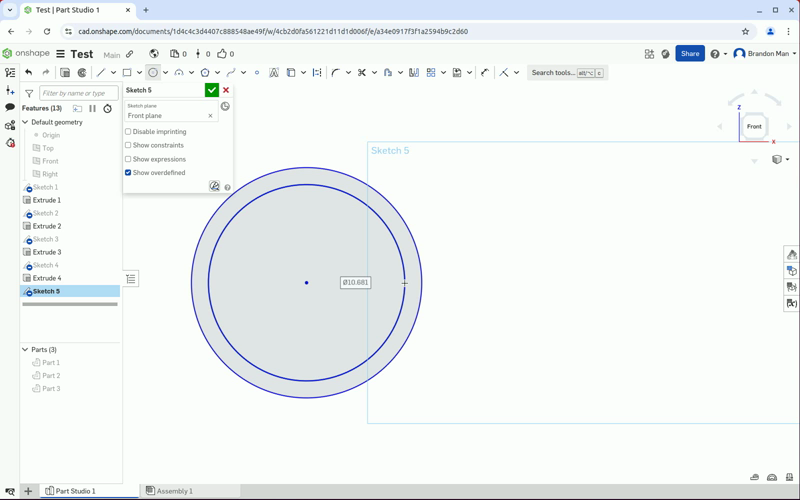
scroll(-6)
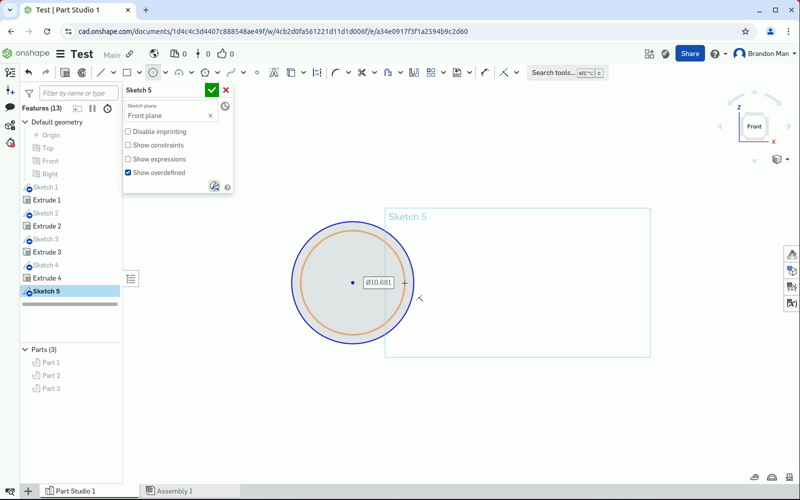
scroll(-6)
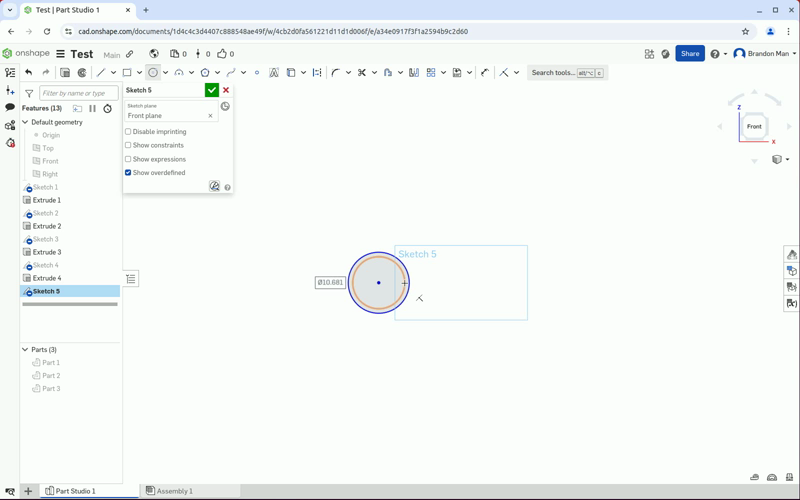
key(esc)
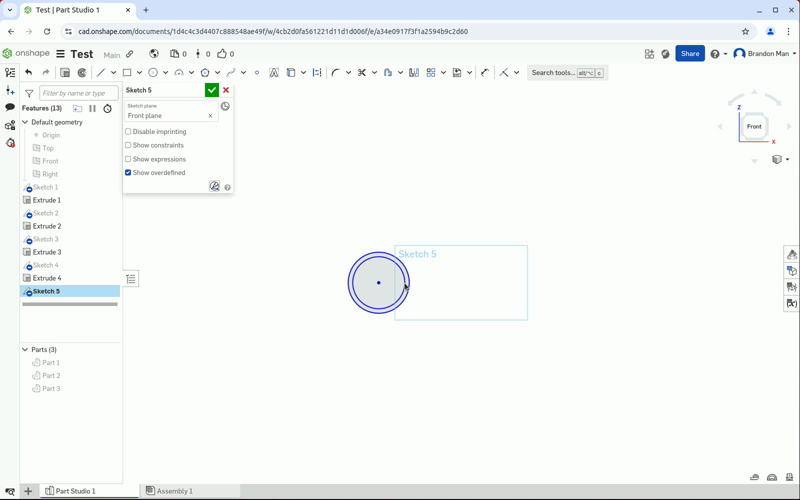
mouse_move(388, 254)
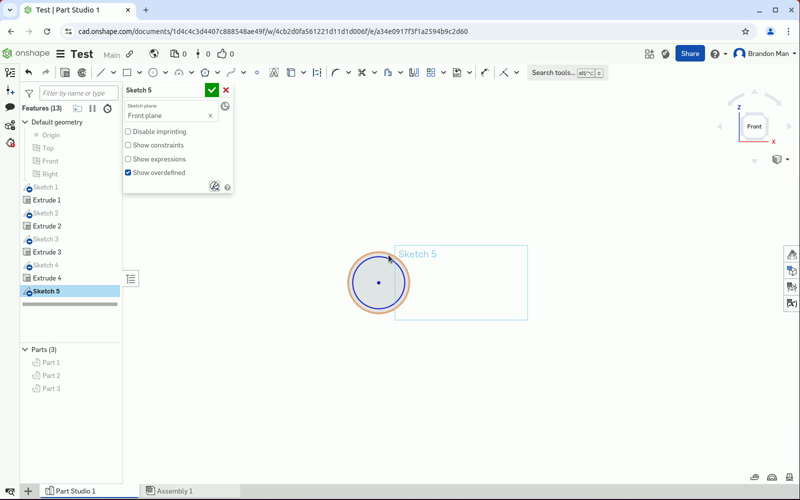
scroll(6)
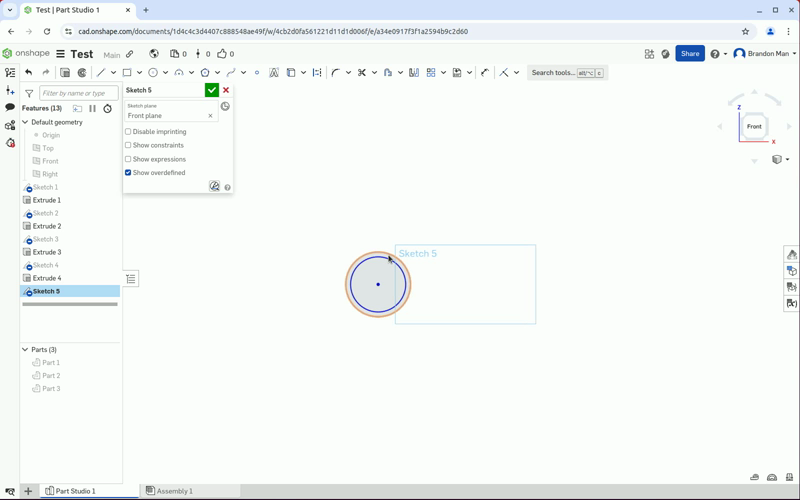
scroll(6)
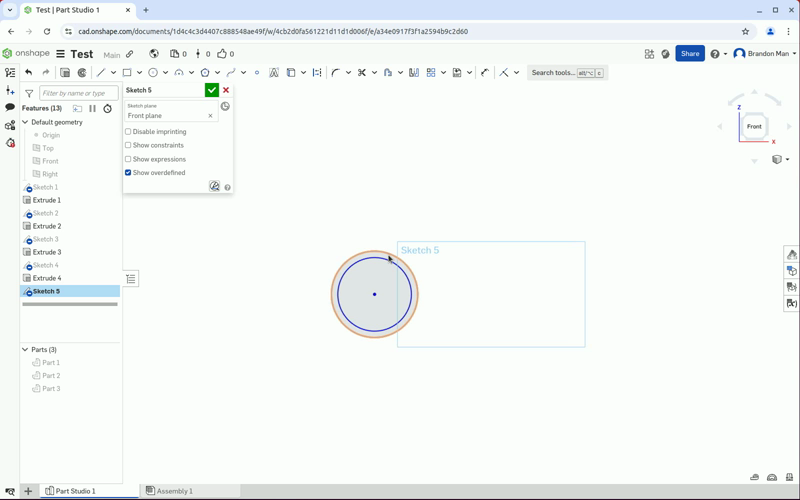
scroll(6)
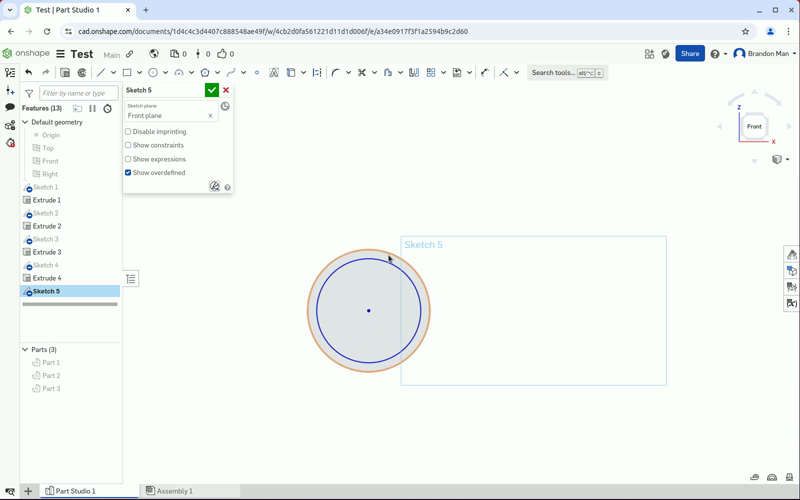
scroll(6)
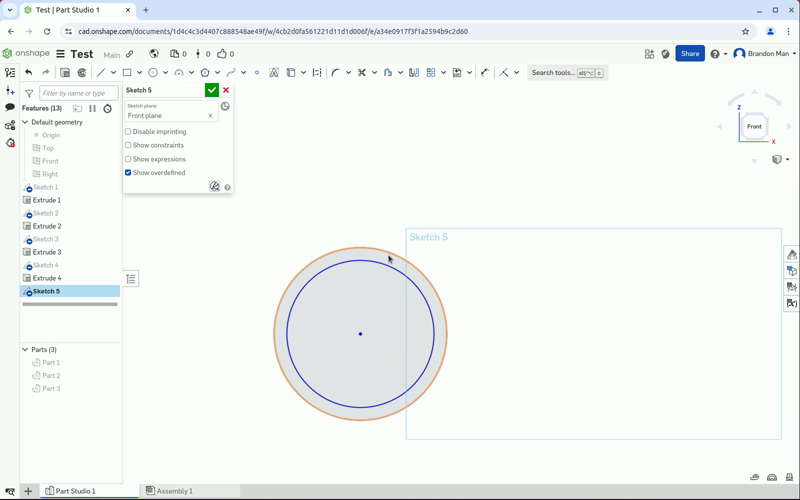
scroll(6)
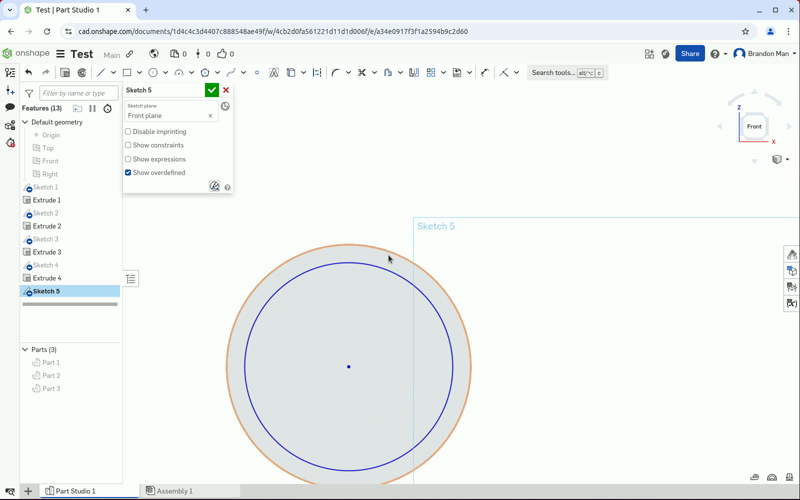
scroll(6)
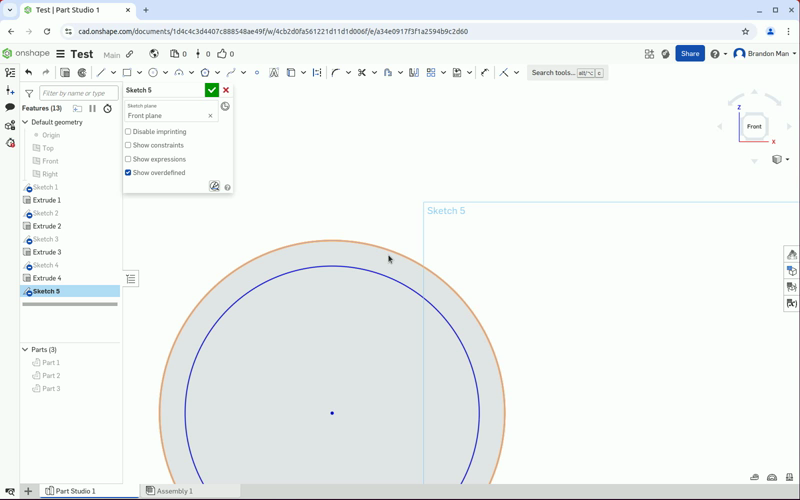
scroll(6)
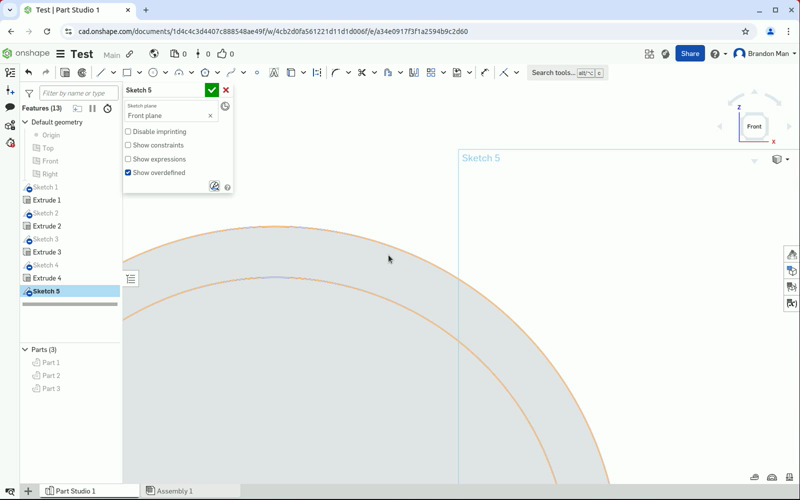
click(388, 254)
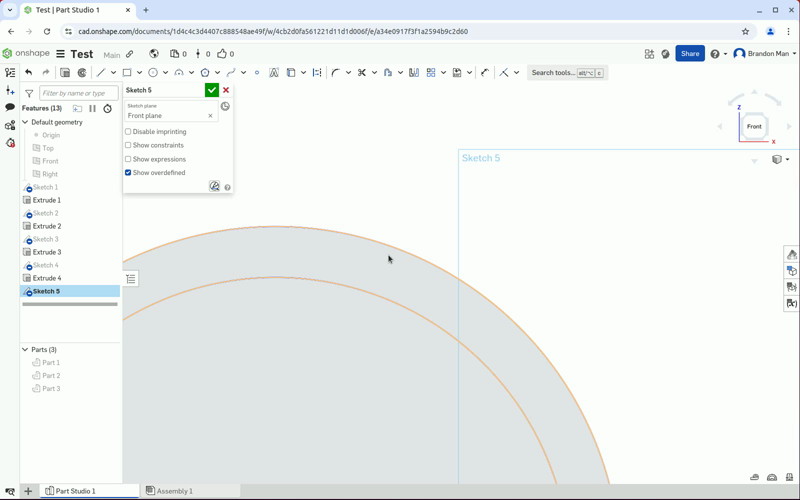
scroll(-6)
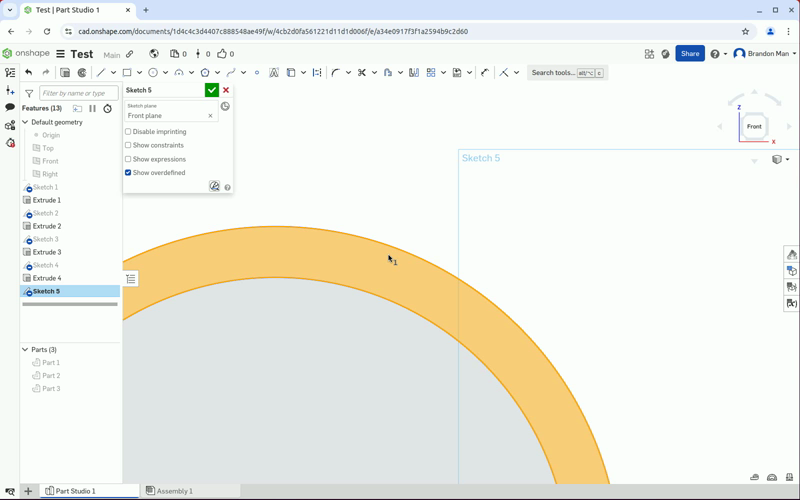
scroll(-6)
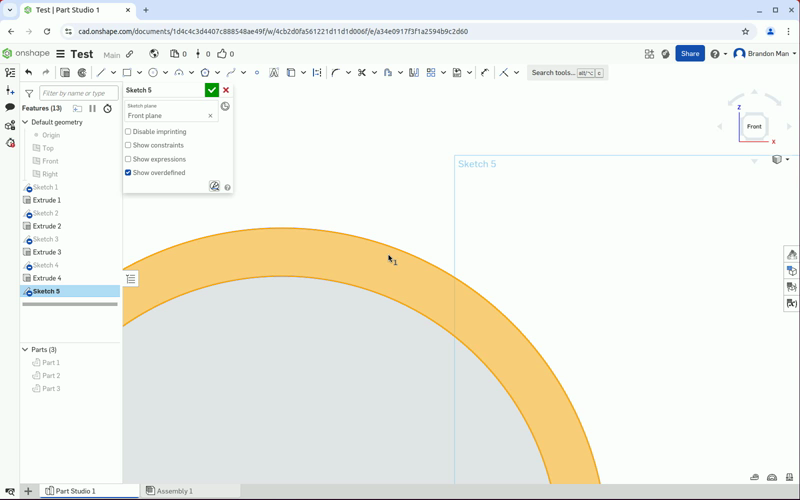
scroll(-6)
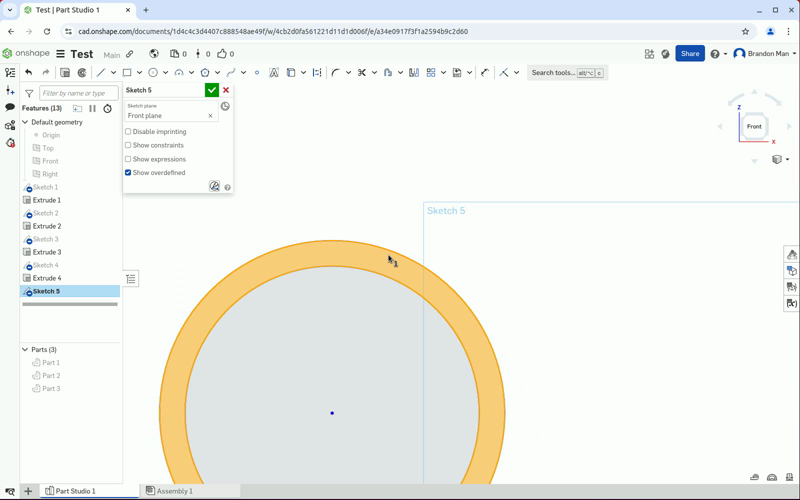
scroll(-6)
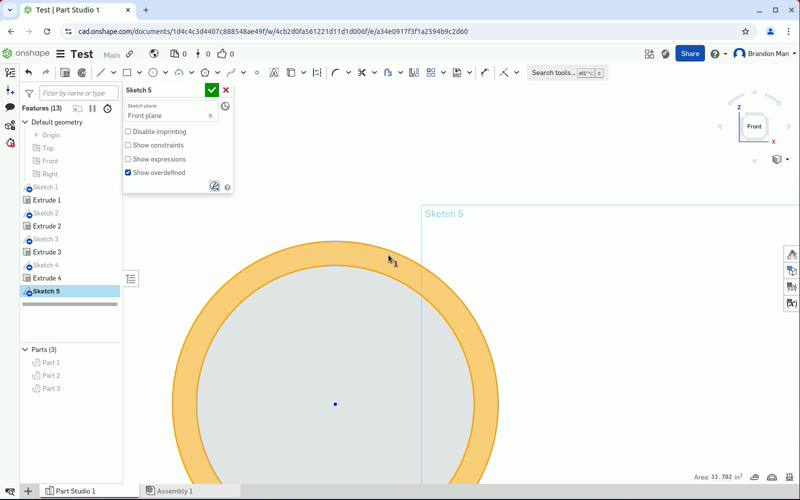
scroll(-6)
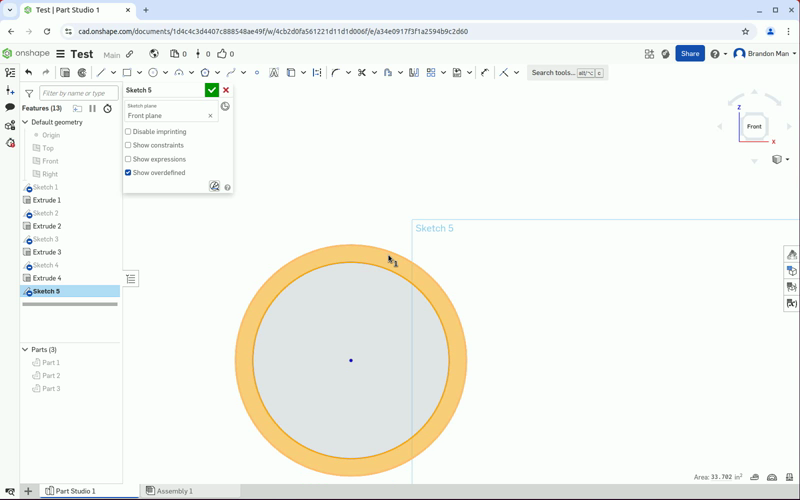
scroll(-6)
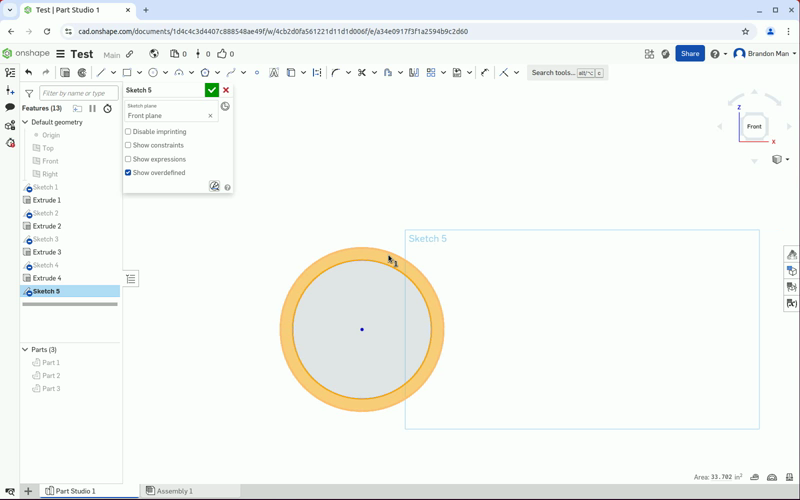
scroll(-6)
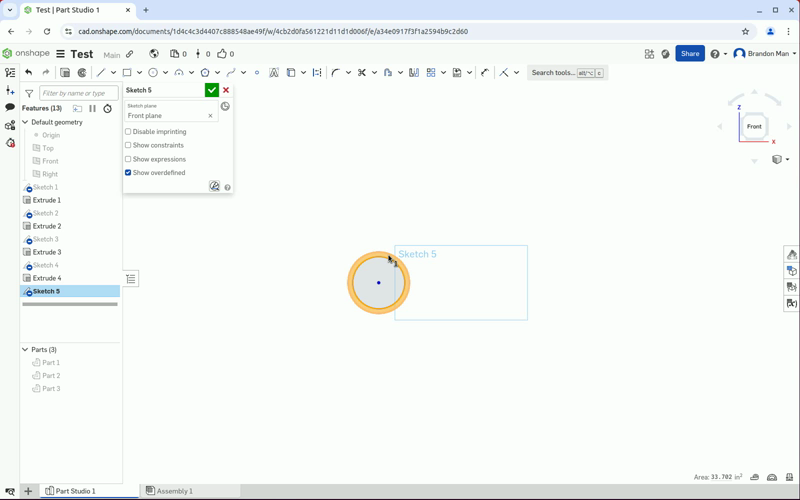
mouse_move(73, 352)
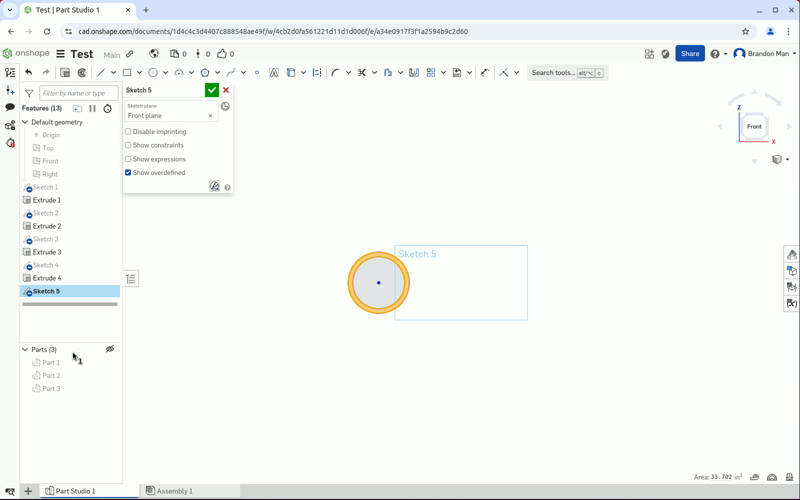
key(shift+y)
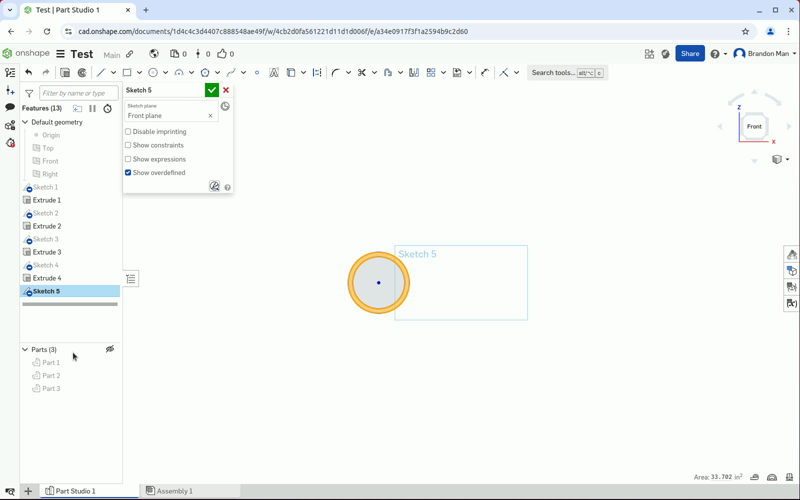
key(shift+e)
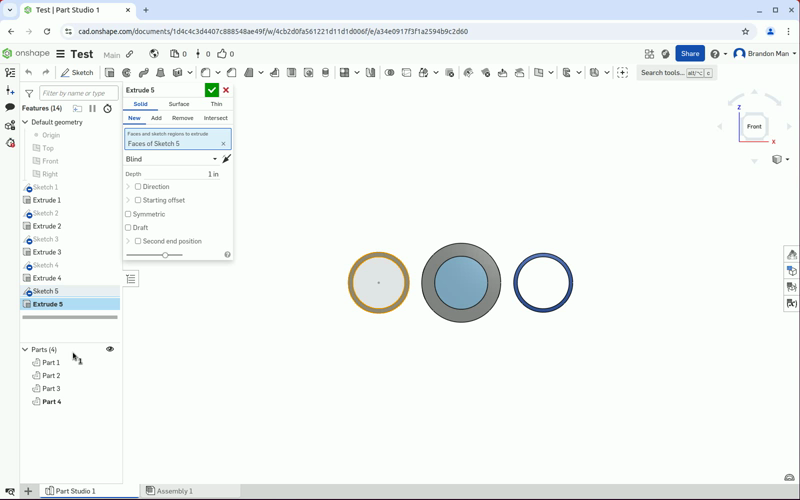
mouse_move(143, 106)
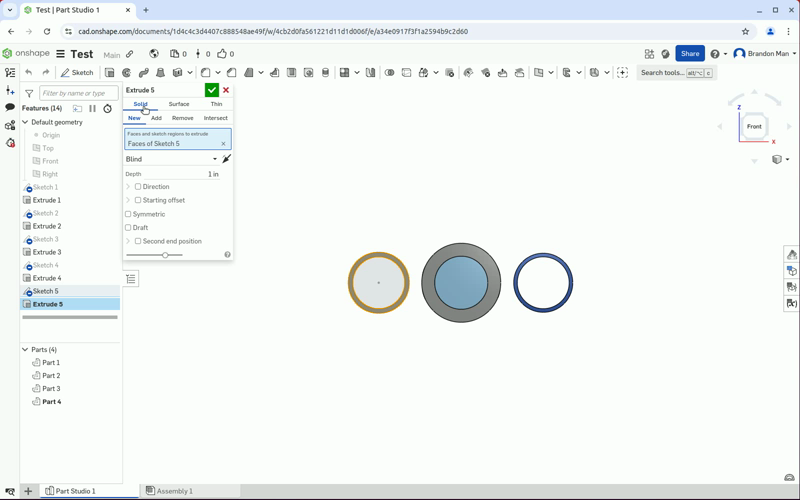
click(143, 106)
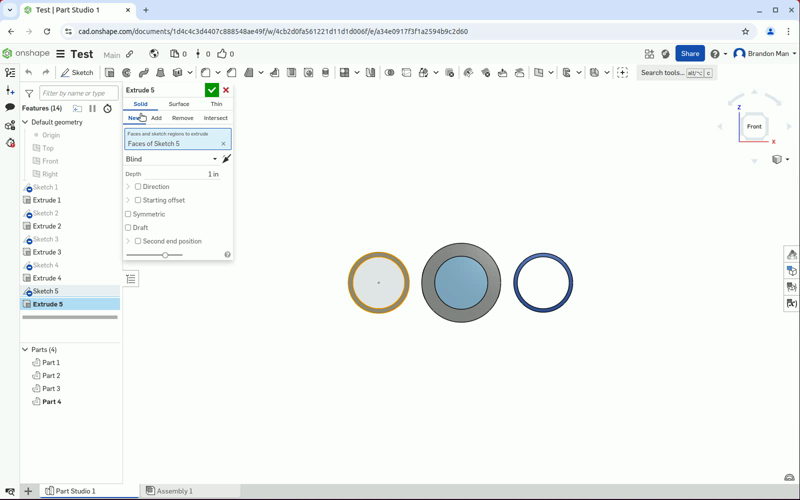
mouse_move(137, 120)
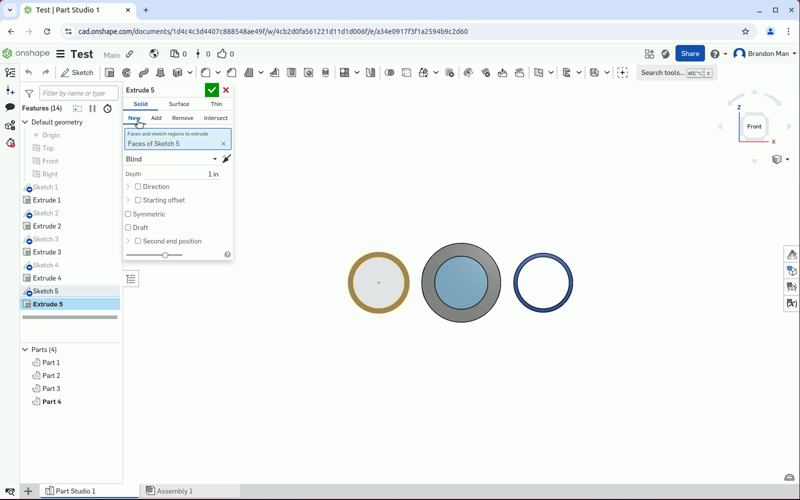
click(137, 120)
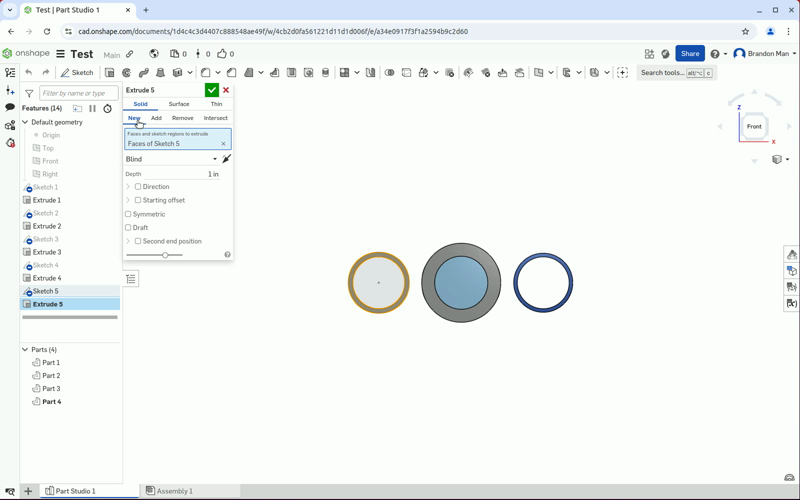
key(tab, 4)
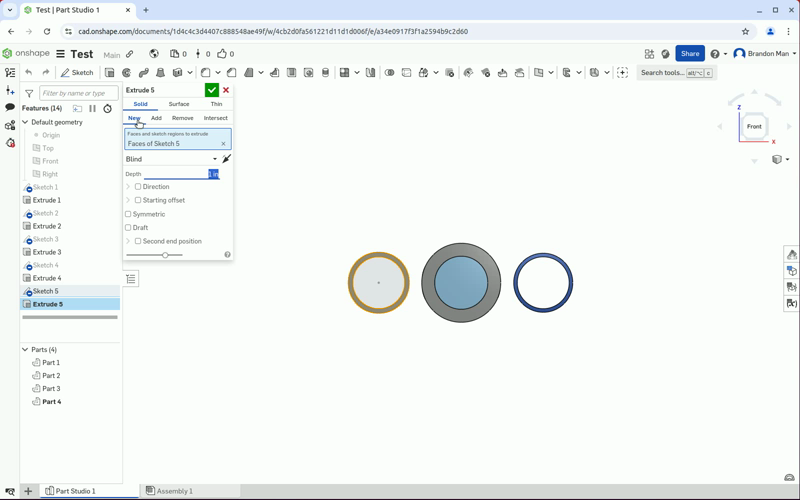
text(1.685)
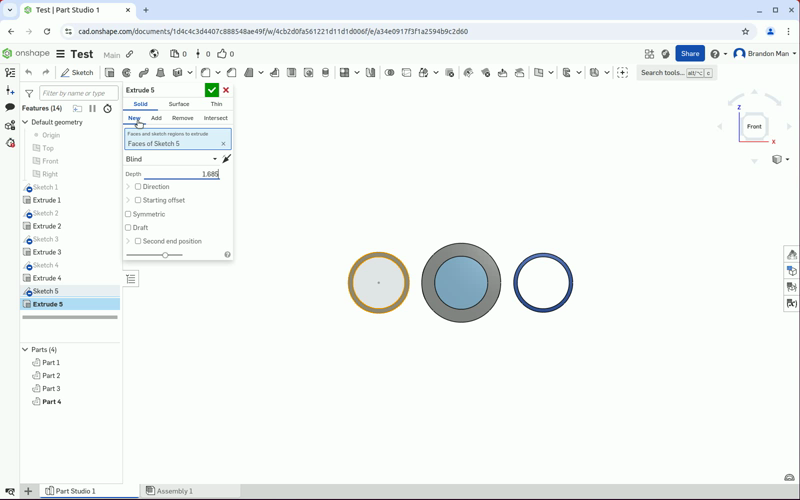
key(enter)
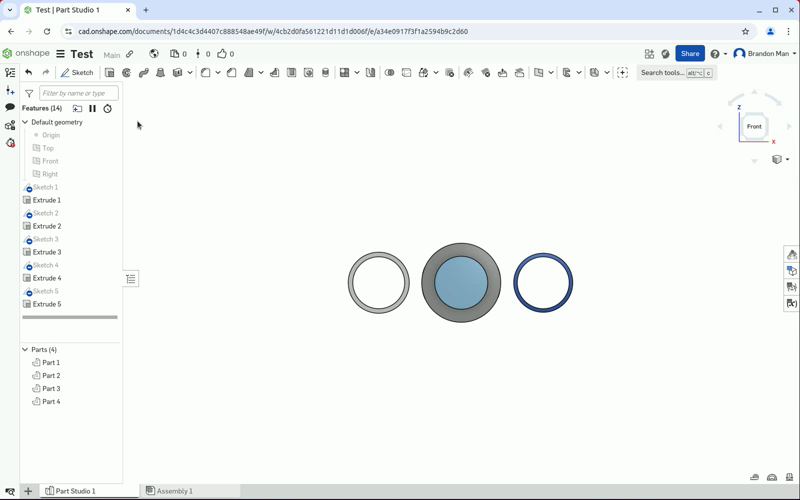
key(shift+h)
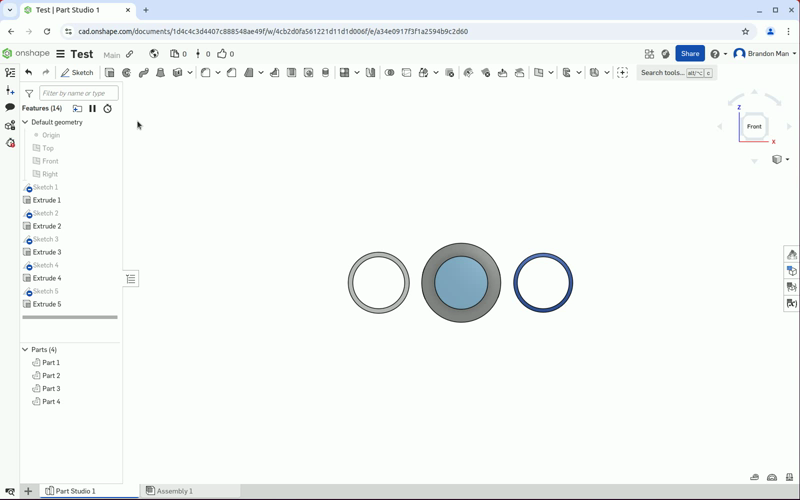
key(shift+h)
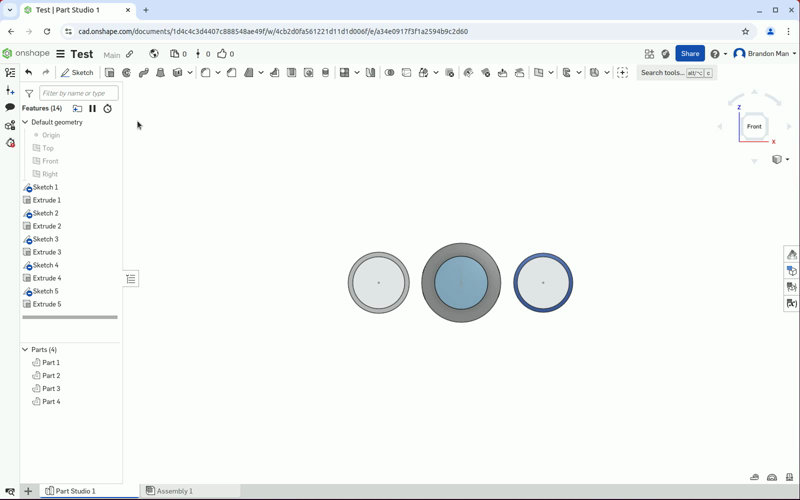
key(shift+7)
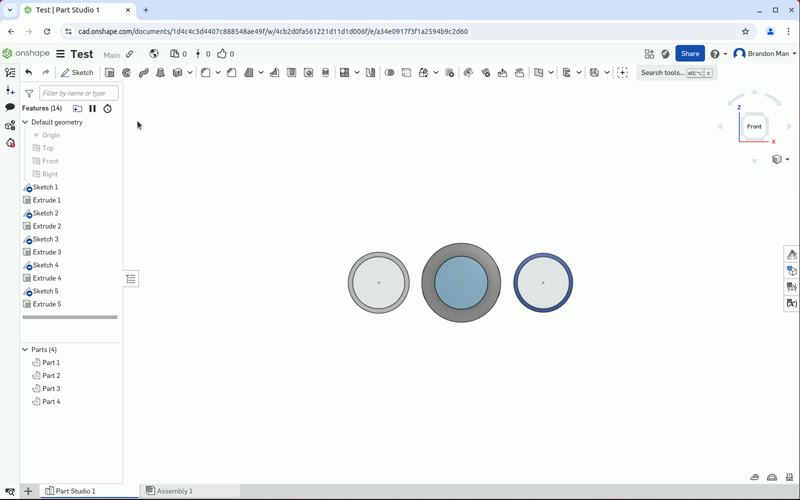
key(left, 2)
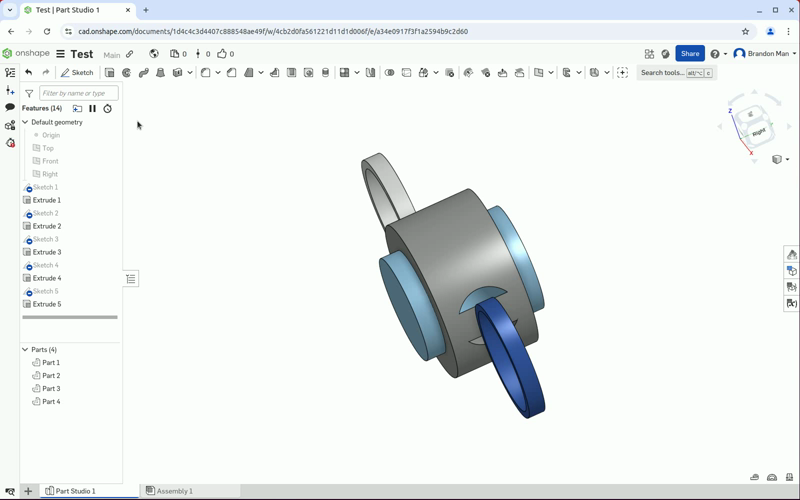
key(down, 2)
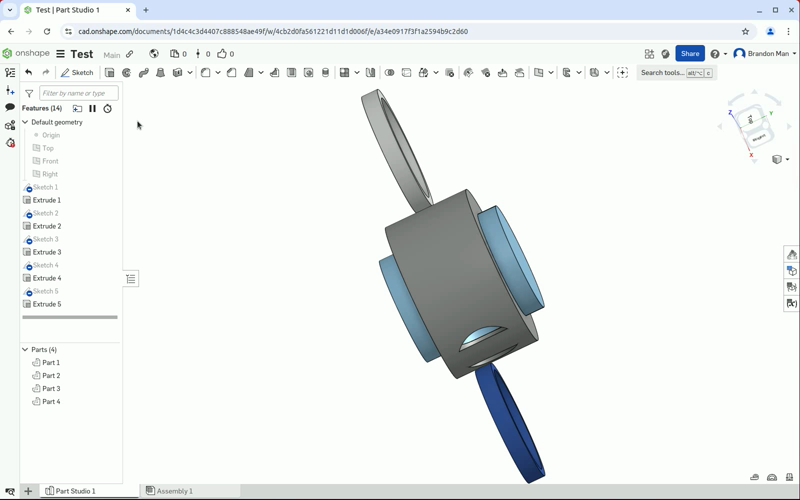
key(up, 2)
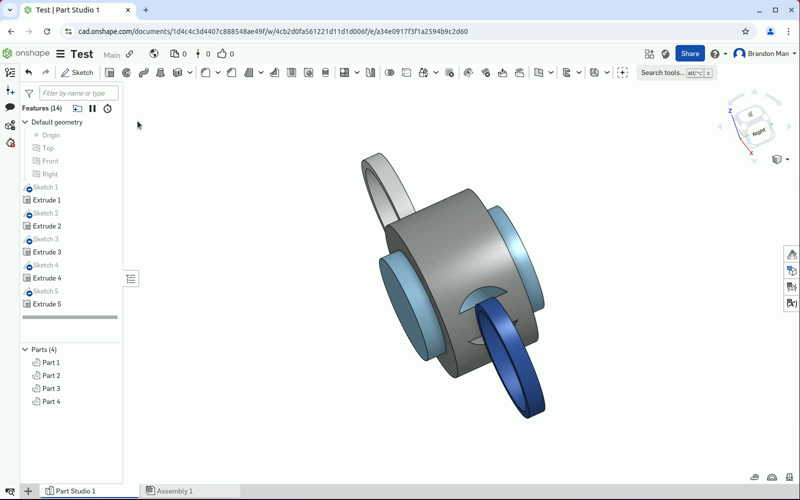
key(right, 2)
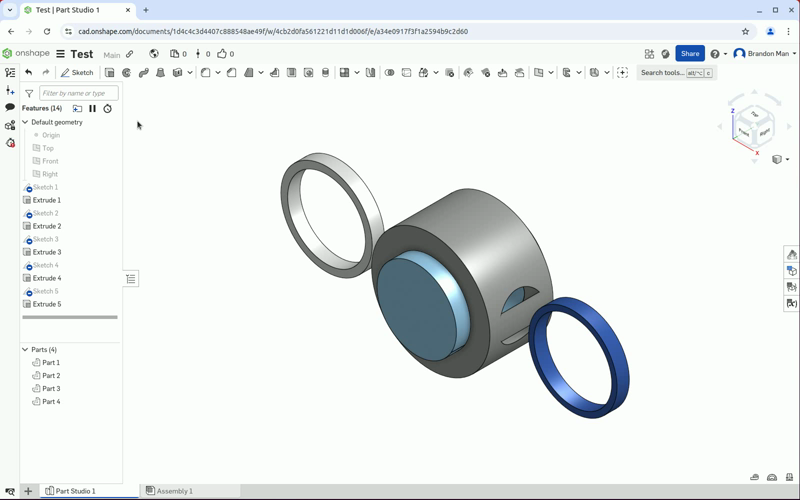
mouse_move(73, 189)
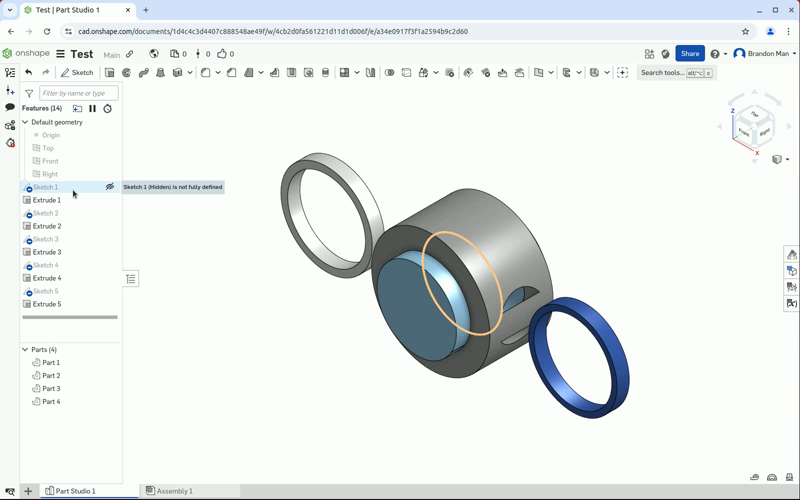
click(73, 189)